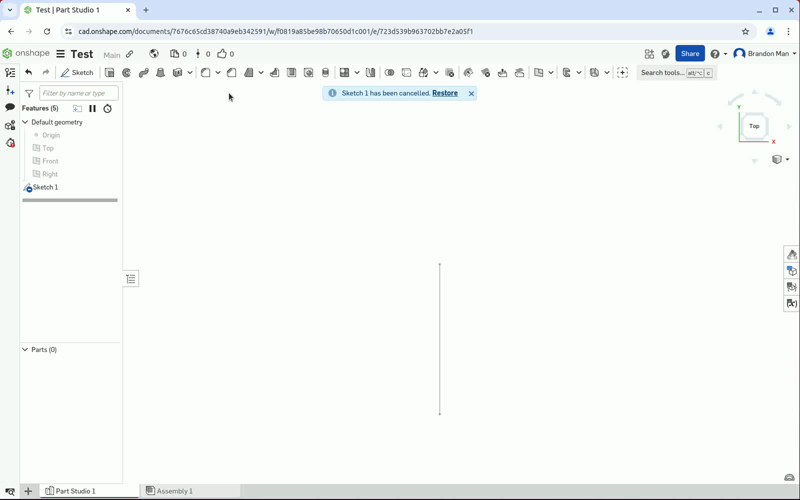
key(shift+h)
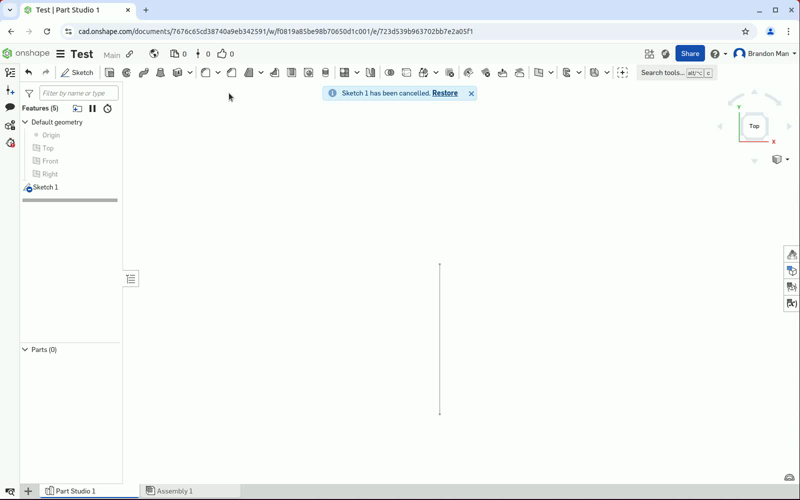
key(shift+s)
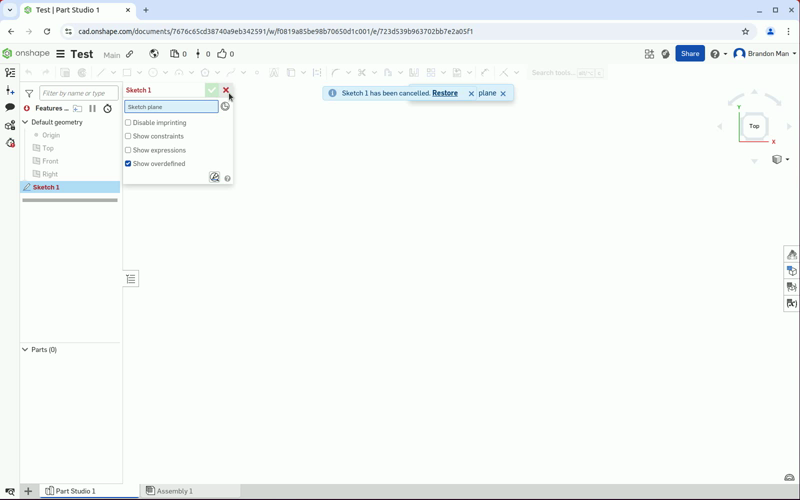
mouse_move(73, 150)
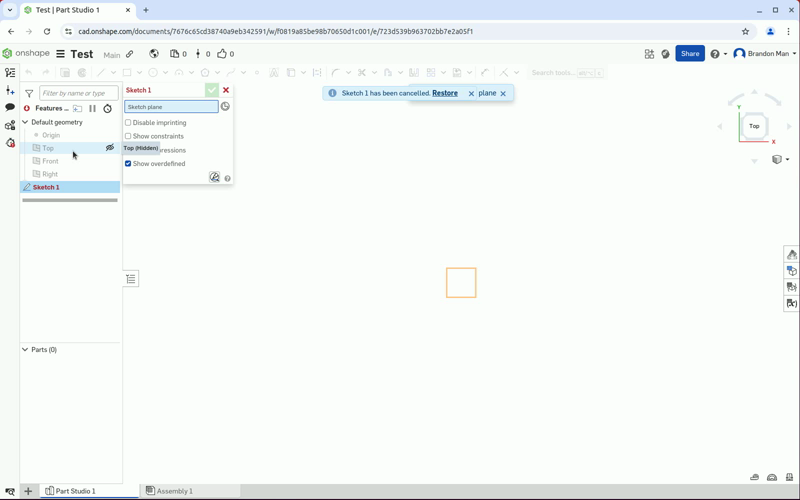
click(73, 150)
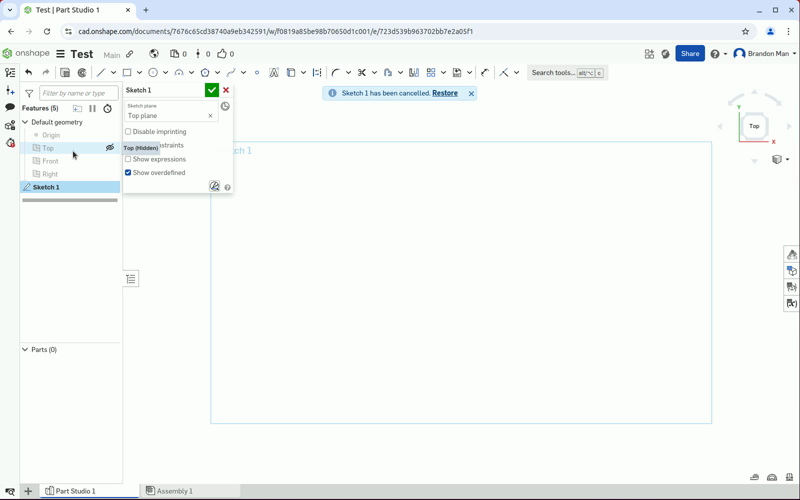
mouse_move(73, 352)
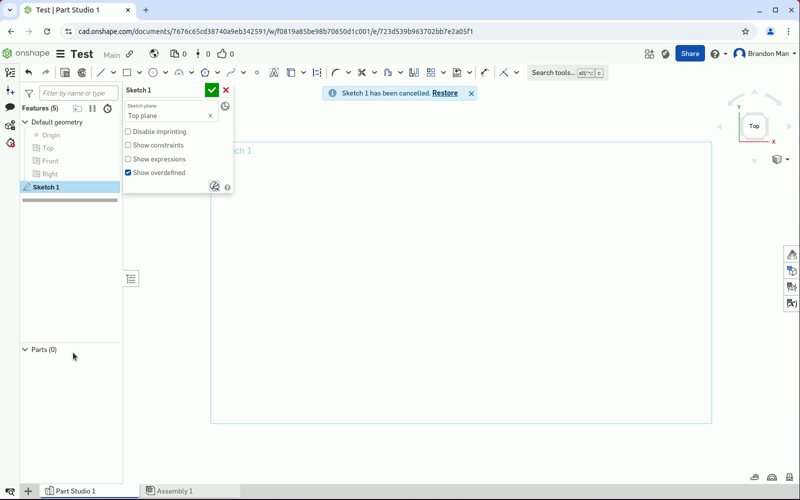
key(y)
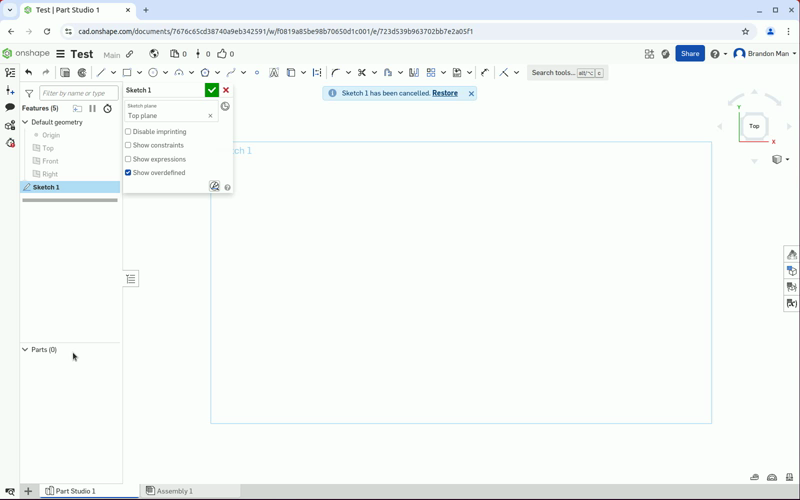
key(c)
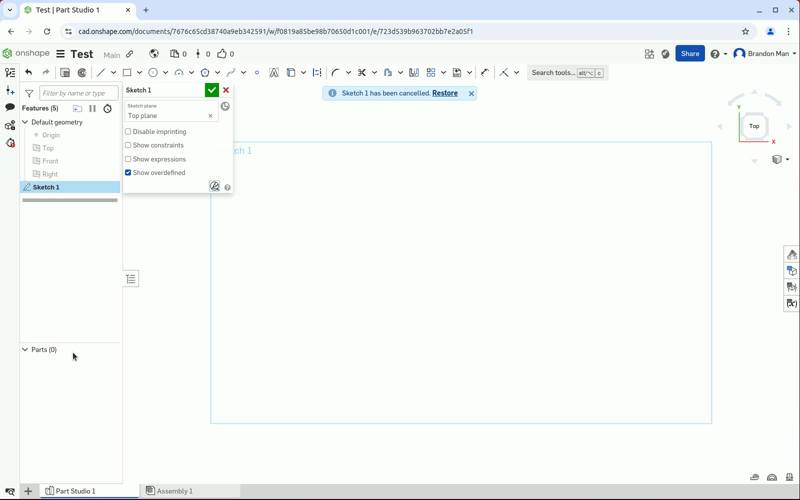
key_down(shift)
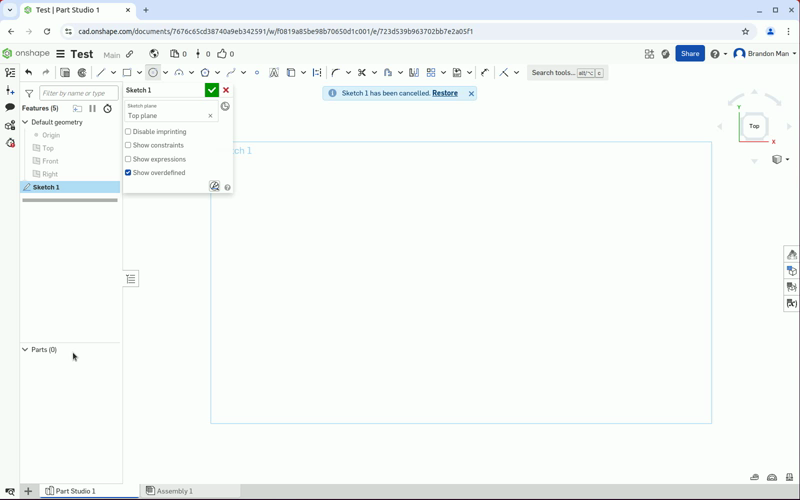
mouse_move(461, 282)
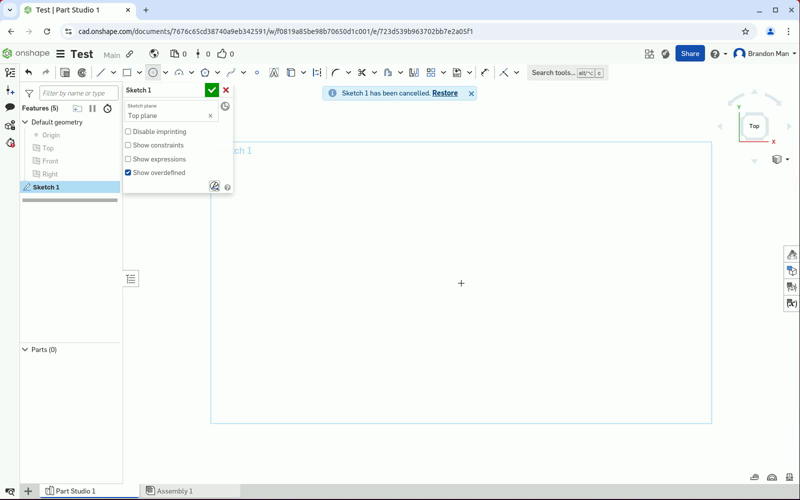
click(461, 282)
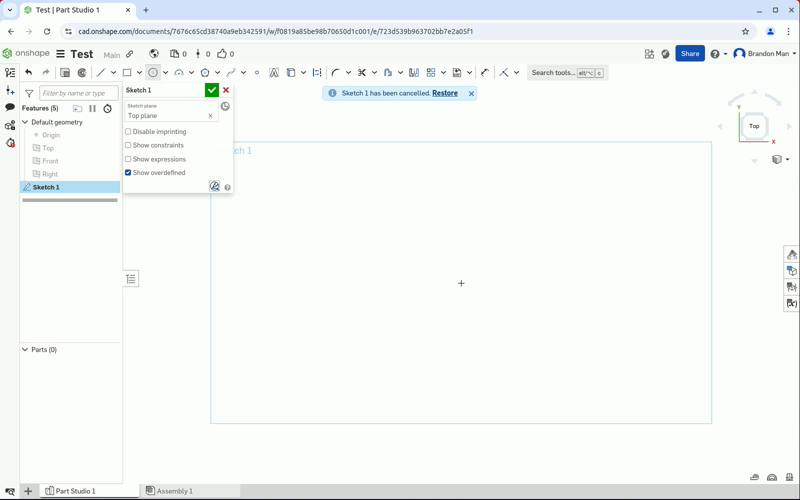
key_up(shift)
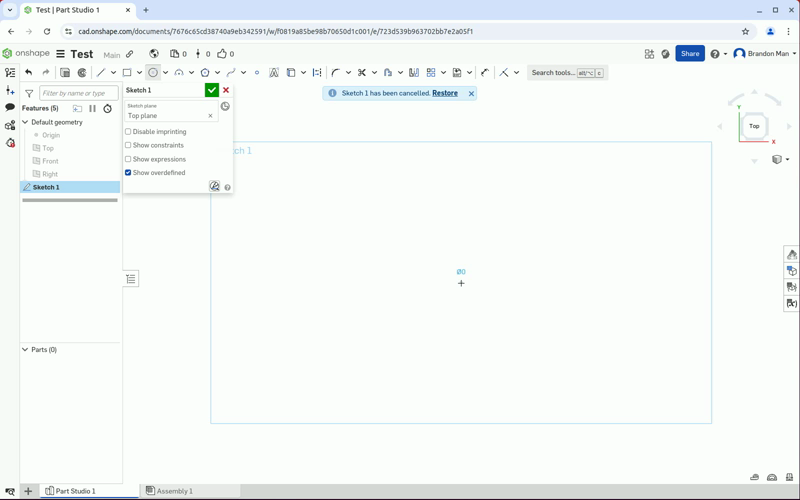
mouse_move(572, 282)
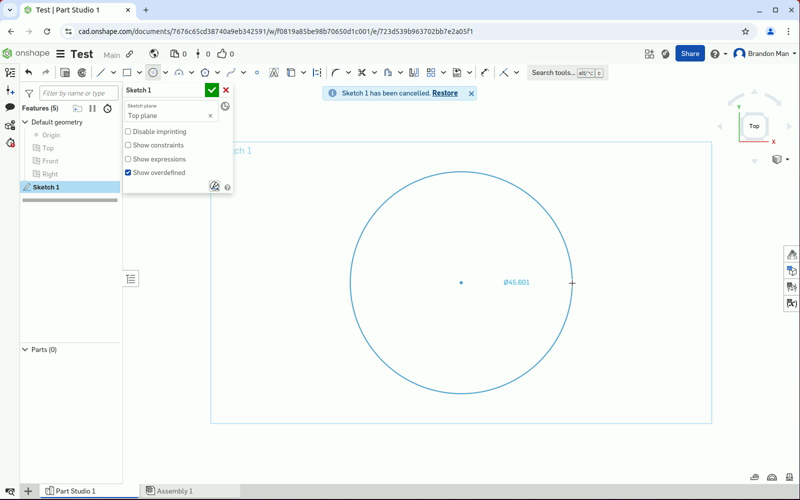
click(572, 282)
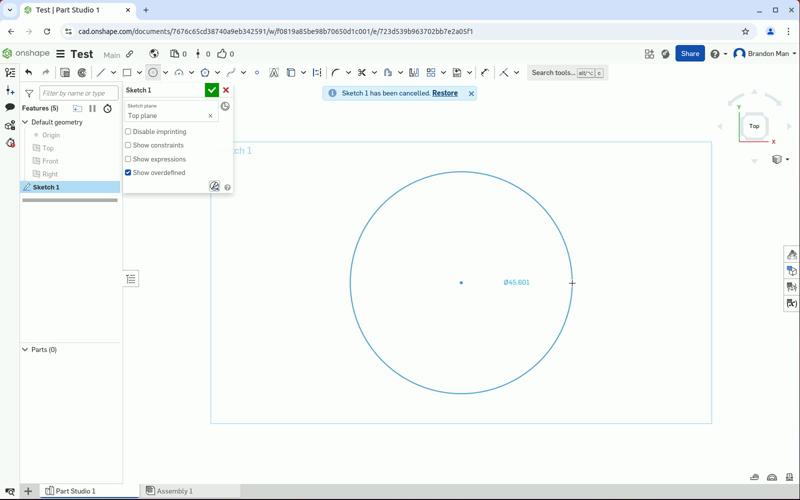
key(esc)
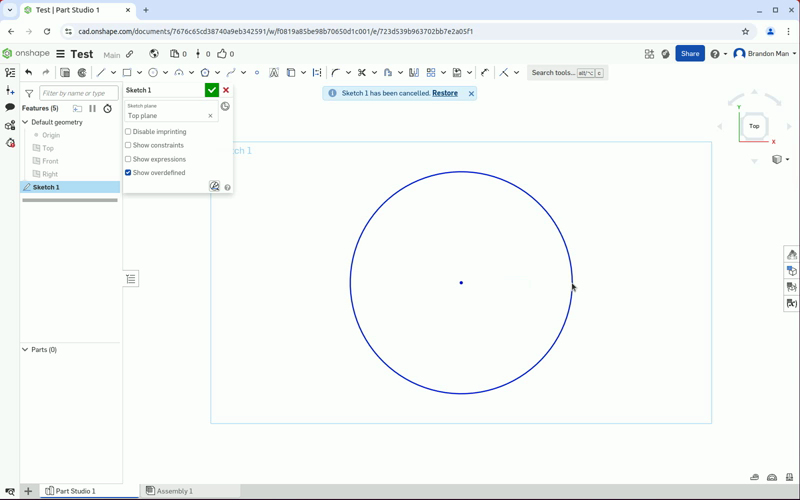
key(c)
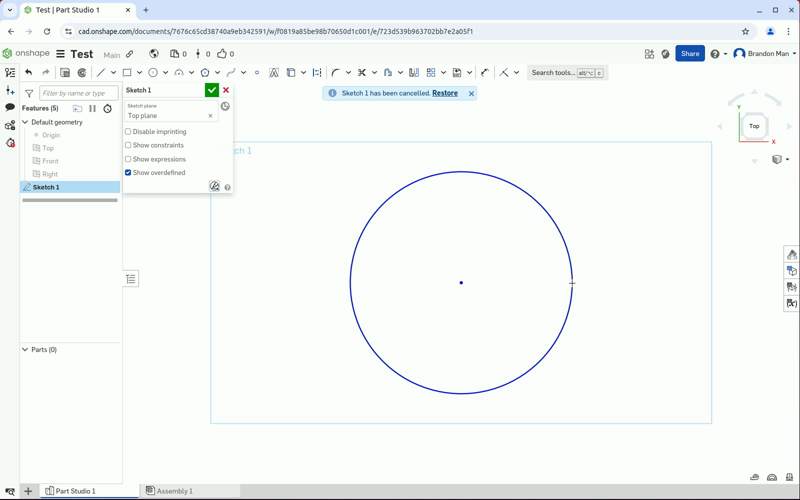
key_down(shift)
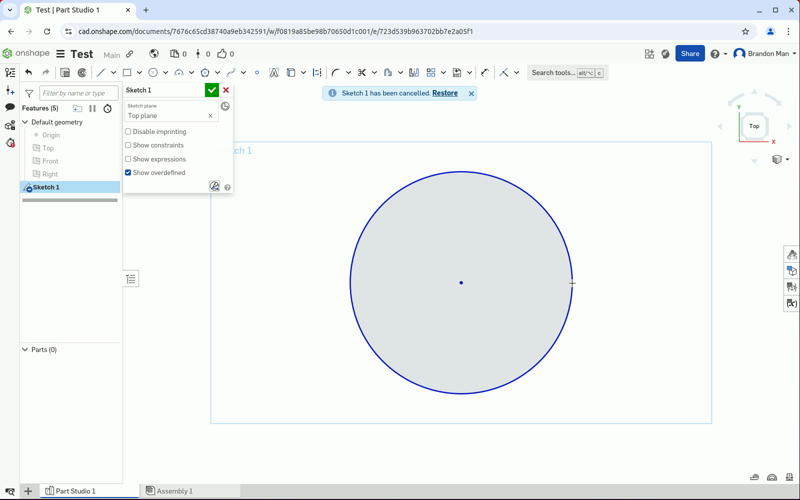
mouse_move(461, 282)
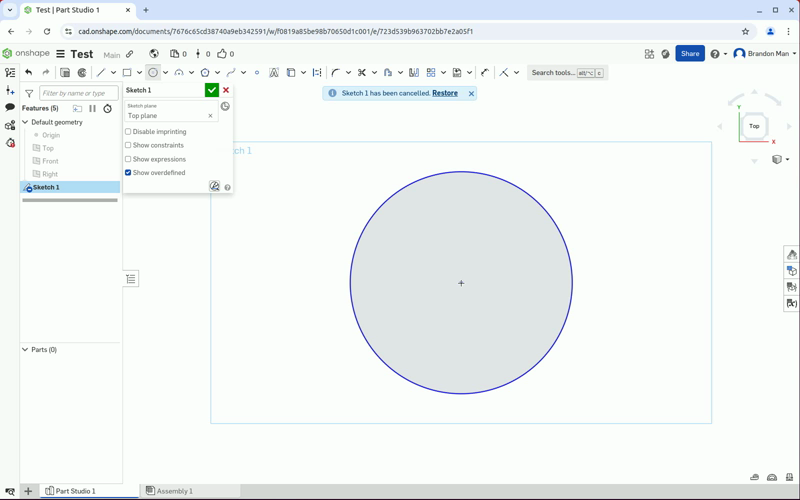
click(461, 282)
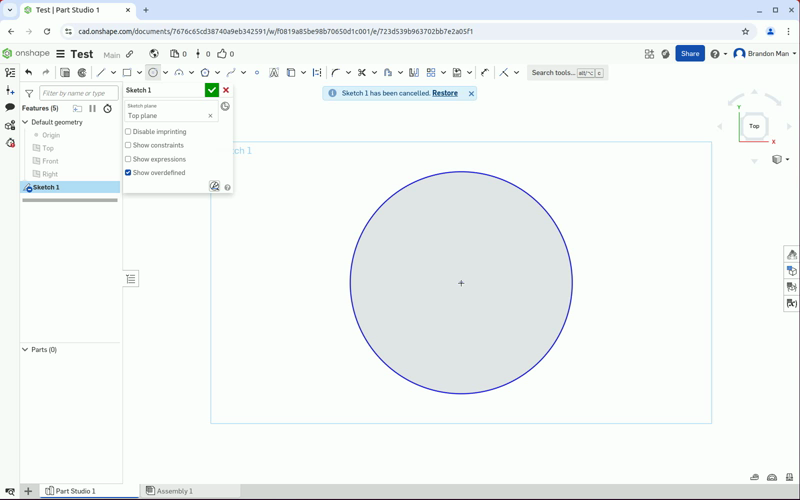
key_up(shift)
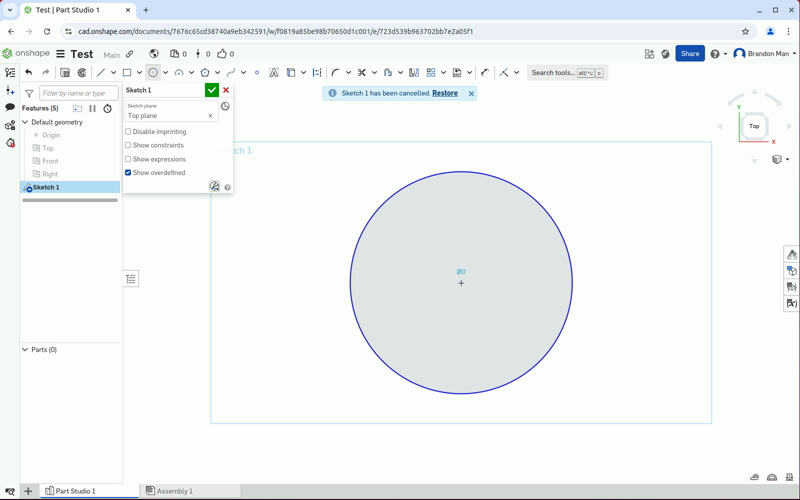
mouse_move(569, 282)
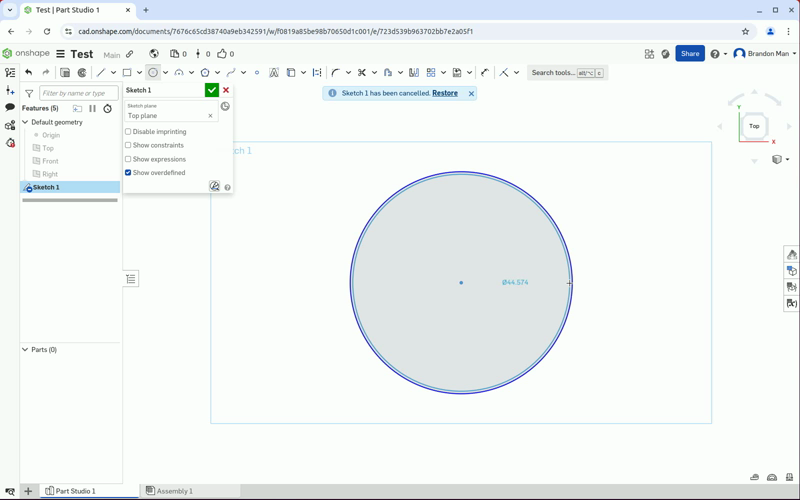
scroll(6)
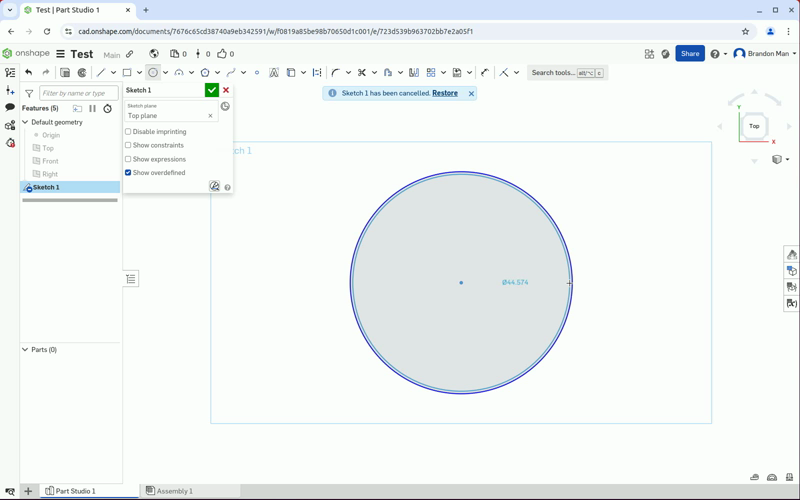
scroll(6)
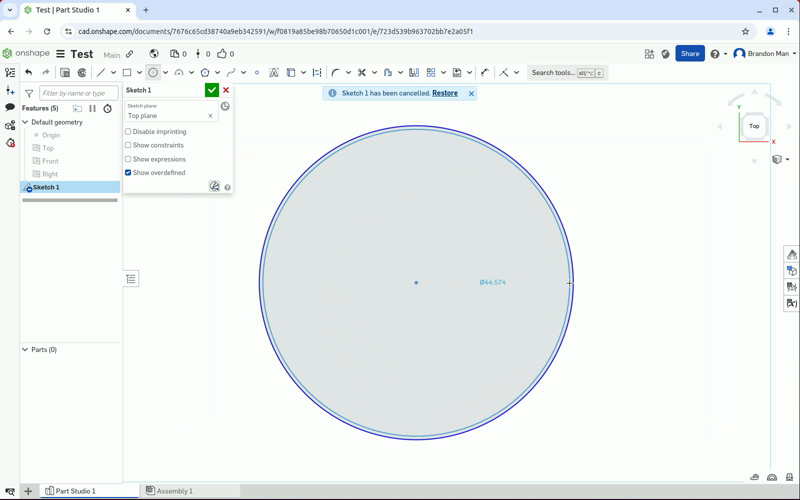
scroll(6)
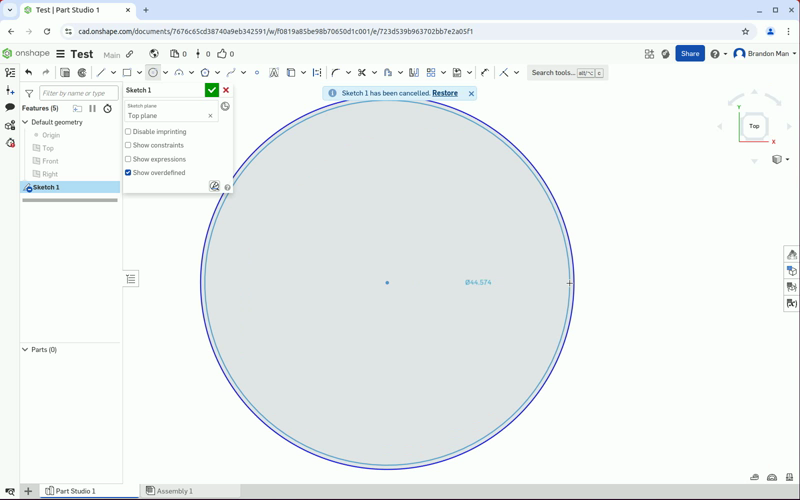
scroll(6)
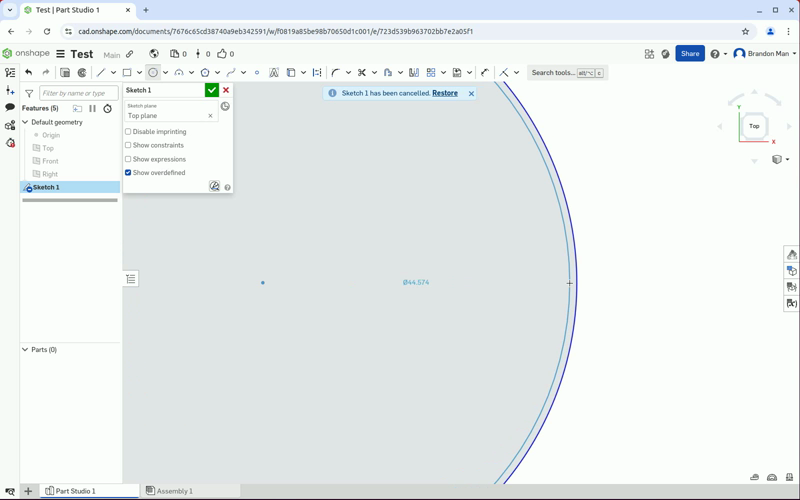
scroll(6)
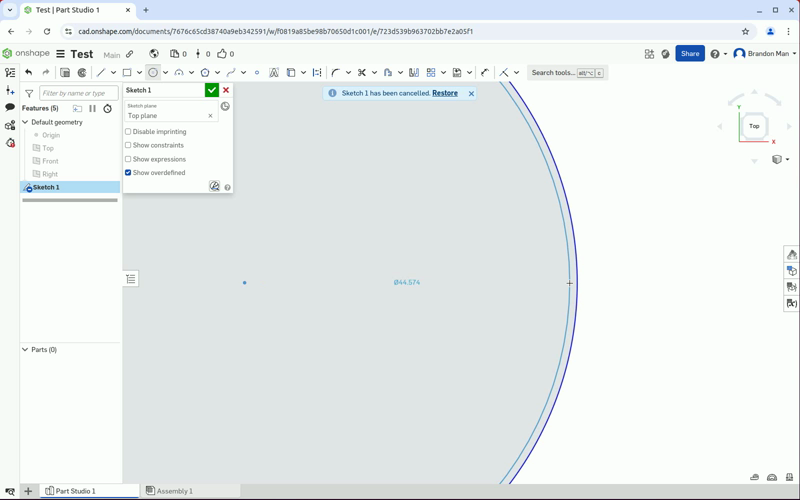
scroll(6)
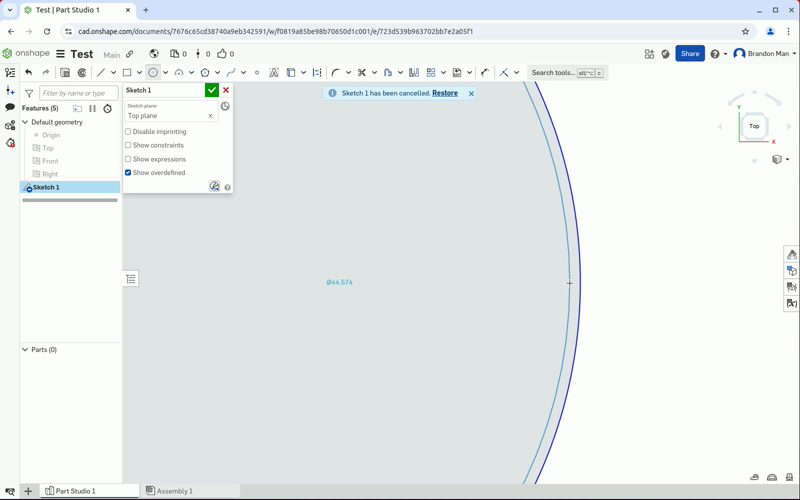
scroll(6)
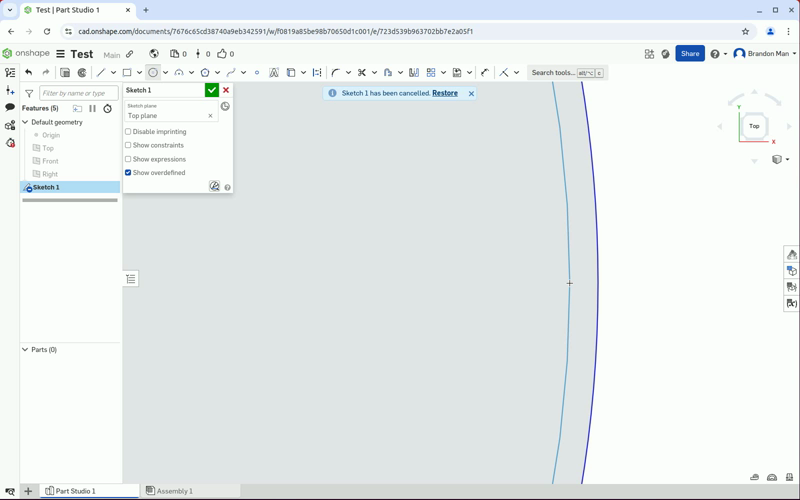
click(569, 282)
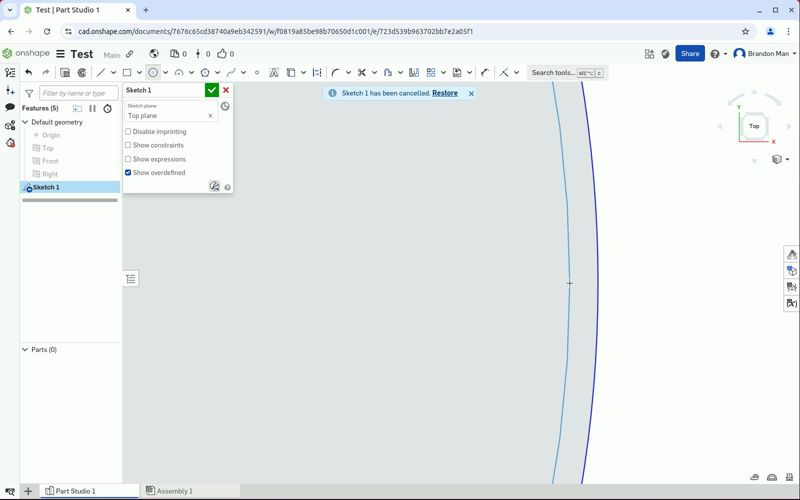
scroll(-6)
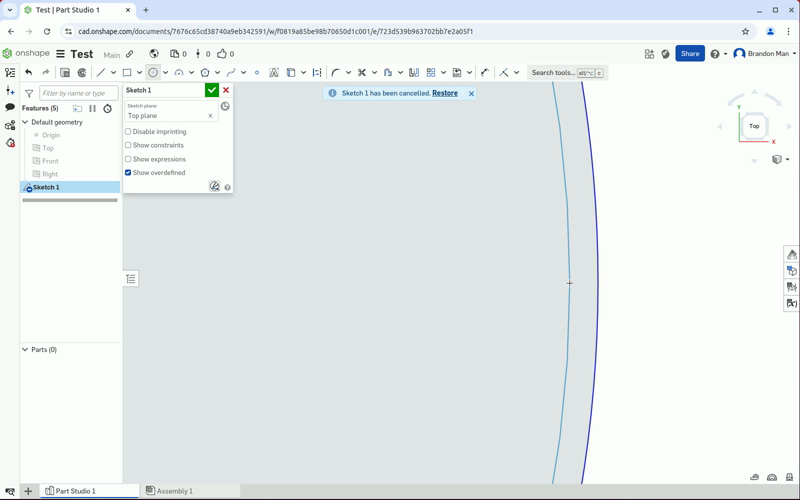
scroll(-6)
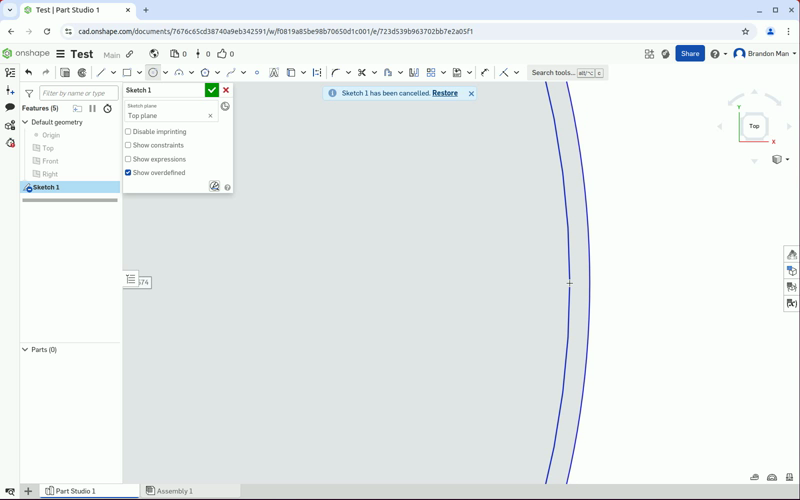
scroll(-6)
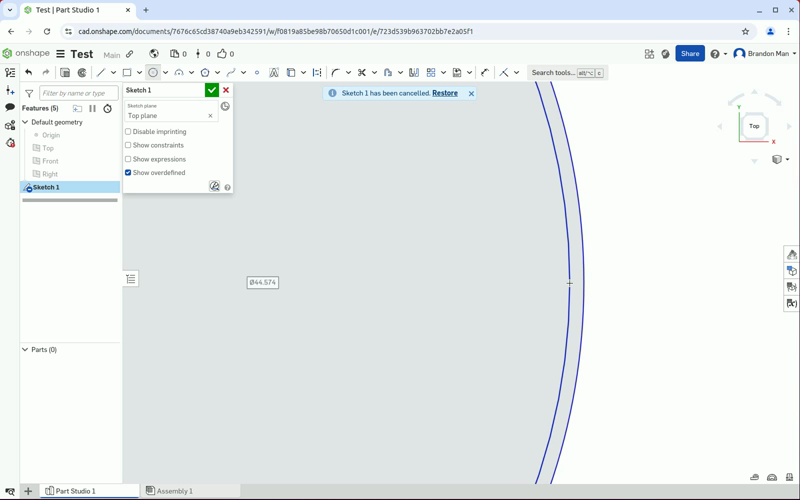
scroll(-6)
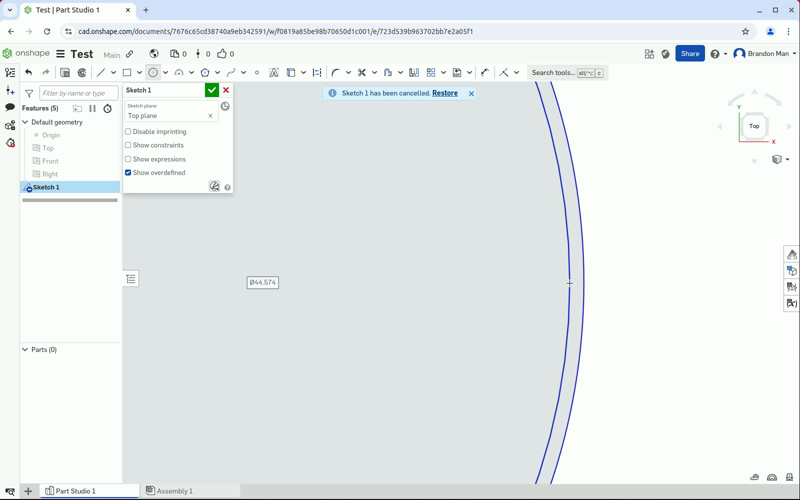
scroll(-6)
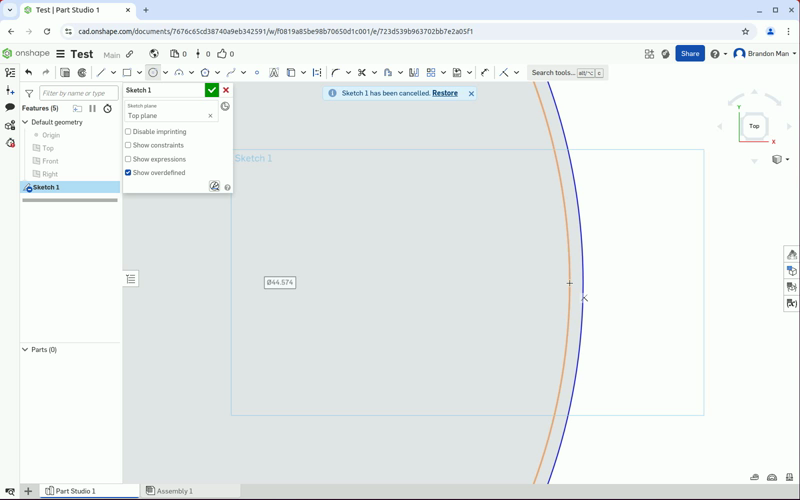
scroll(-6)
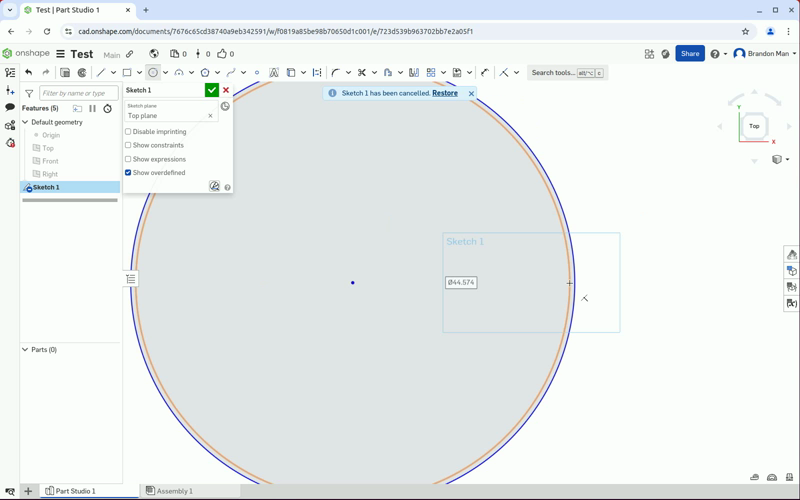
scroll(-6)
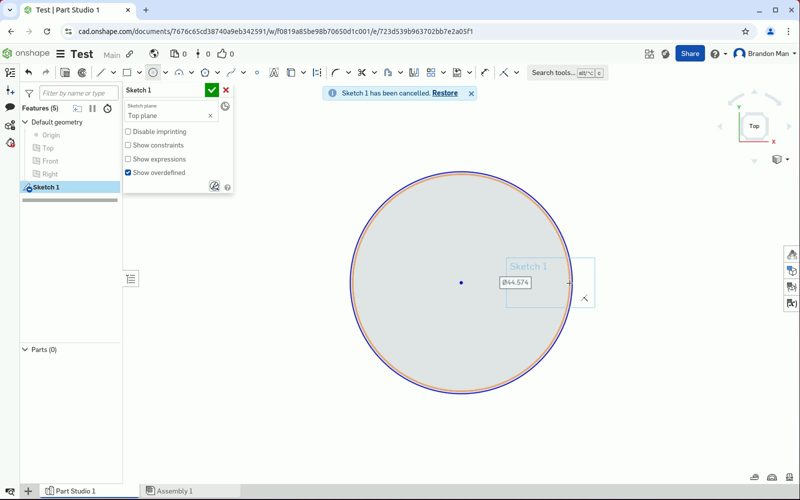
key(esc)
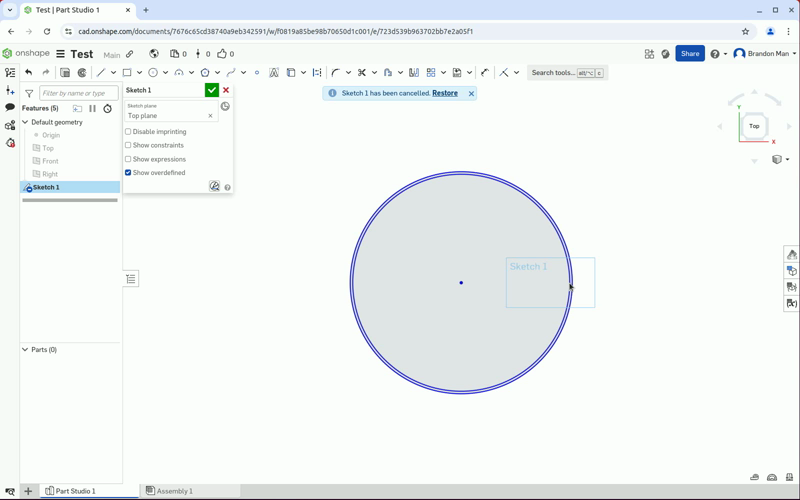
mouse_move(454, 173)
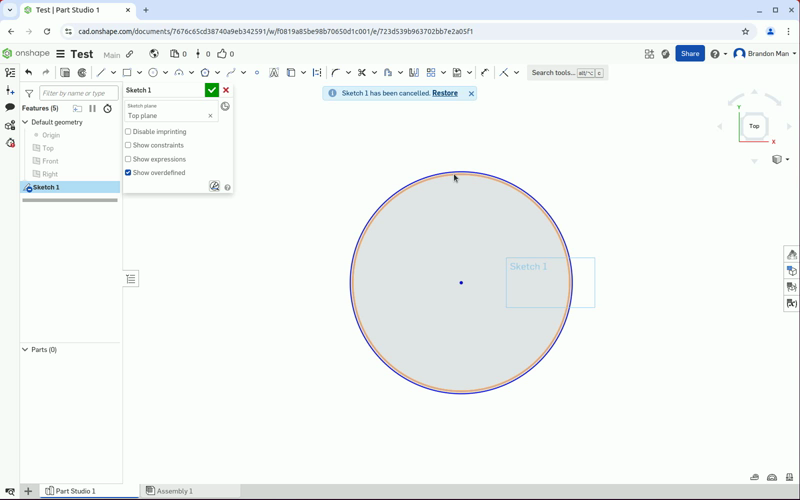
scroll(6)
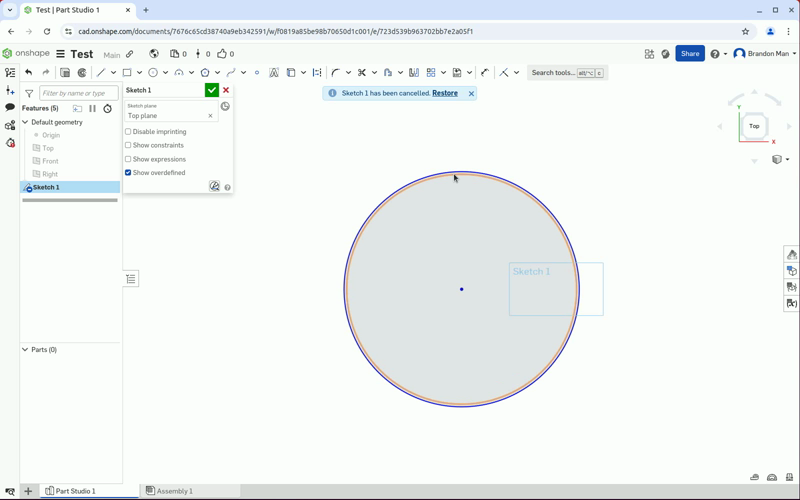
scroll(6)
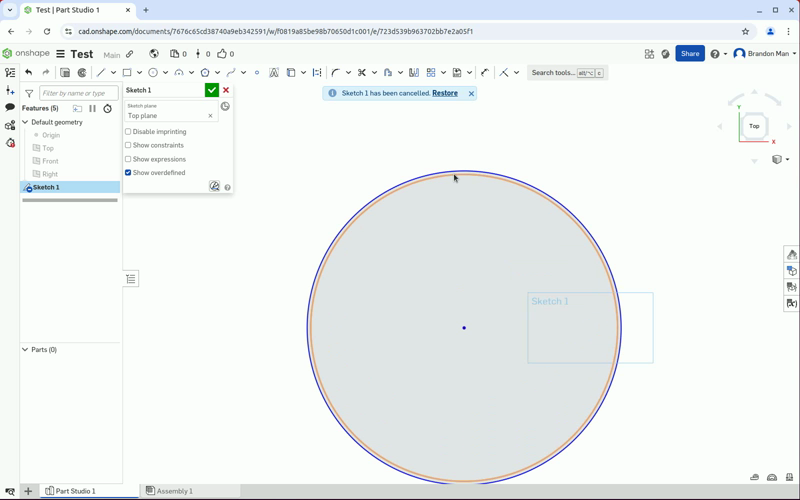
scroll(6)
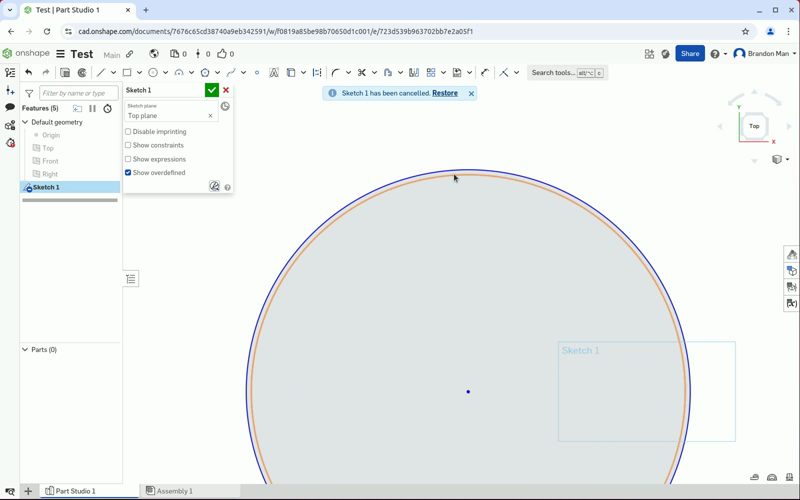
scroll(6)
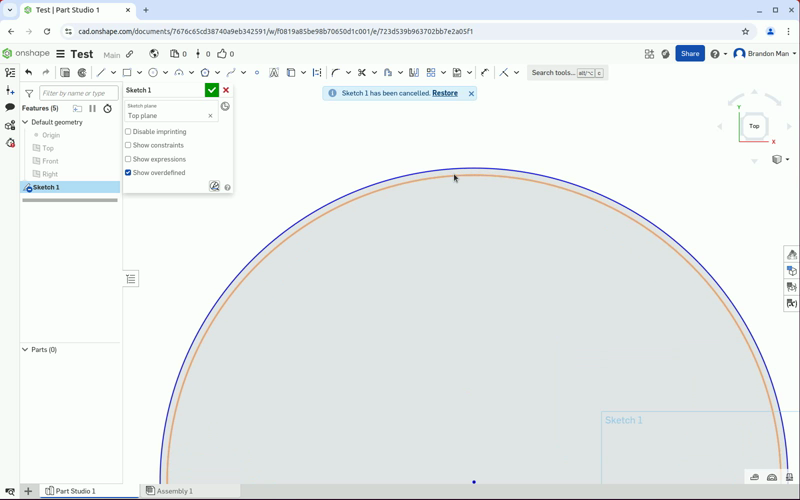
scroll(6)
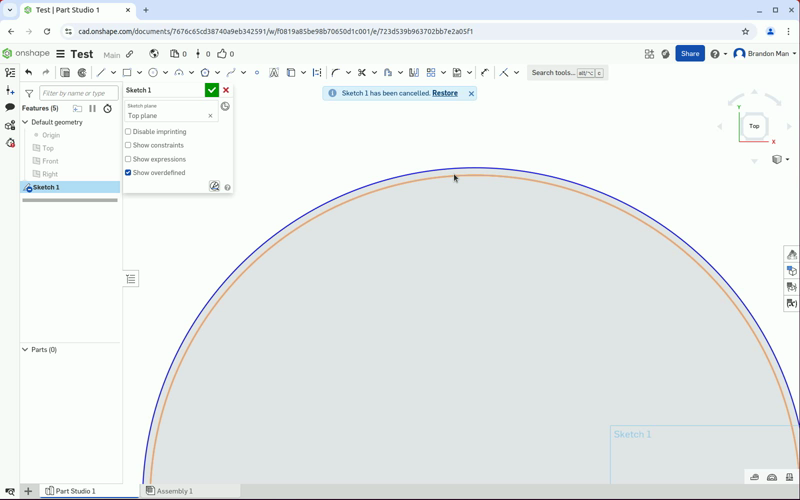
scroll(6)
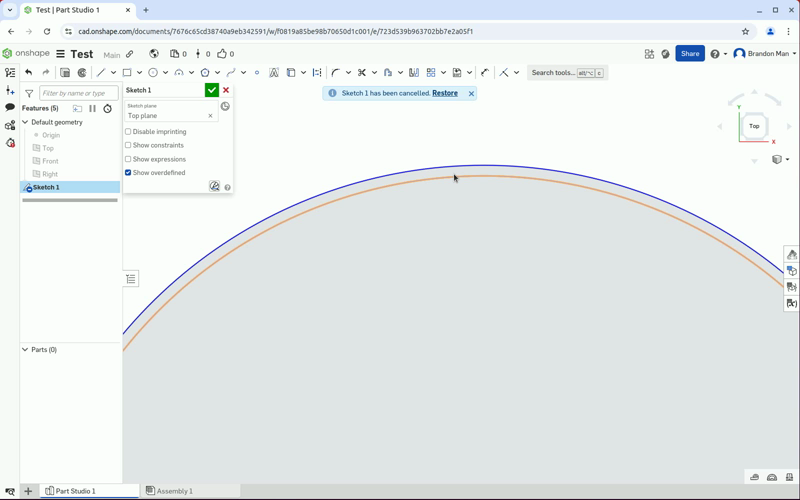
scroll(6)
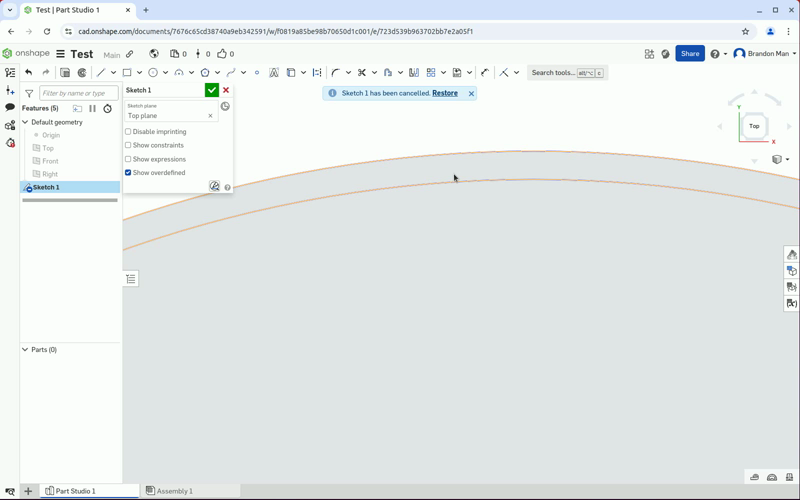
click(454, 173)
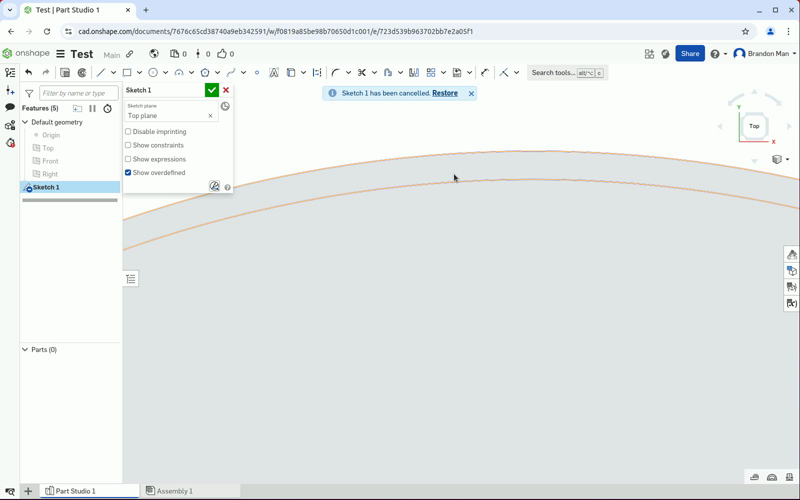
scroll(-6)
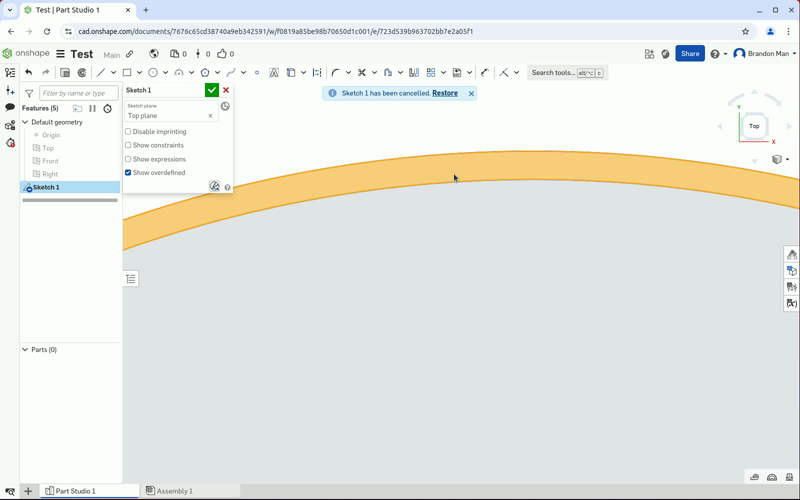
scroll(-6)
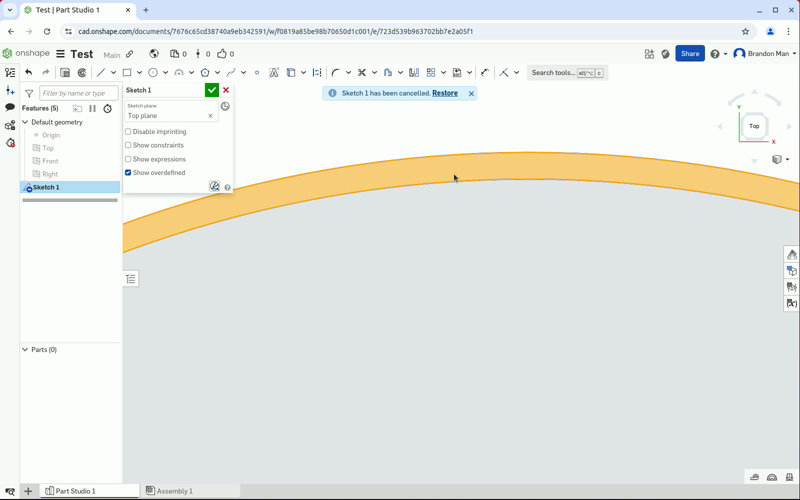
scroll(-6)
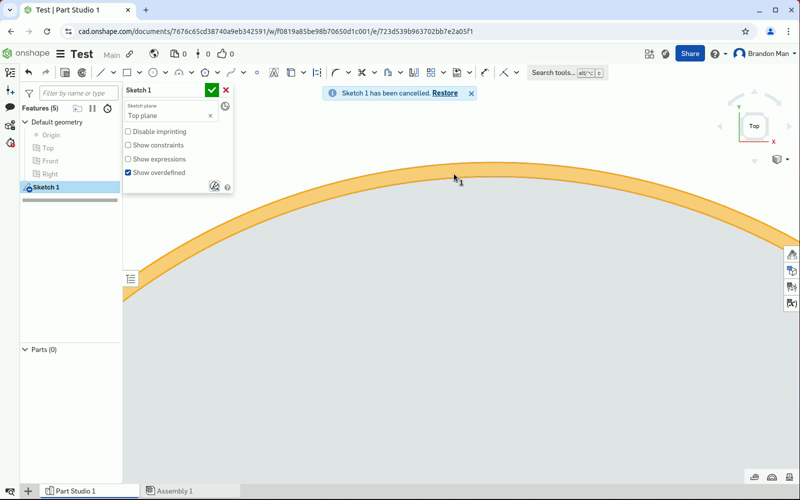
scroll(-6)
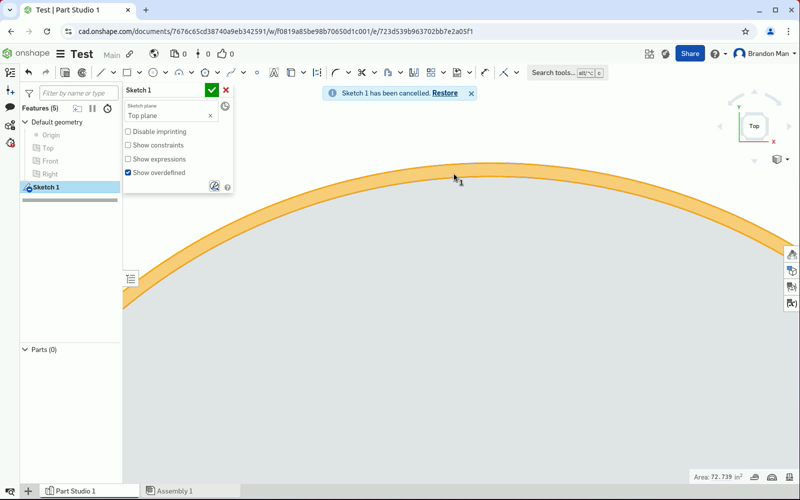
scroll(-6)
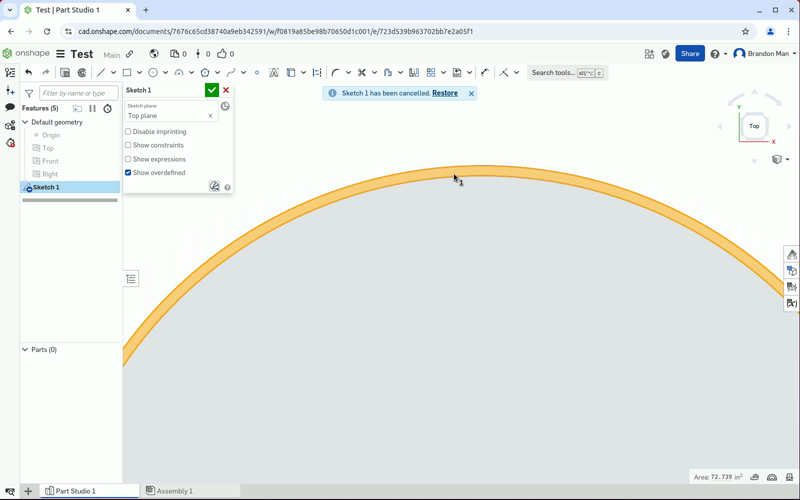
scroll(-6)
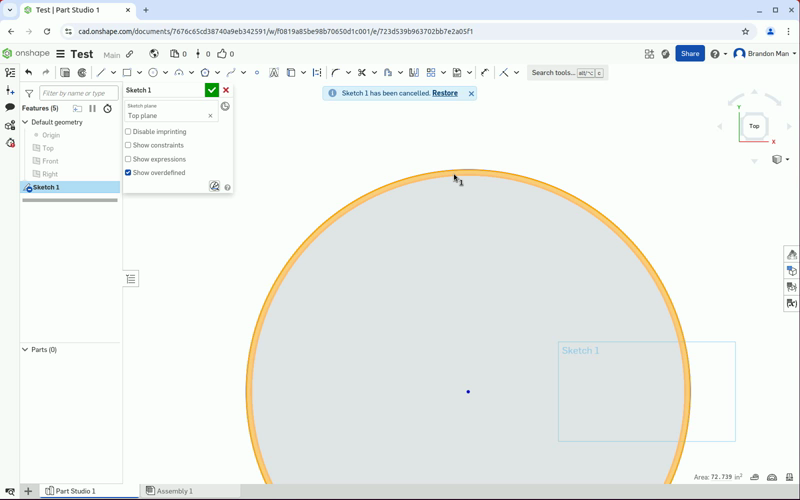
scroll(-6)
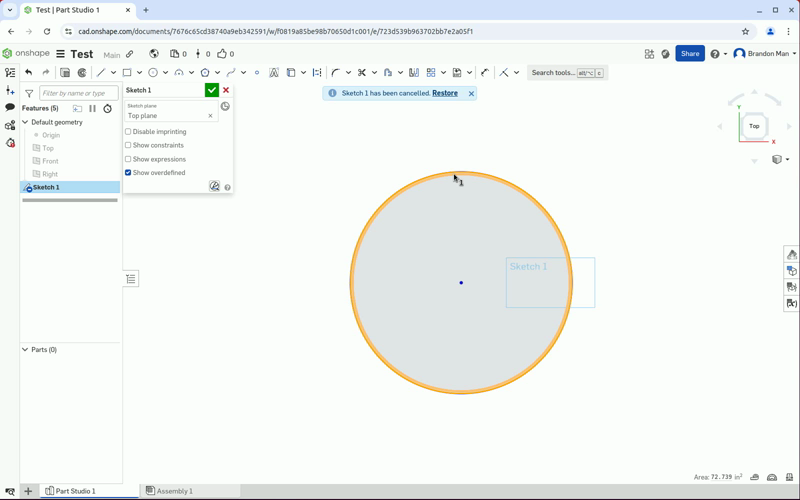
mouse_move(73, 352)
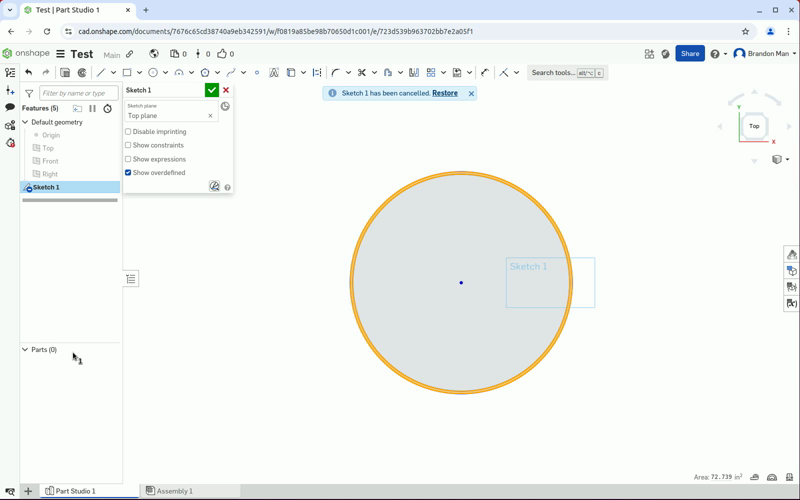
key(shift+y)
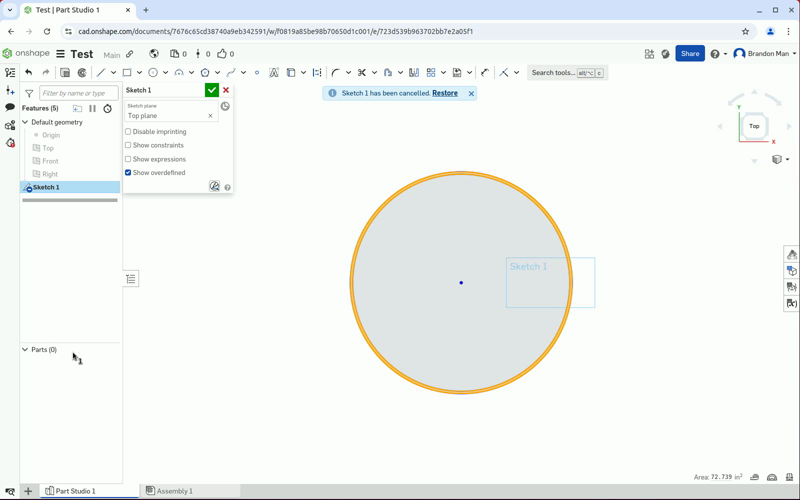
key(shift+e)
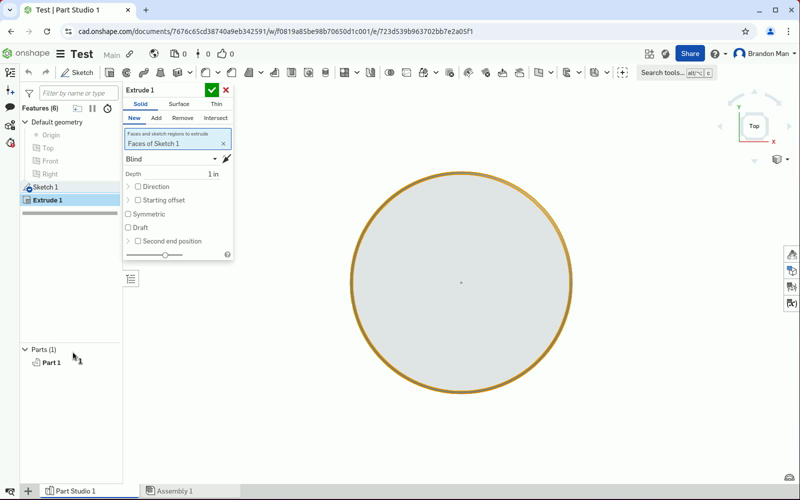
mouse_move(143, 106)
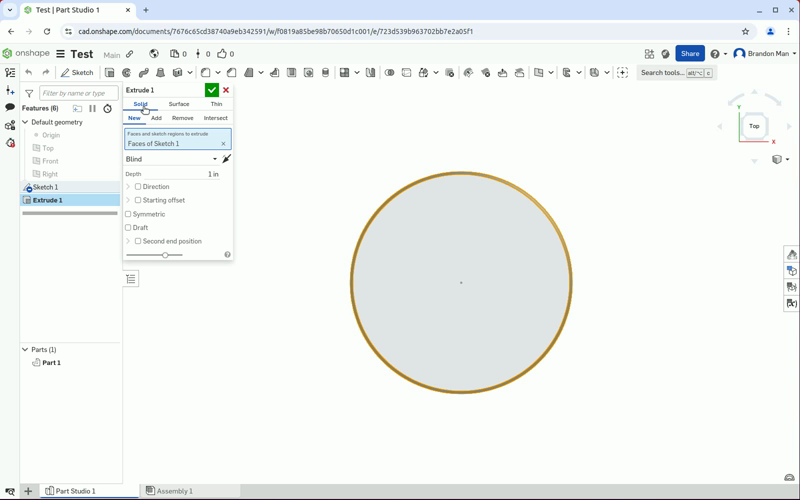
click(143, 106)
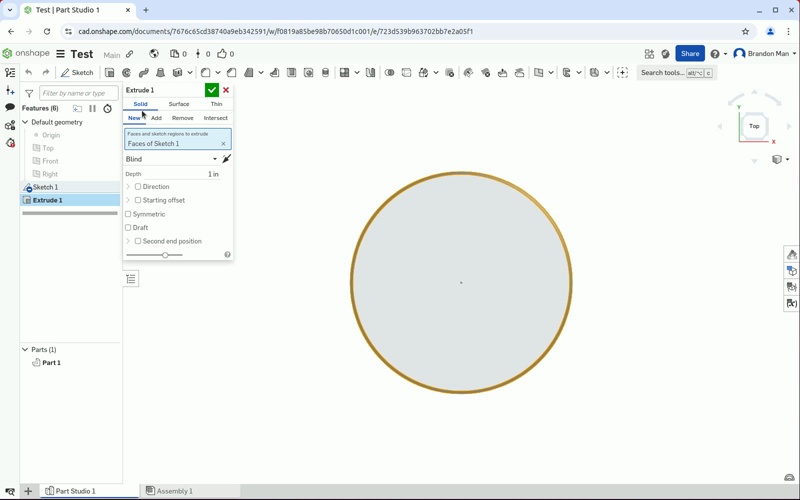
mouse_move(137, 120)
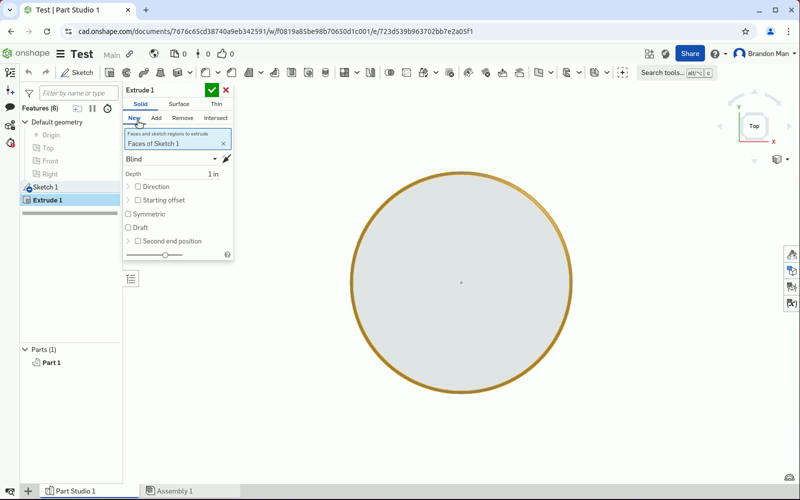
click(137, 120)
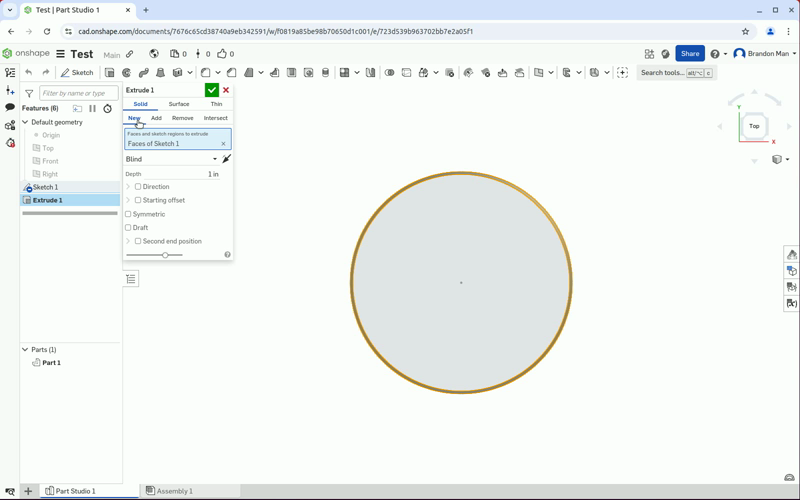
key(tab, 4)
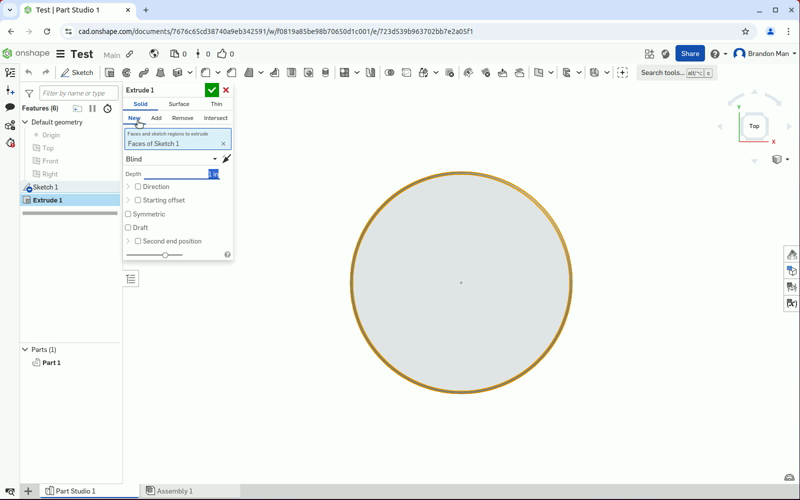
text(1.685)
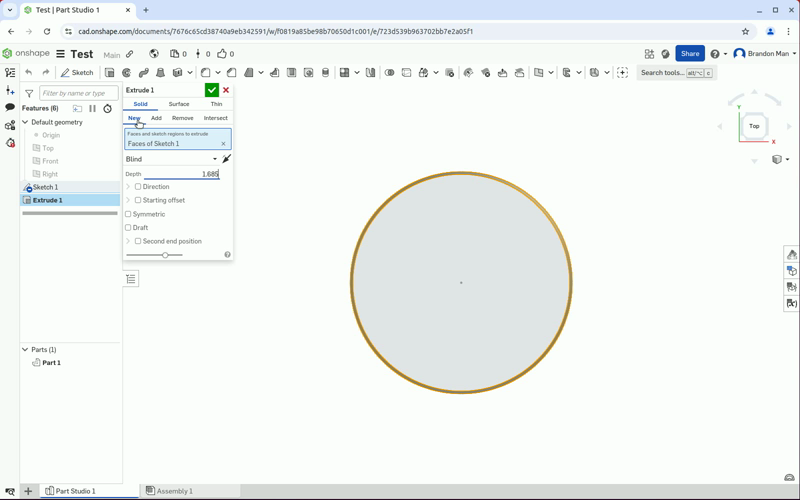
key(enter)
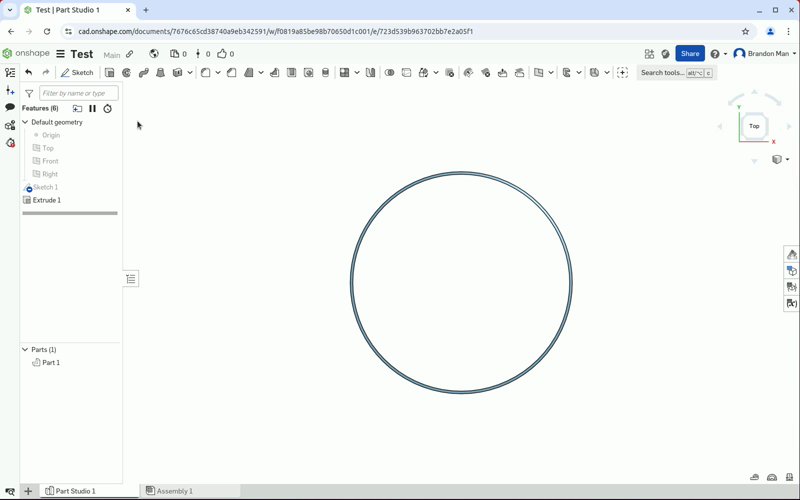
key(shift+h)
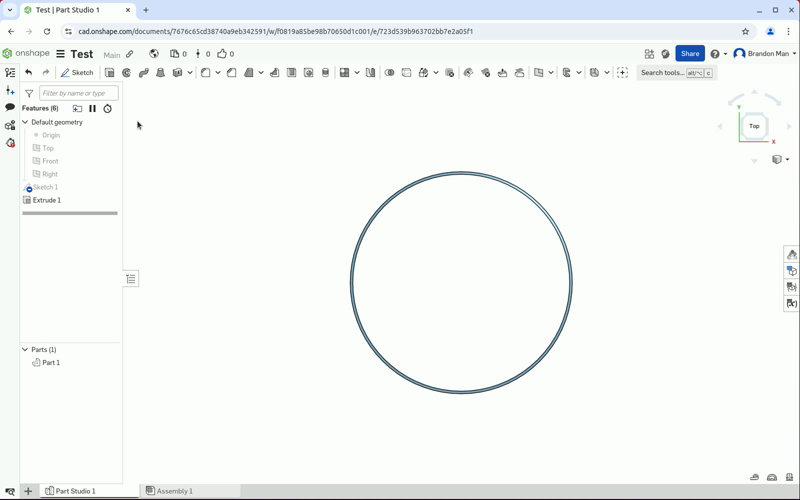
key(shift+h)
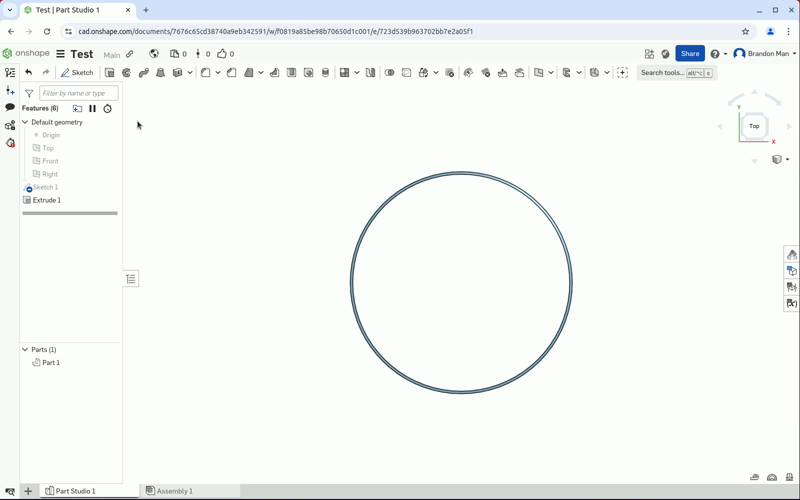
mouse_move(73, 189)
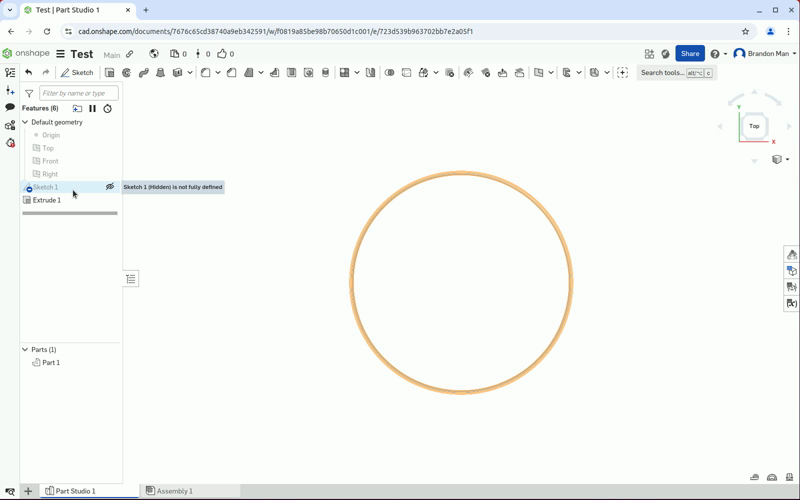
click(73, 189)
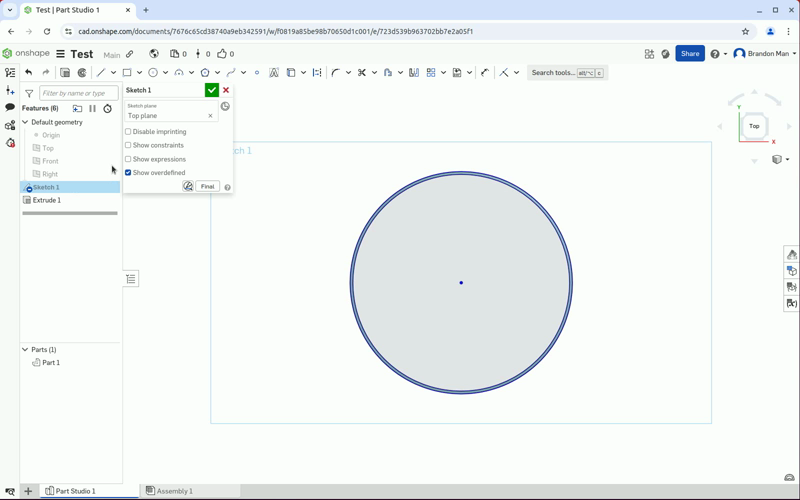
mouse_move(229, 92)
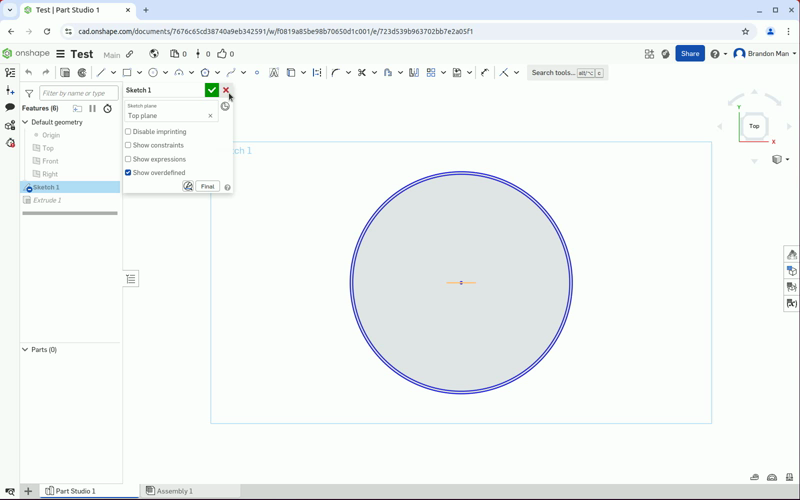
click(229, 92)
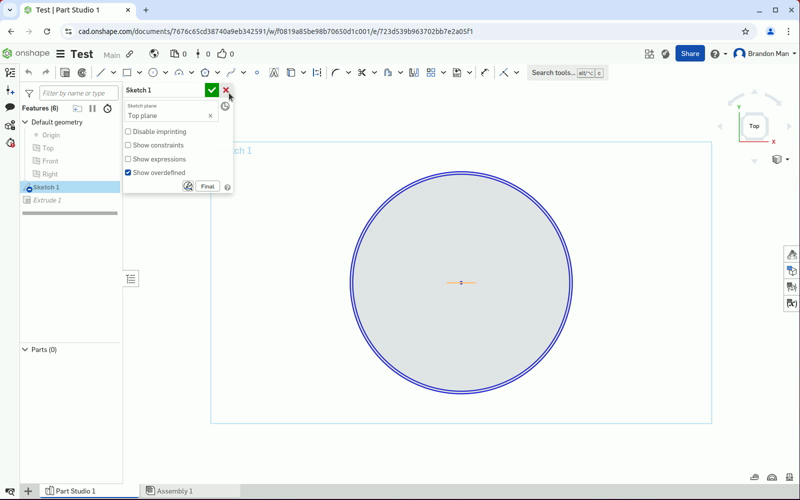
key(shift+s)
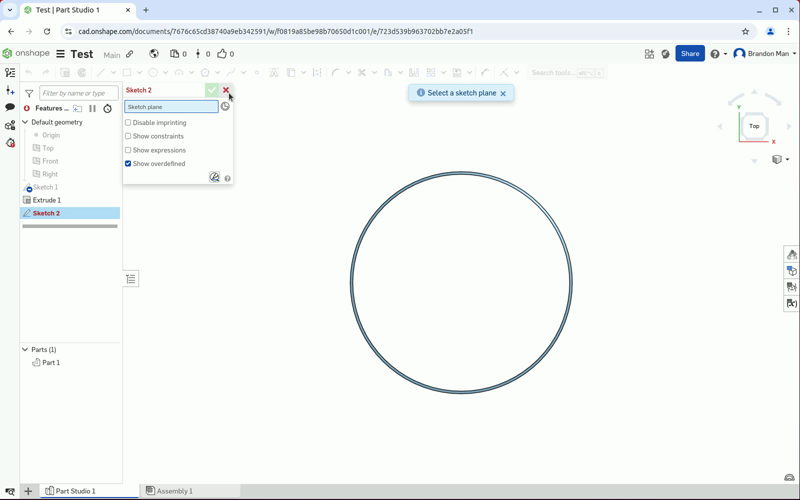
mouse_move(73, 150)
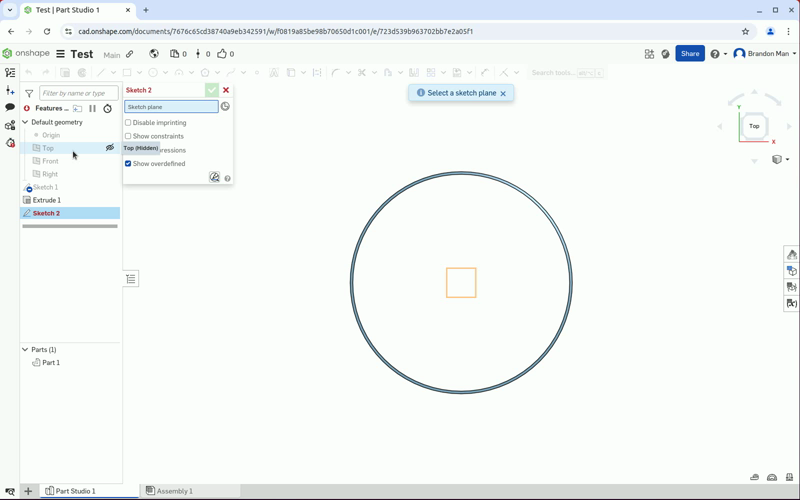
click(73, 150)
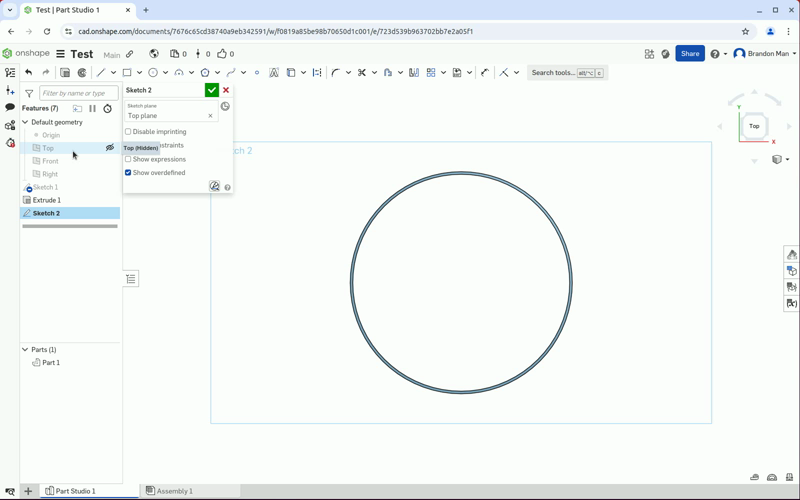
mouse_move(73, 352)
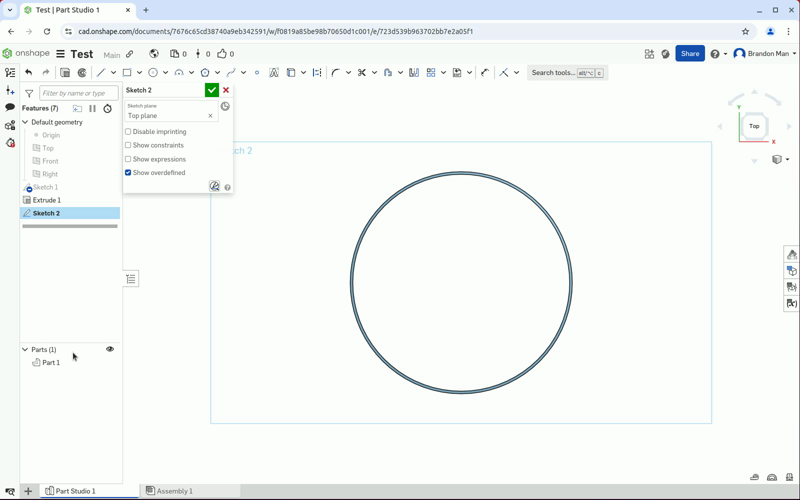
key(y)
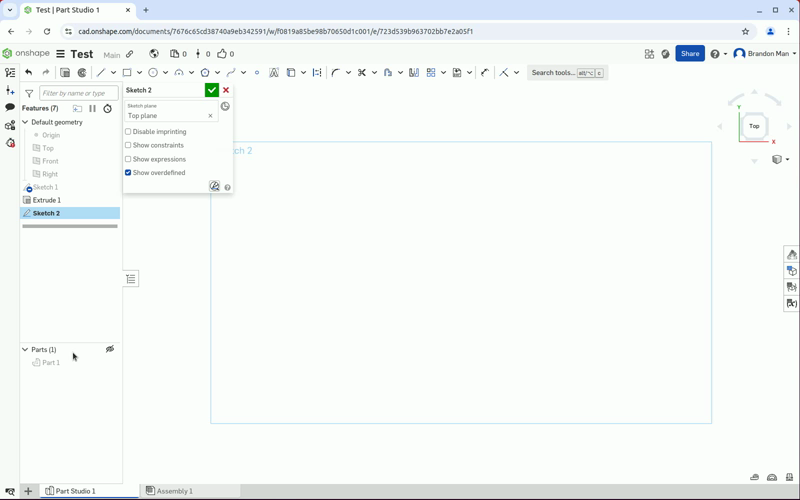
key(c)
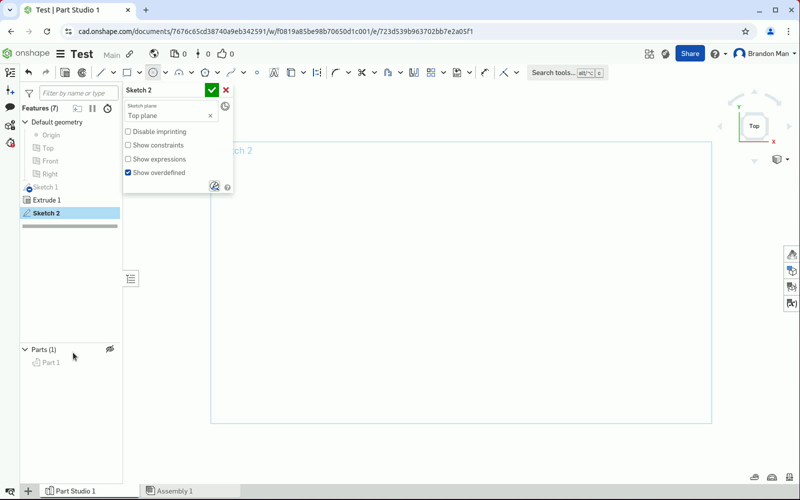
key_down(shift)
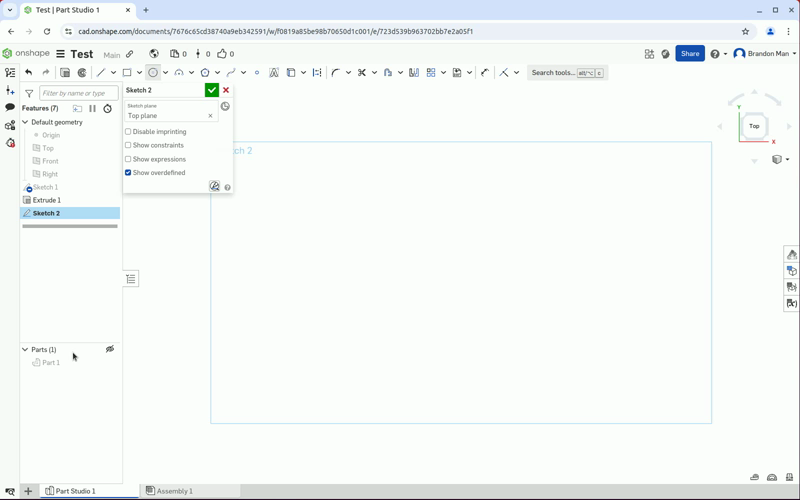
mouse_move(461, 282)
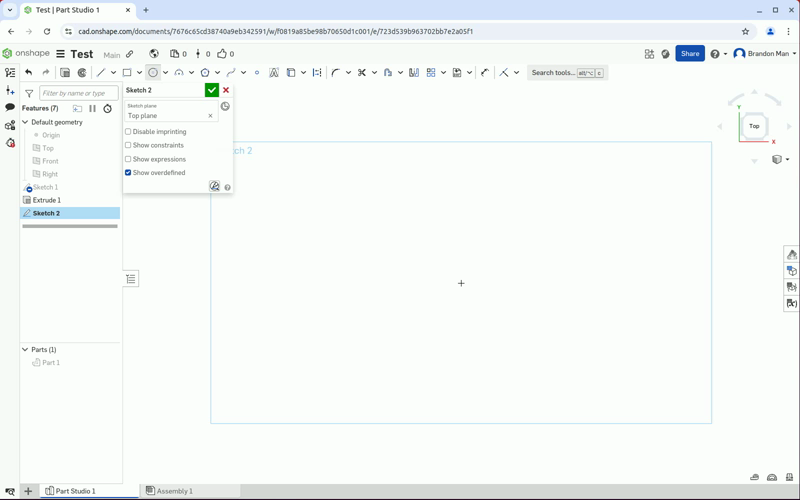
click(461, 282)
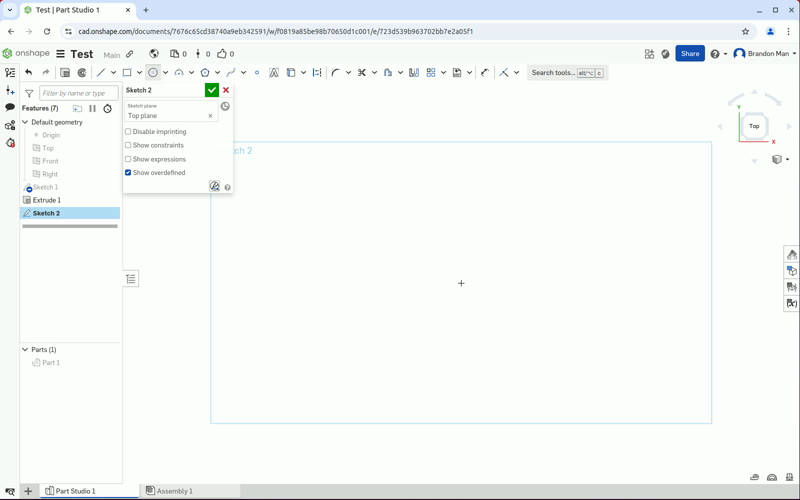
key_up(shift)
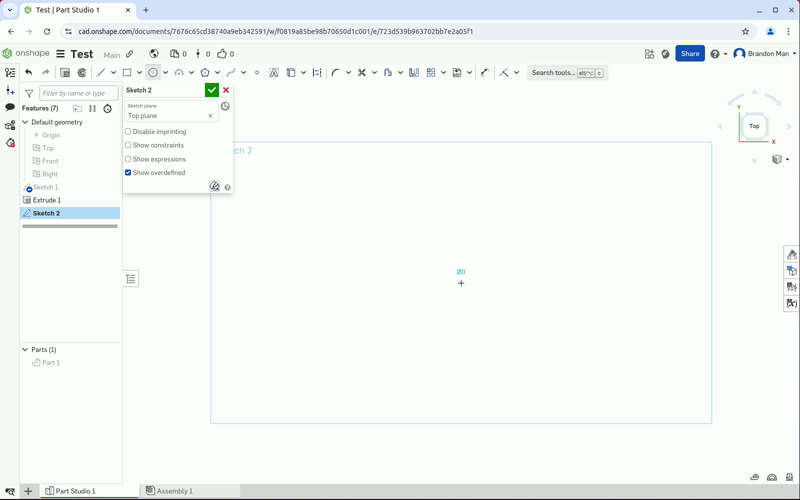
mouse_move(572, 282)
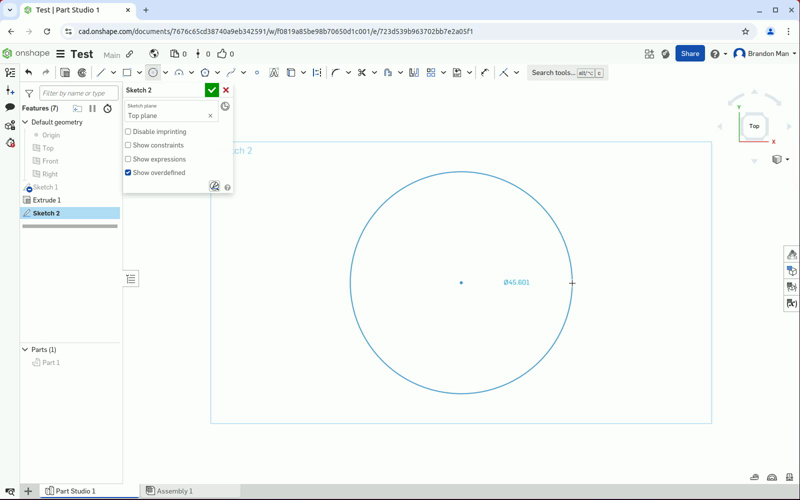
click(572, 282)
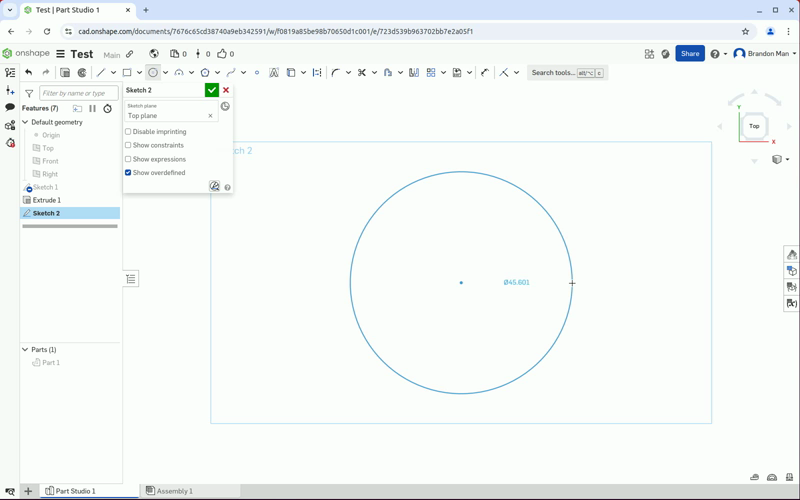
key(esc)
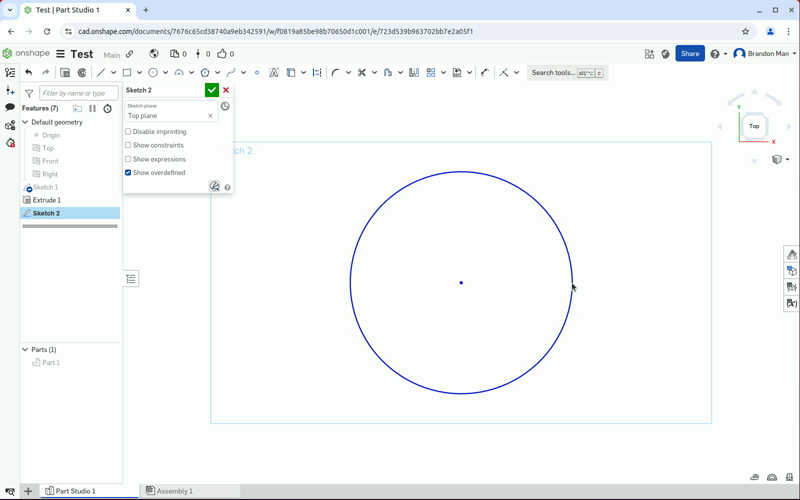
key(c)
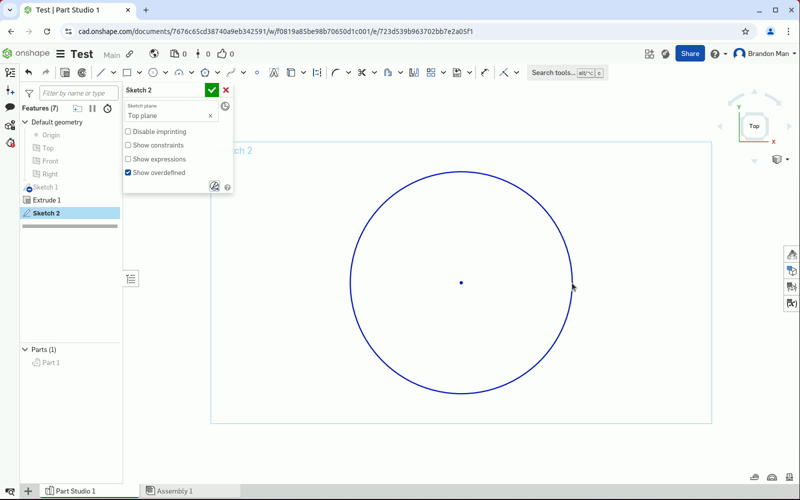
key_down(shift)
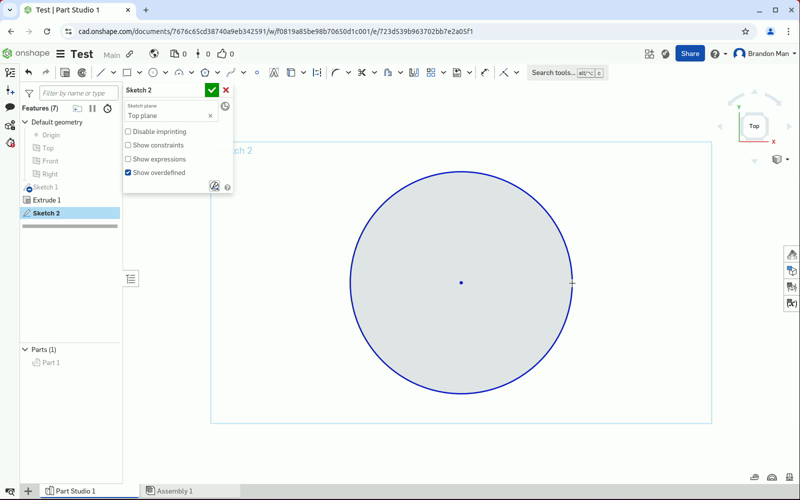
mouse_move(461, 282)
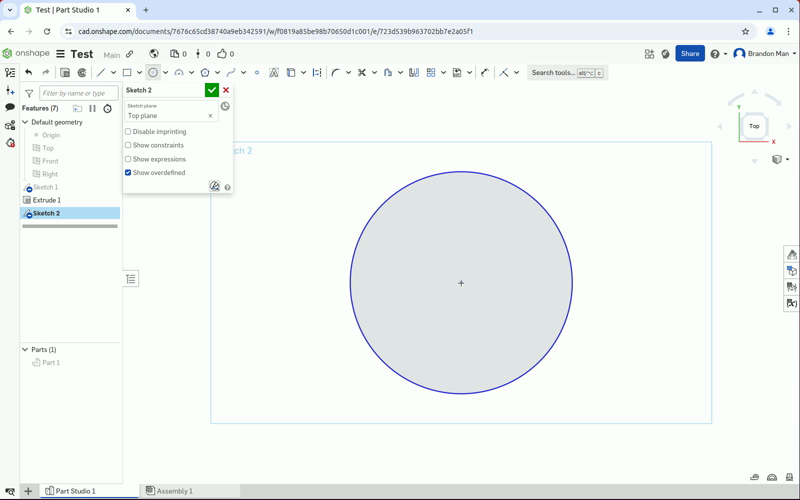
click(461, 282)
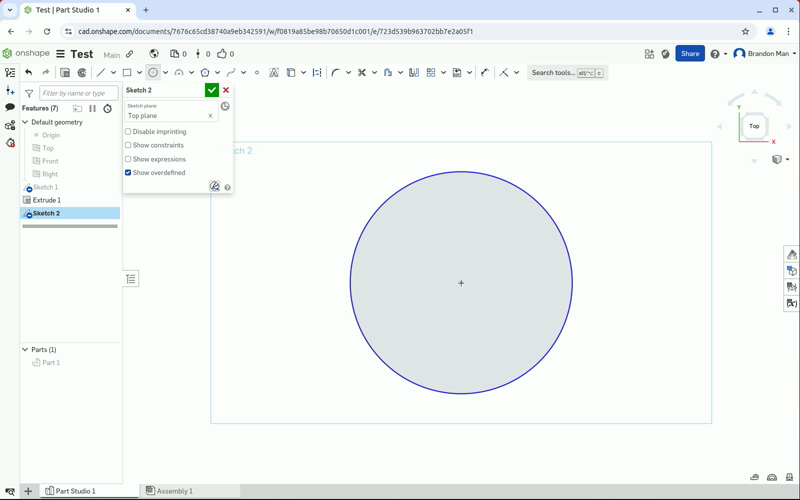
key_up(shift)
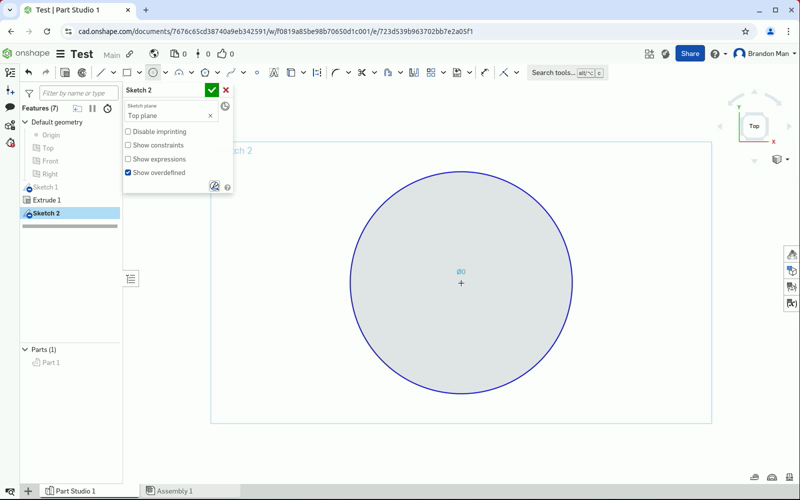
mouse_move(569, 282)
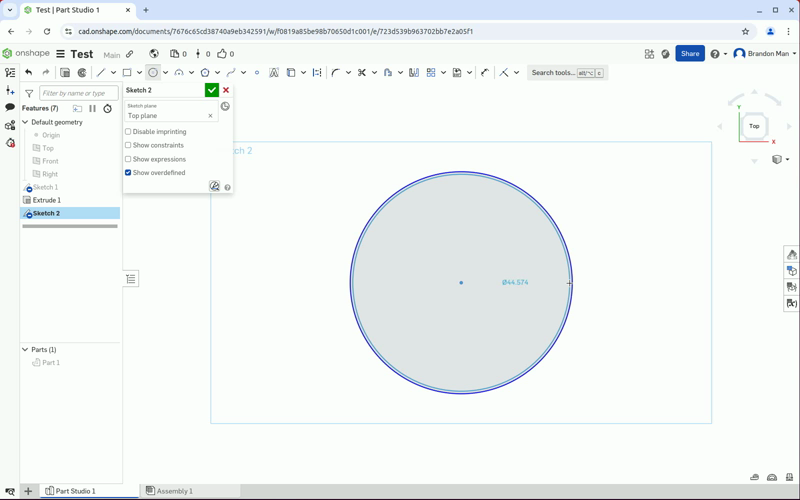
scroll(6)
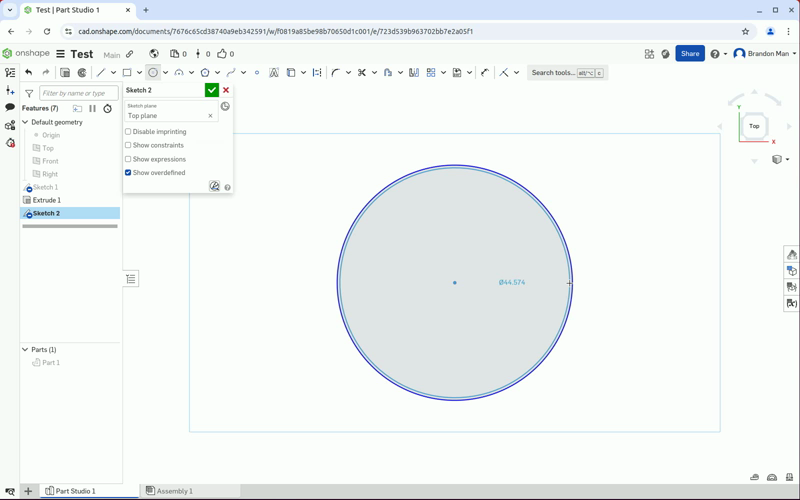
scroll(6)
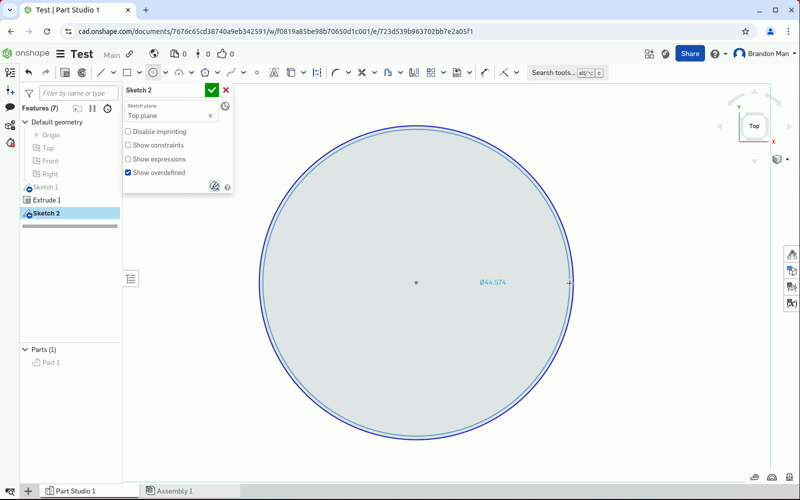
scroll(6)
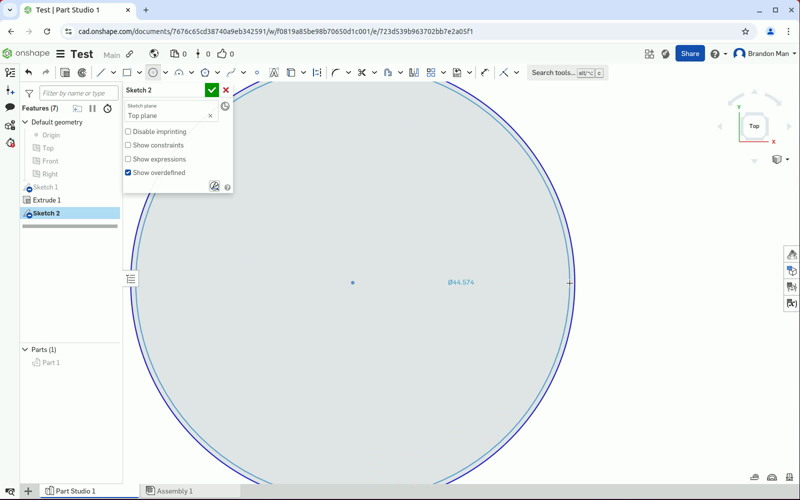
scroll(6)
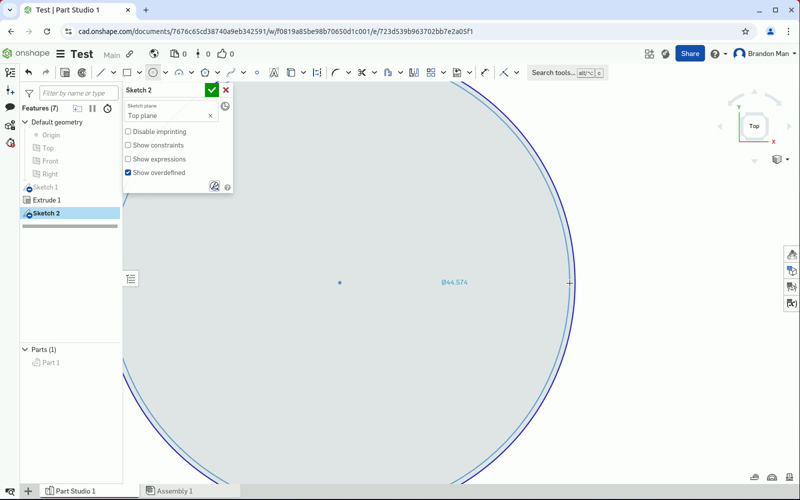
scroll(6)
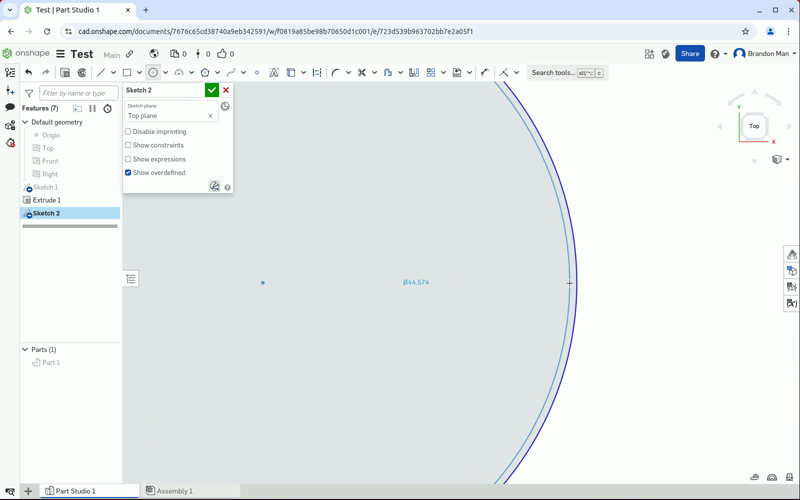
scroll(6)
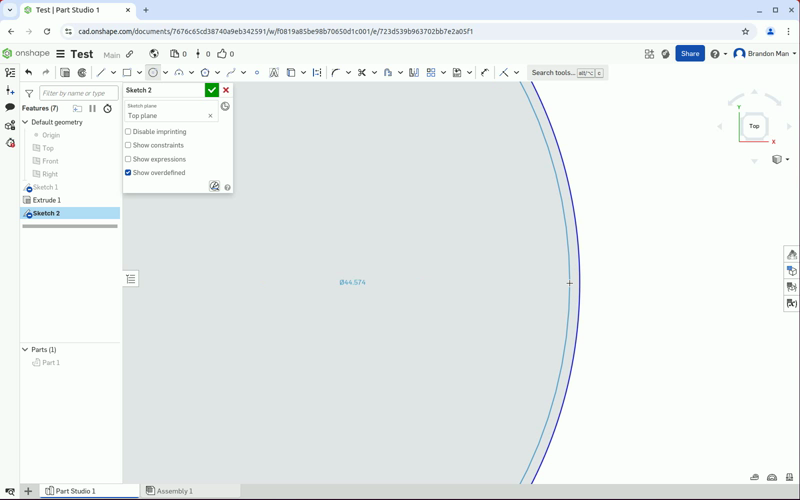
scroll(6)
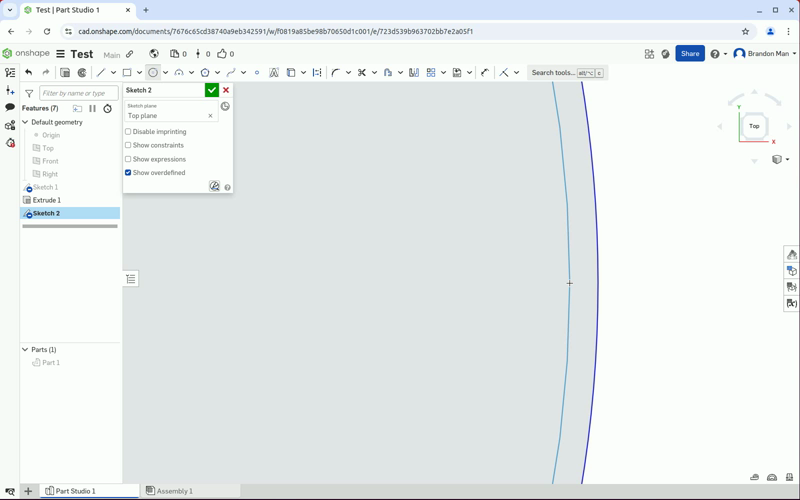
click(569, 282)
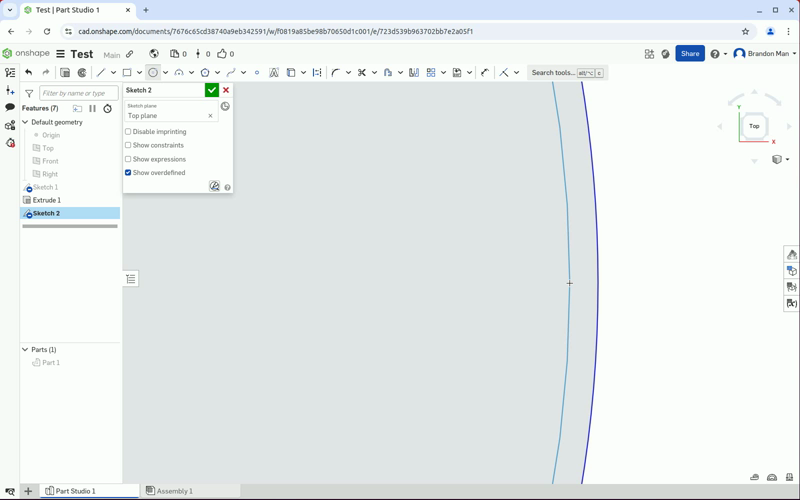
scroll(-6)
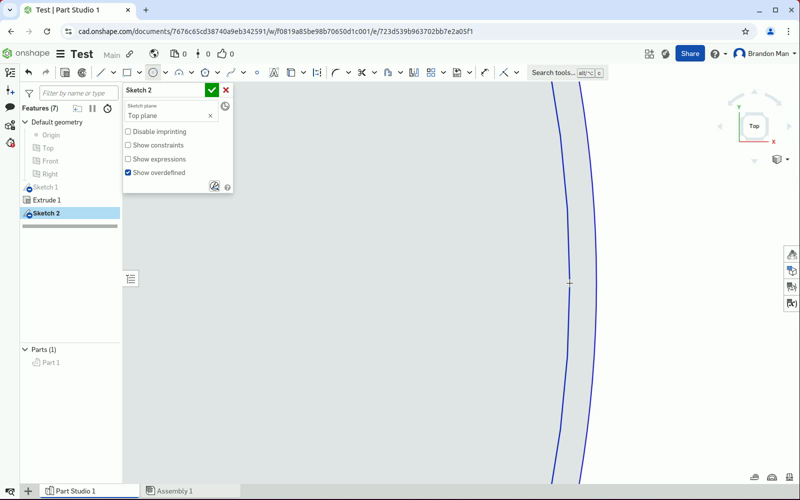
scroll(-6)
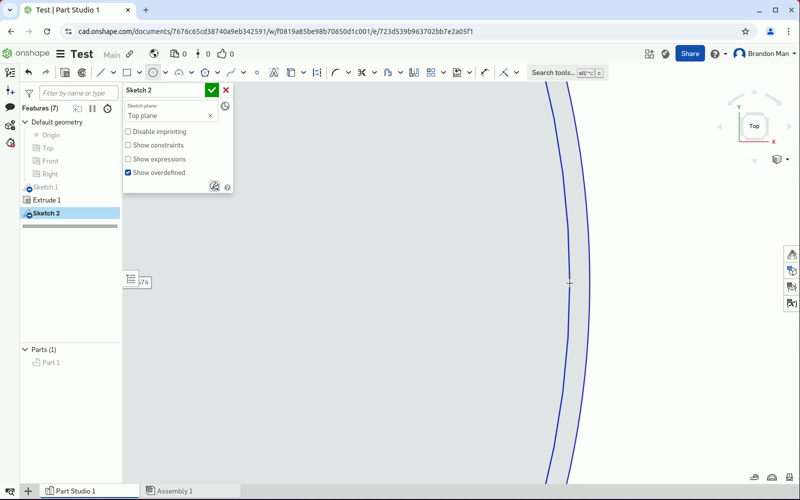
scroll(-6)
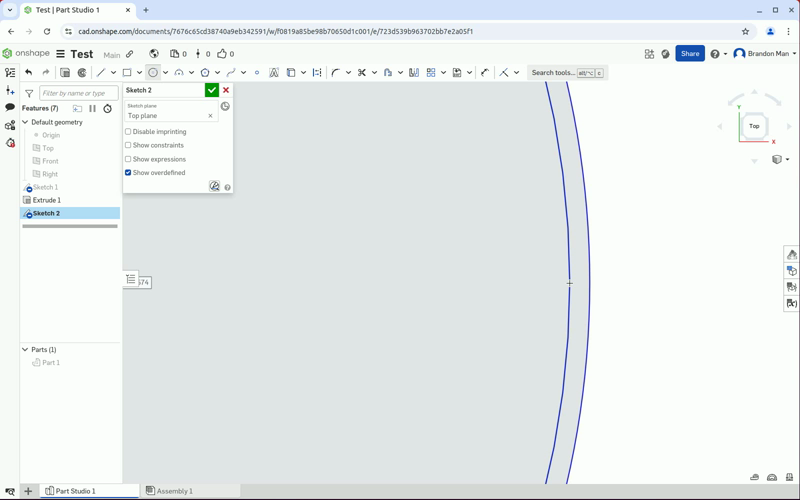
scroll(-6)
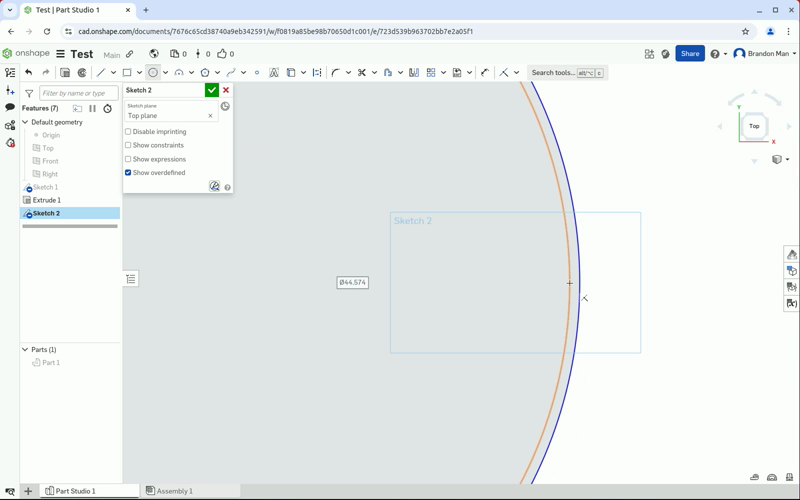
scroll(-6)
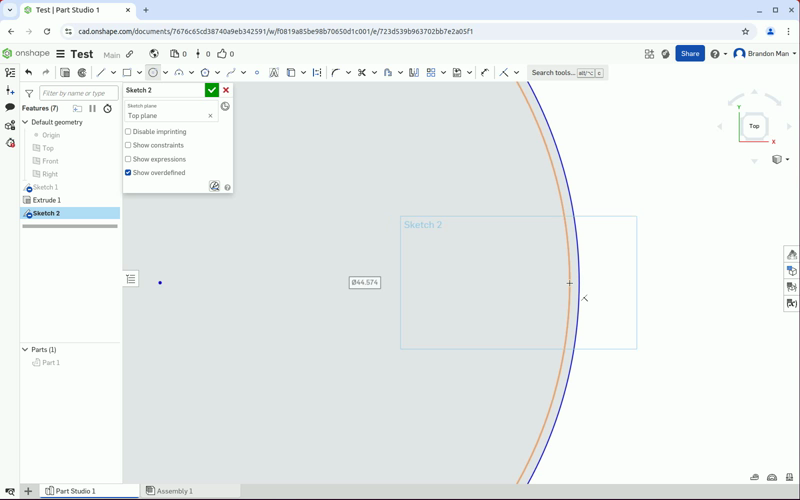
scroll(-6)
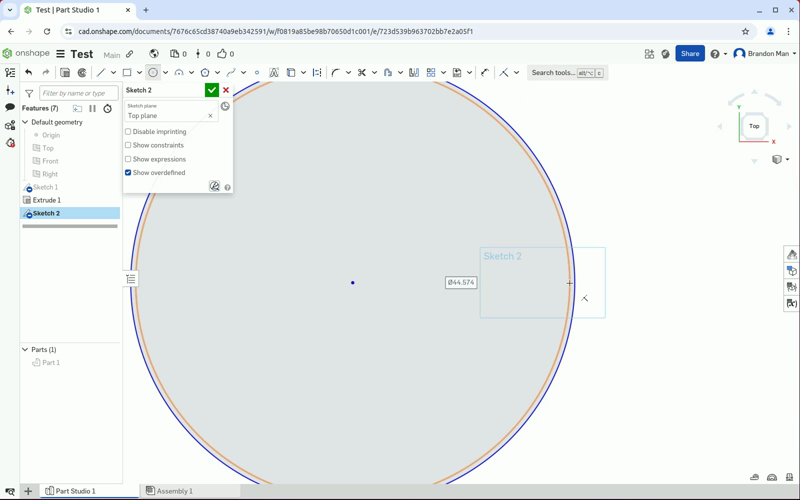
scroll(-6)
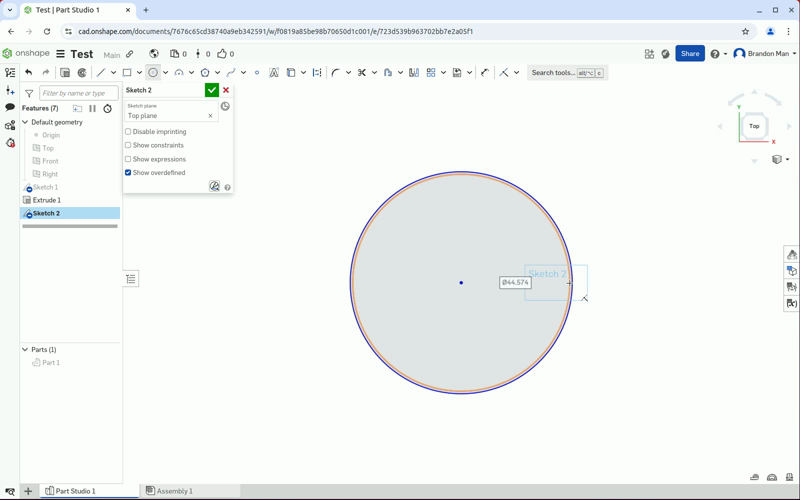
key(esc)
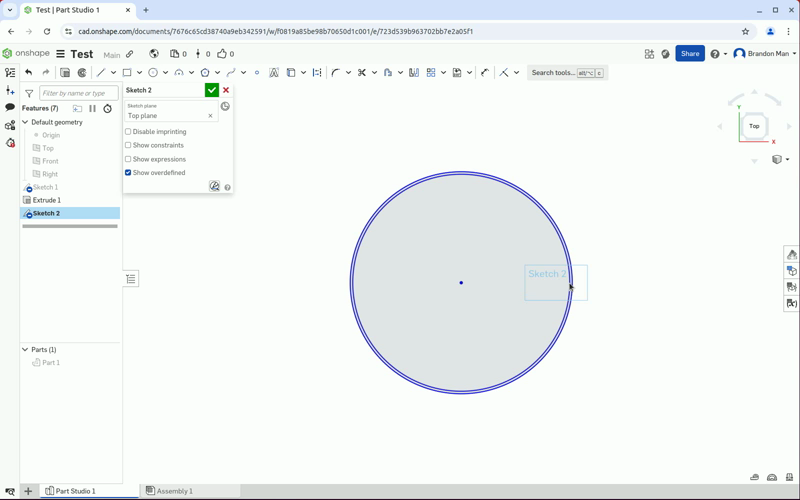
mouse_move(513, 186)
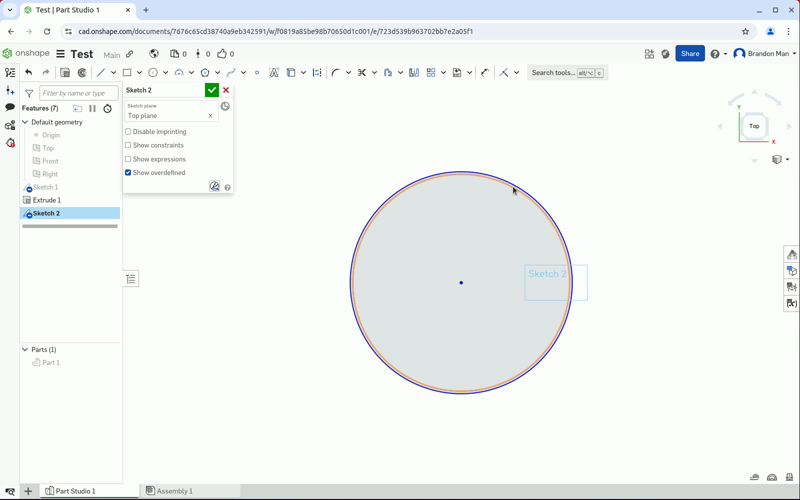
scroll(6)
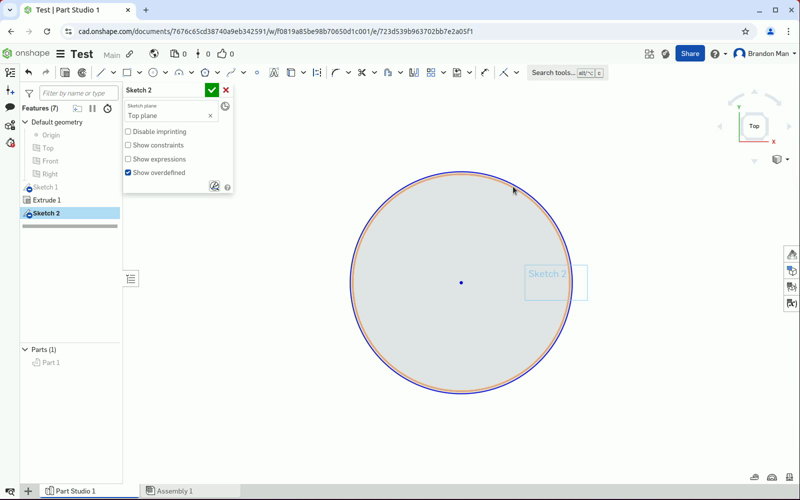
scroll(6)
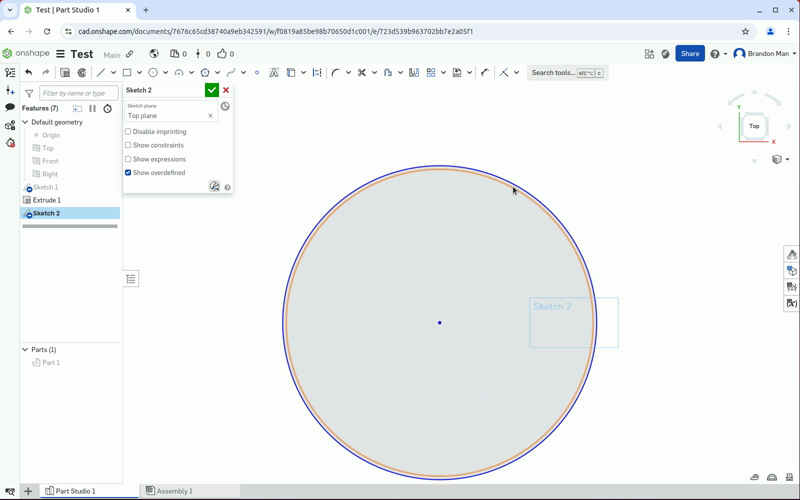
scroll(6)
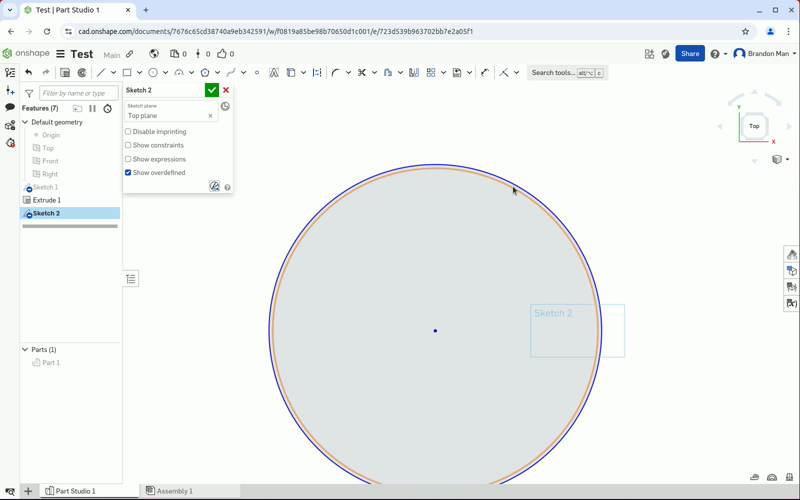
scroll(6)
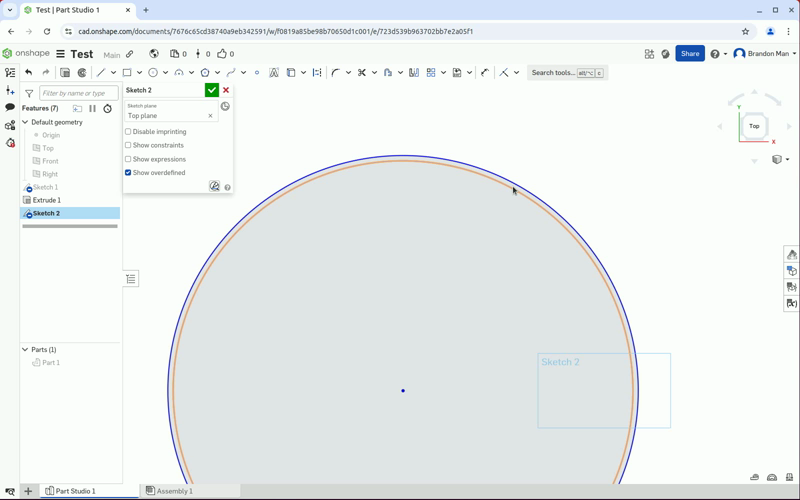
scroll(6)
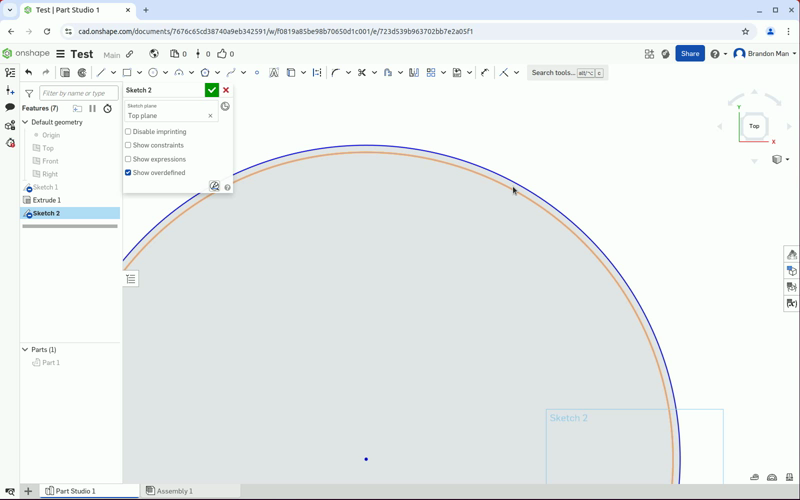
scroll(6)
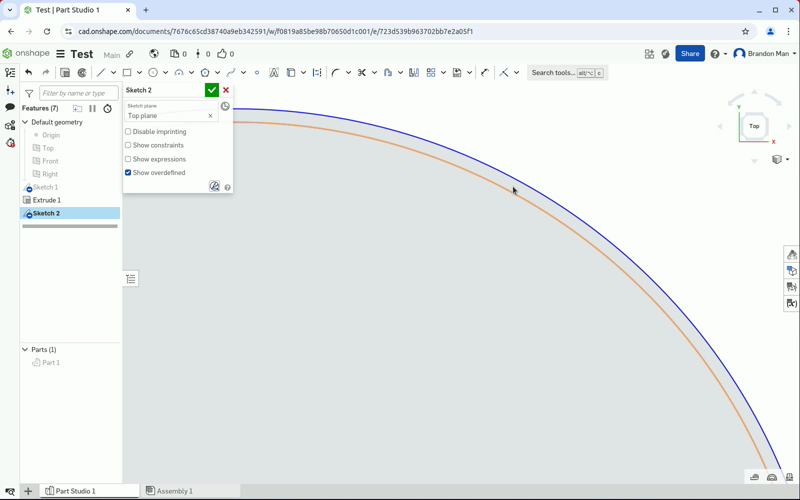
scroll(6)
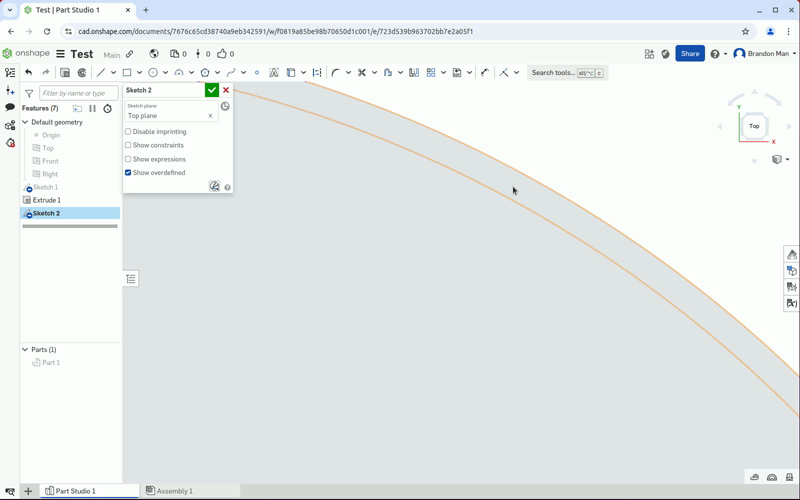
click(513, 186)
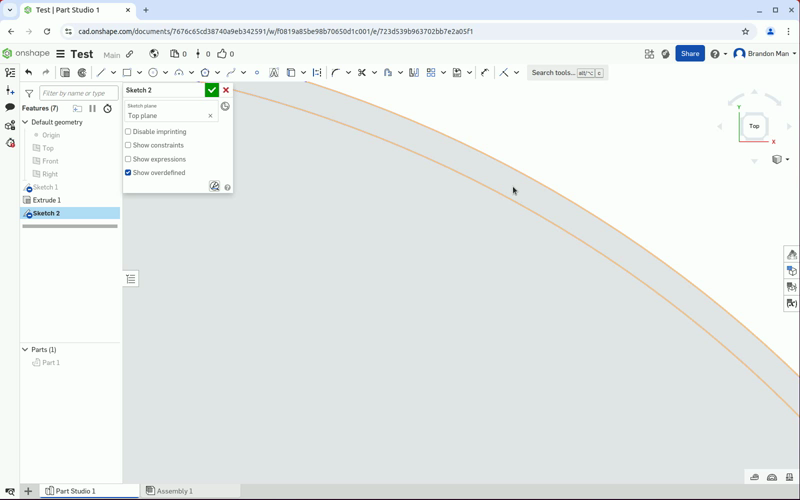
scroll(-6)
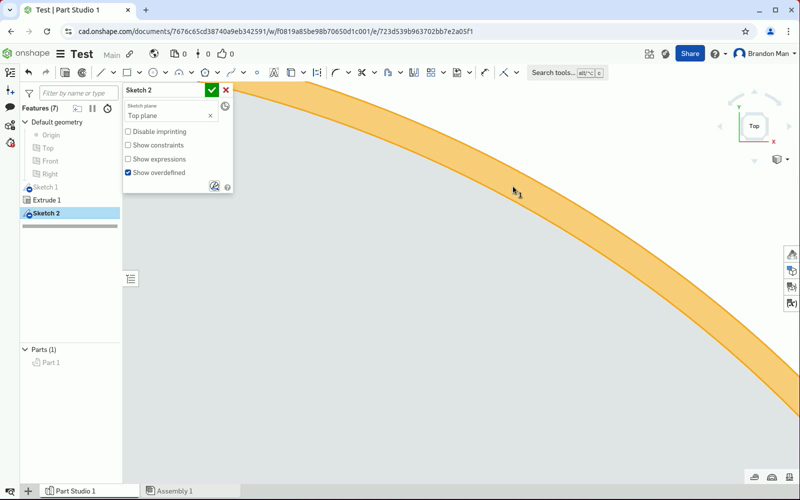
scroll(-6)
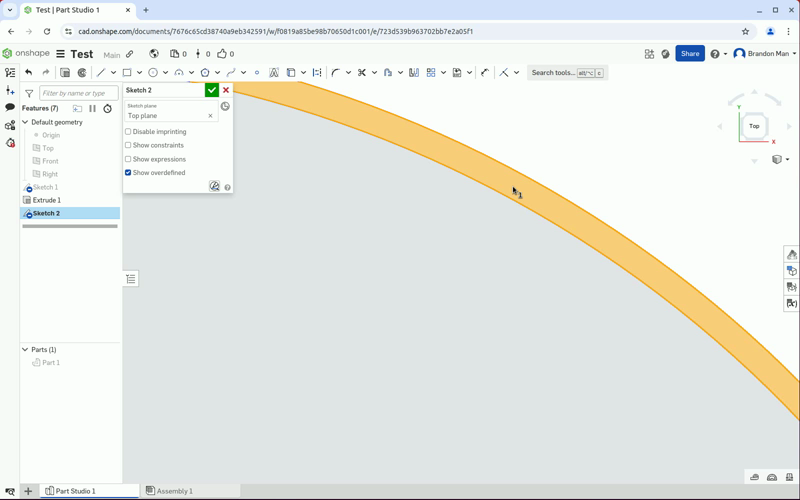
scroll(-6)
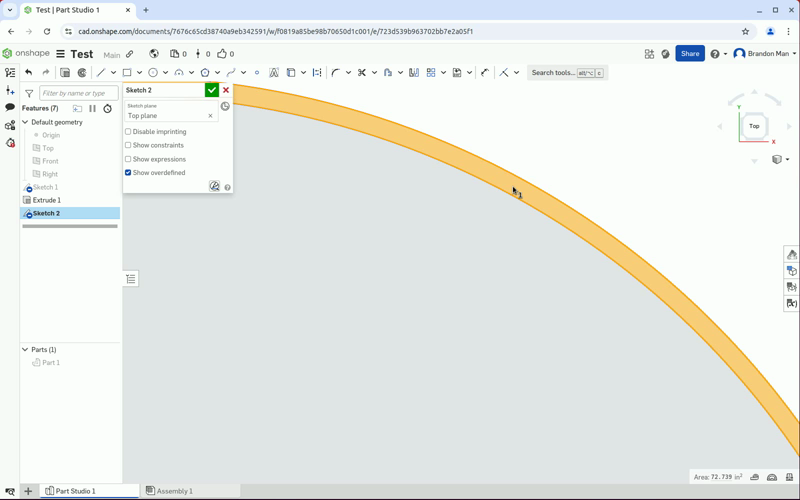
scroll(-6)
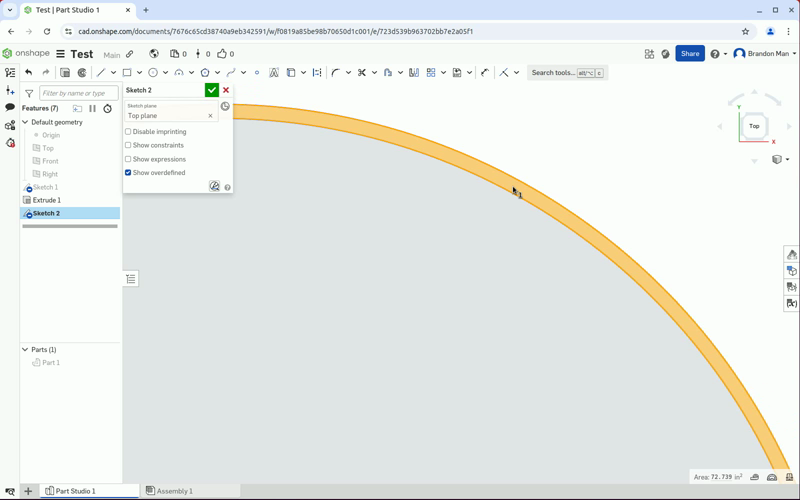
scroll(-6)
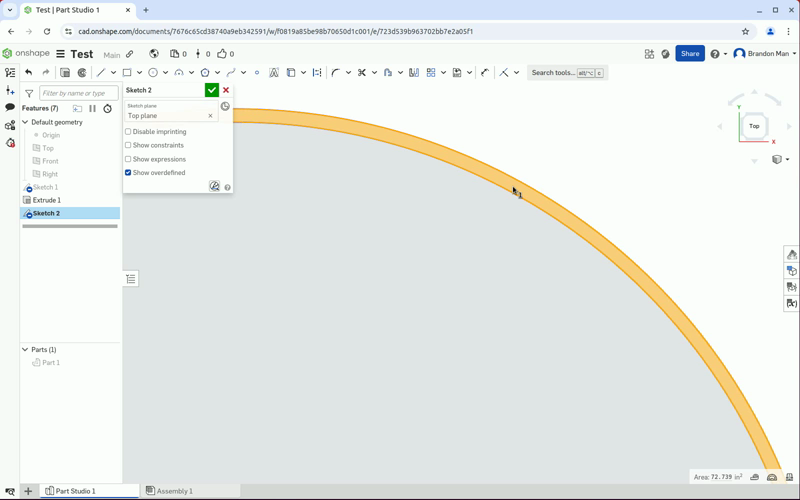
scroll(-6)
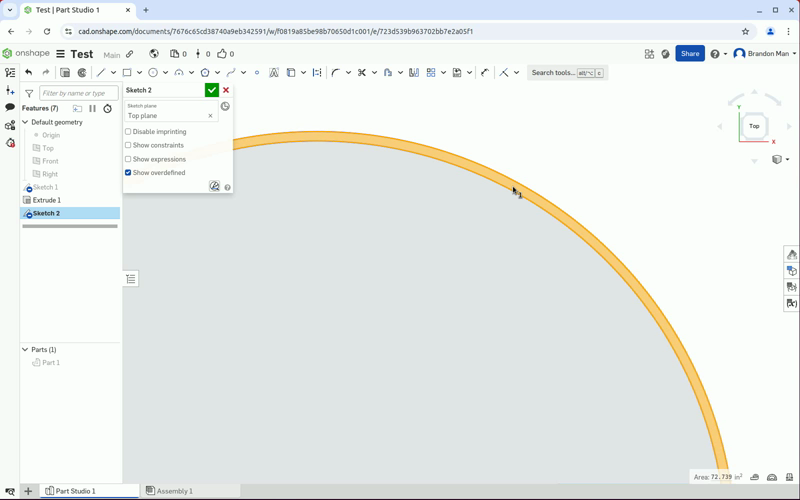
scroll(-6)
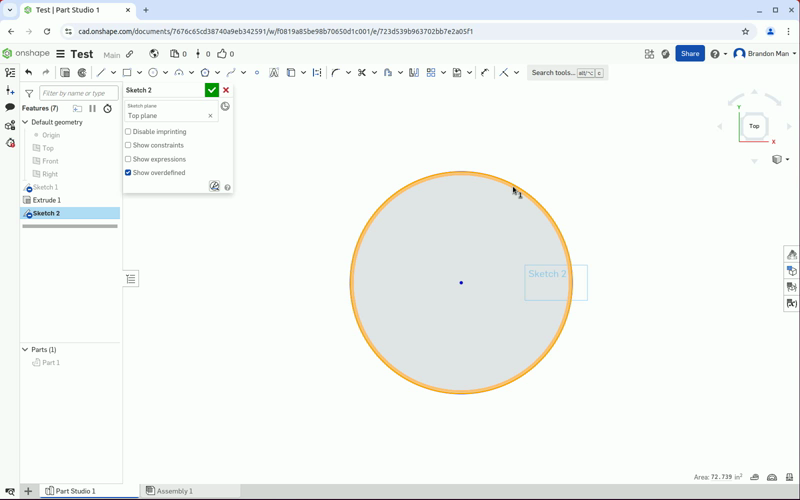
mouse_move(73, 352)
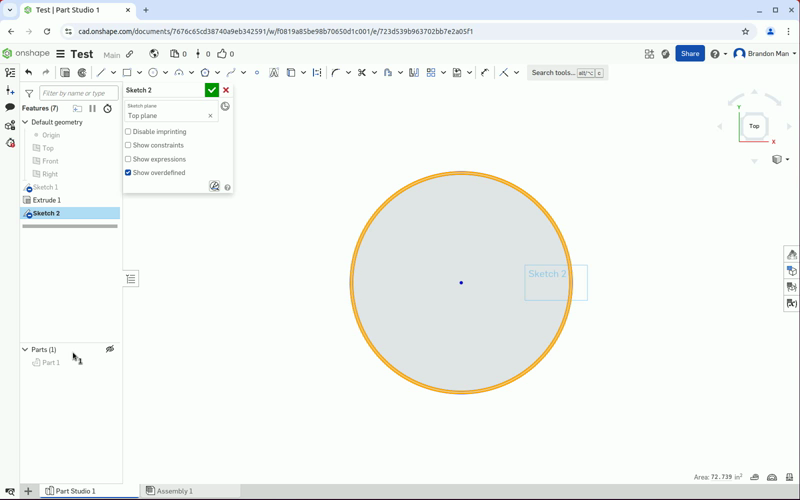
key(shift+y)
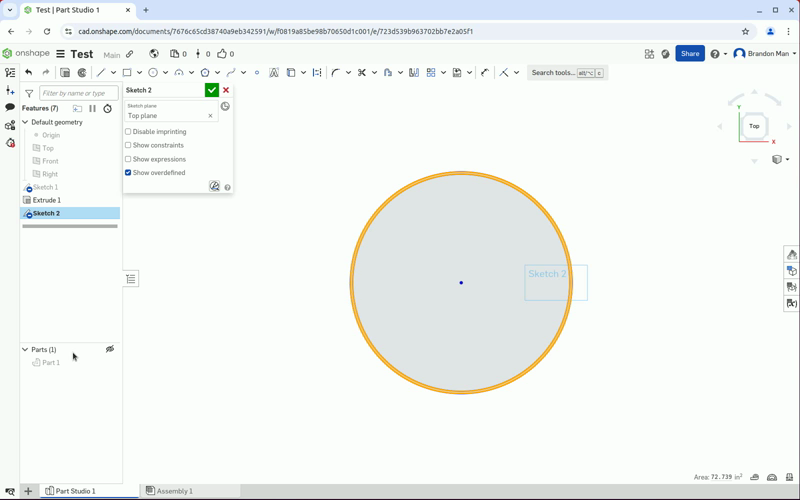
key(shift+e)
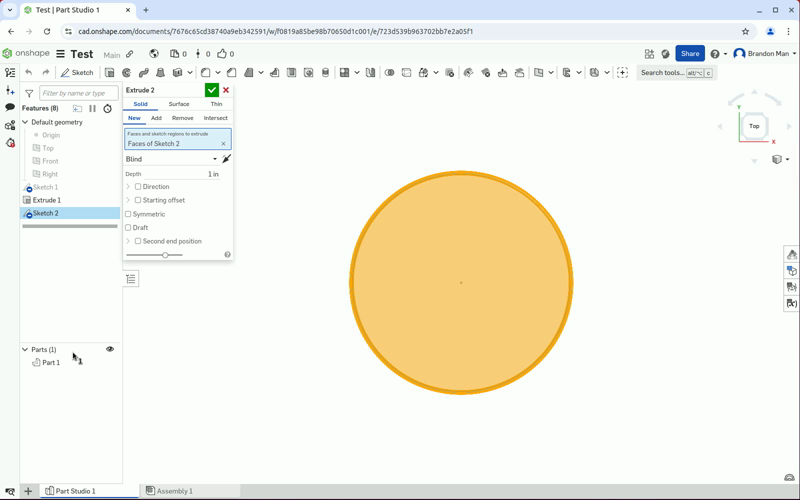
mouse_move(143, 106)
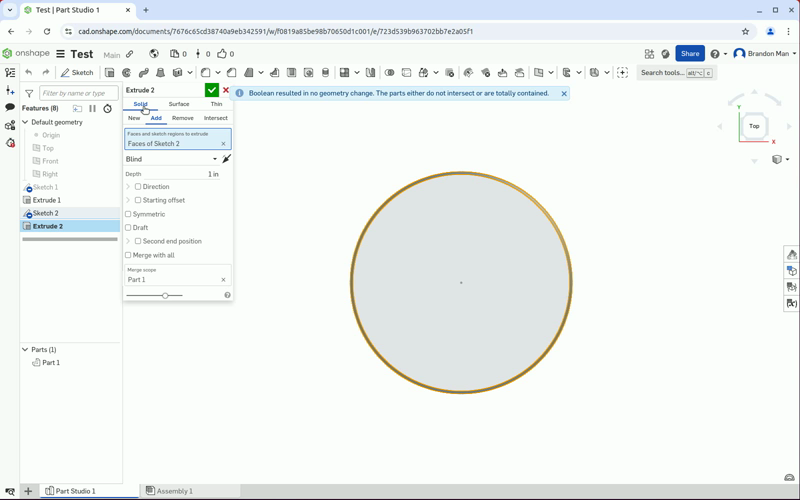
click(143, 106)
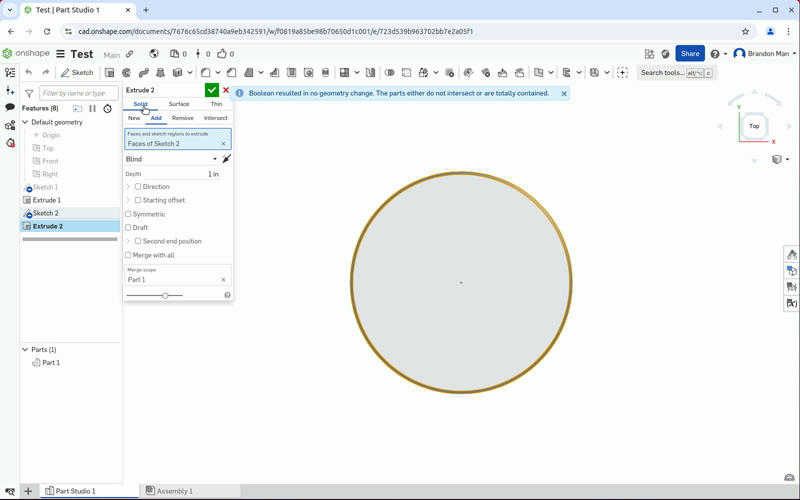
mouse_move(137, 120)
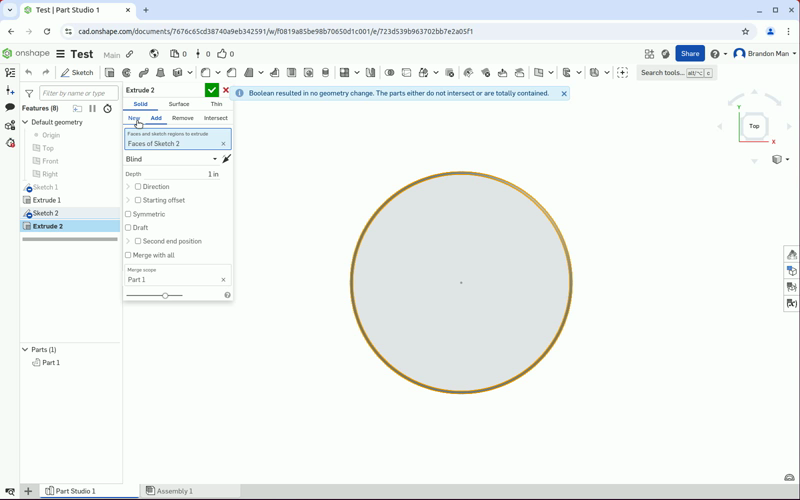
click(137, 120)
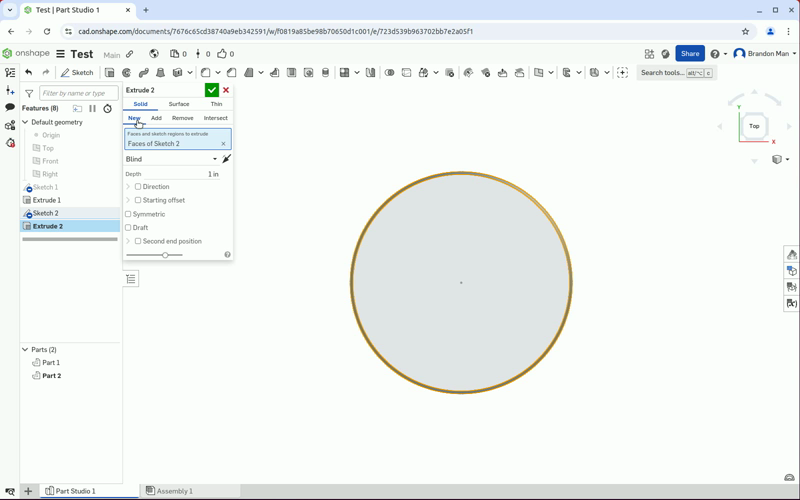
key(tab, 4)
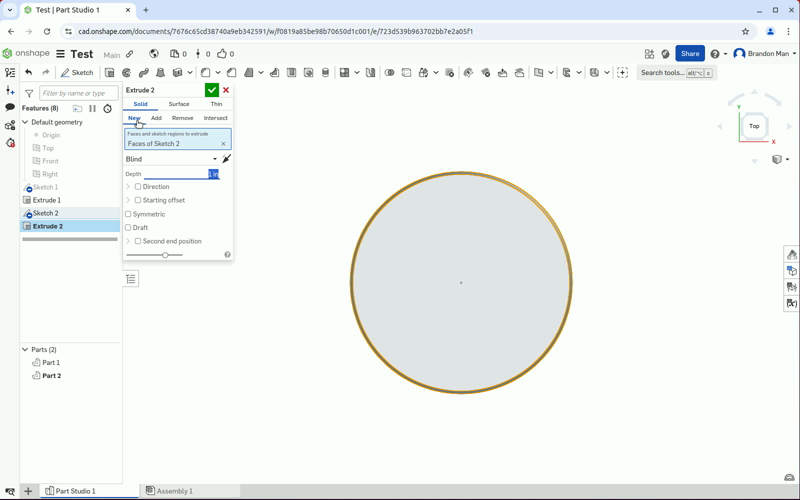
text(1.685)
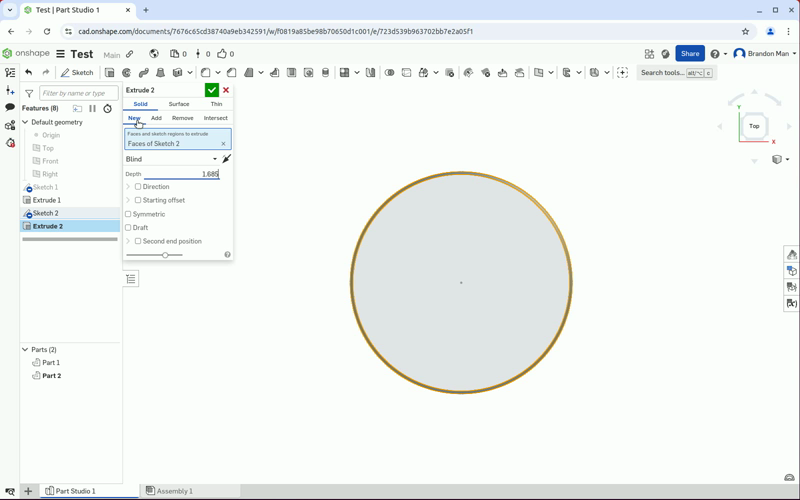
key(enter)
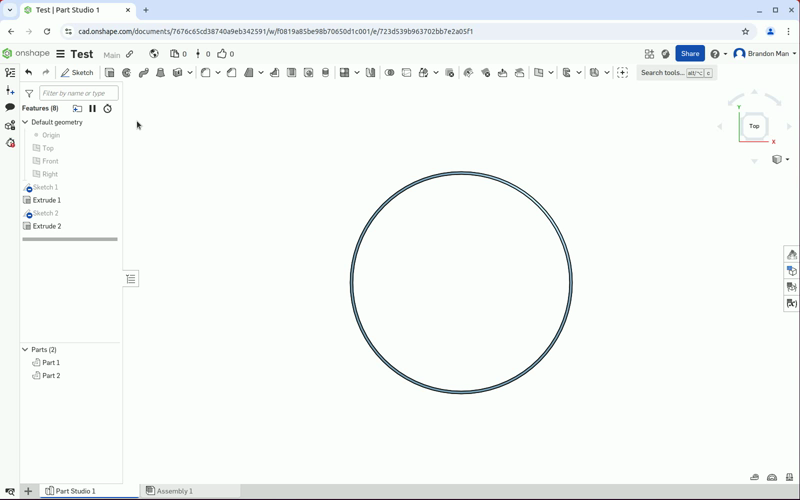
key(shift+h)
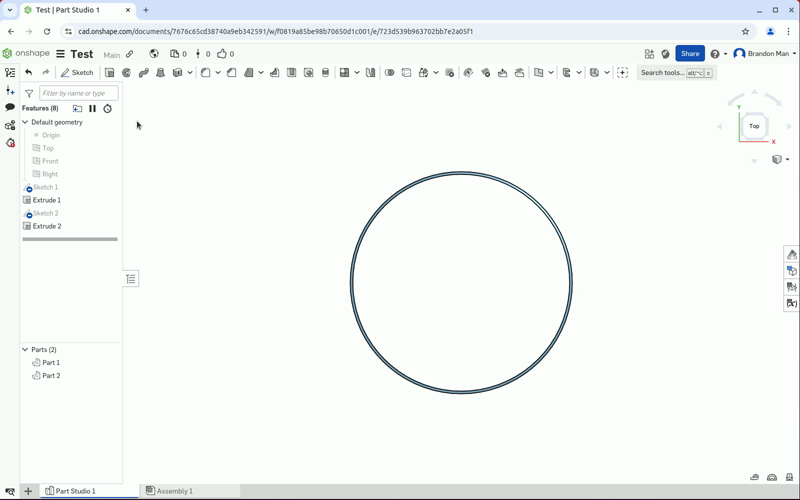
key(shift+h)
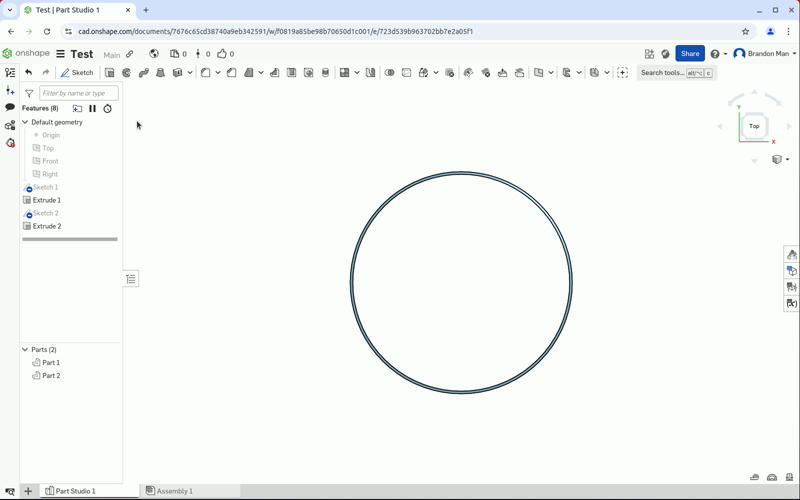
mouse_move(73, 189)
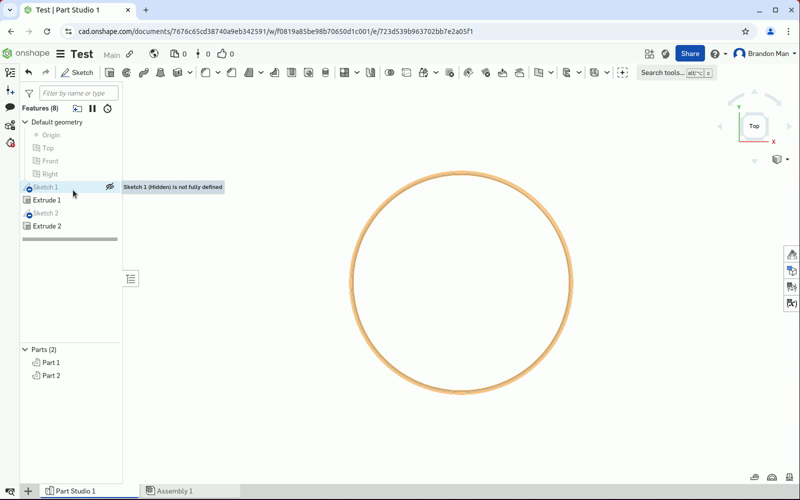
click(73, 189)
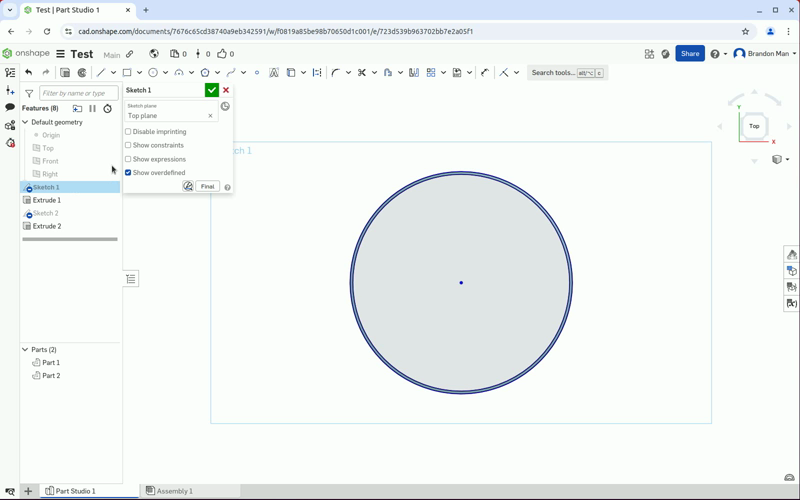
mouse_move(229, 92)
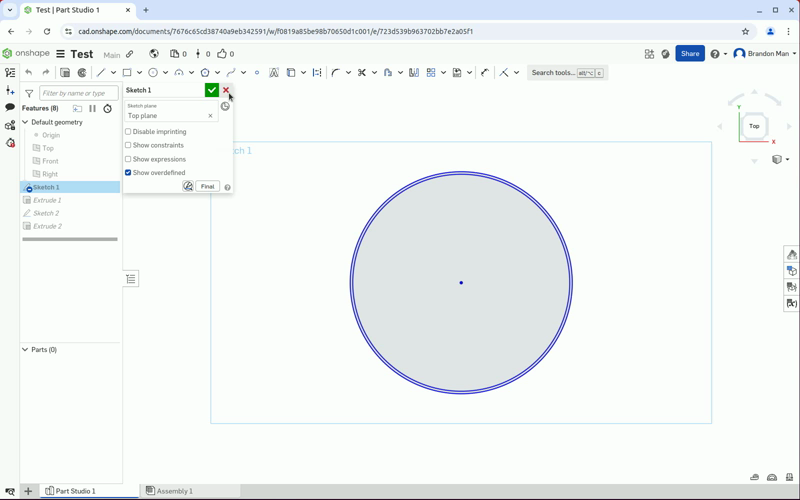
click(229, 92)
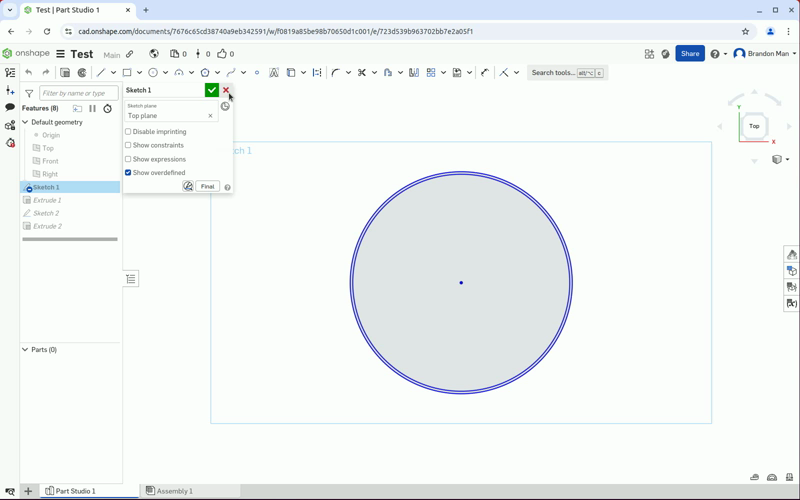
key(shift+s)
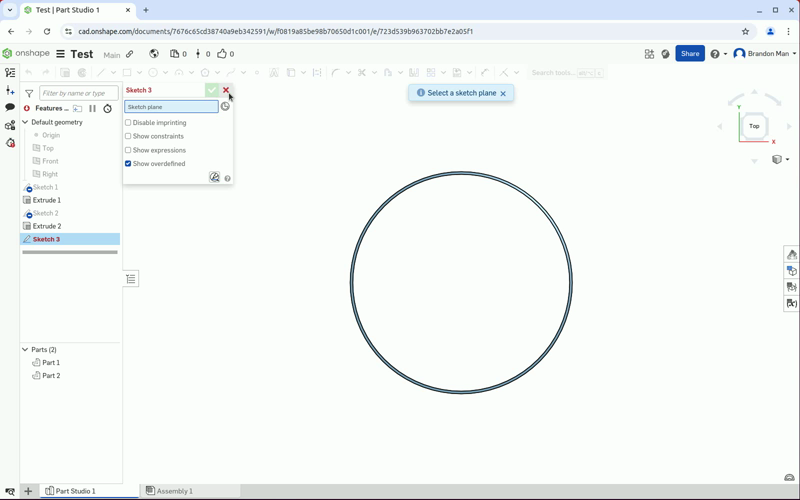
mouse_move(73, 150)
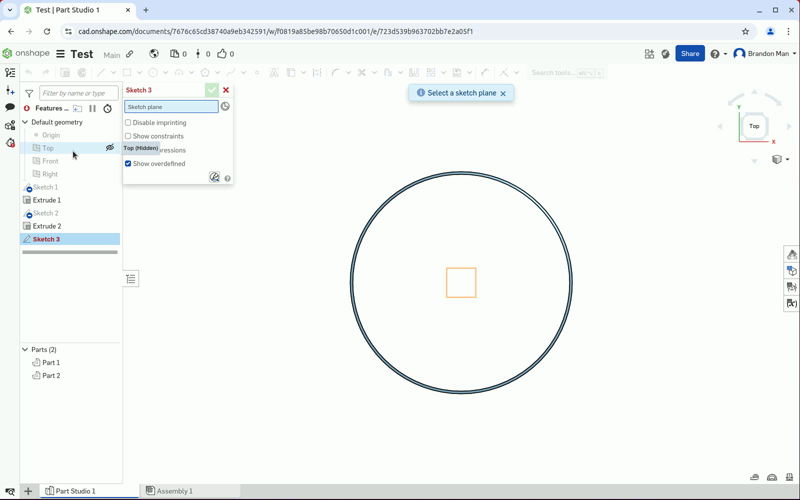
click(73, 150)
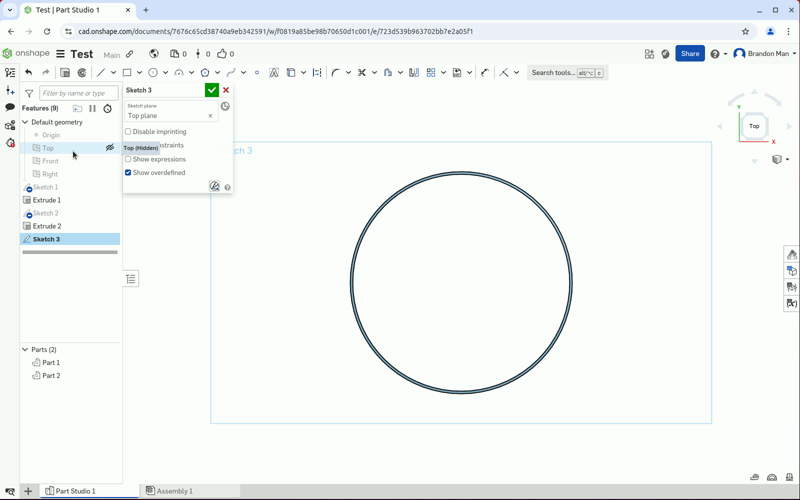
mouse_move(73, 352)
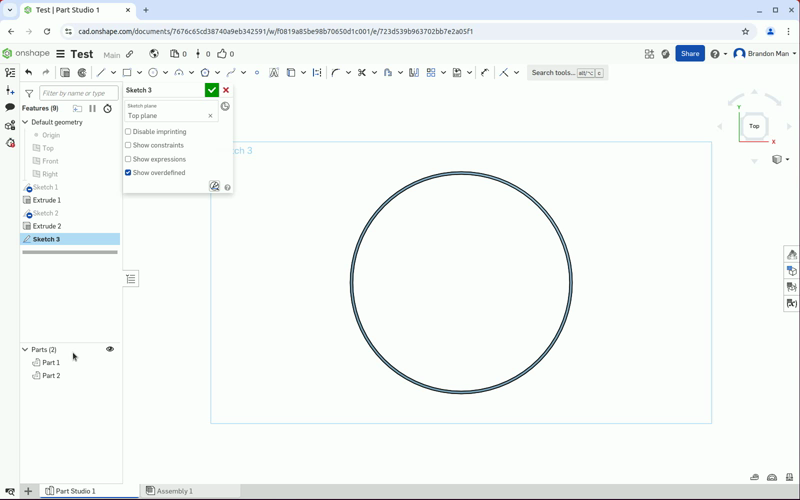
key(y)
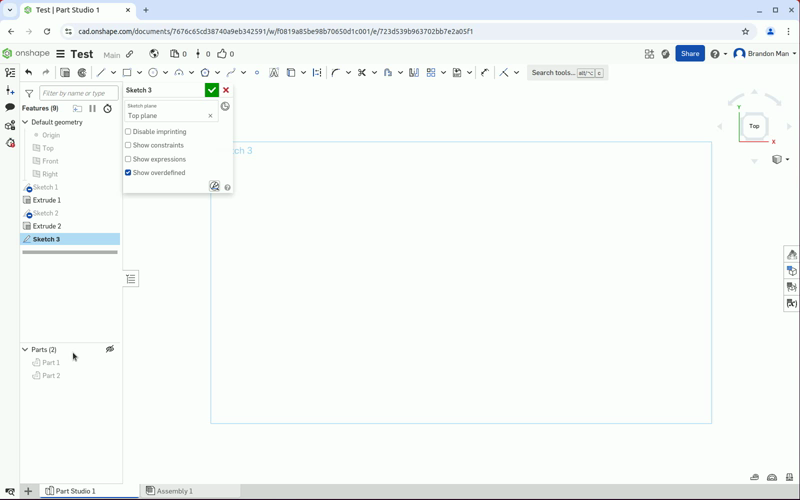
key(c)
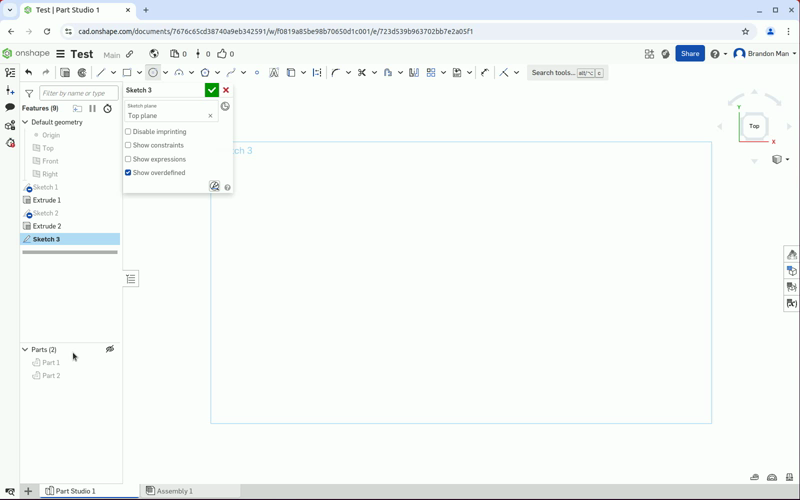
key_down(shift)
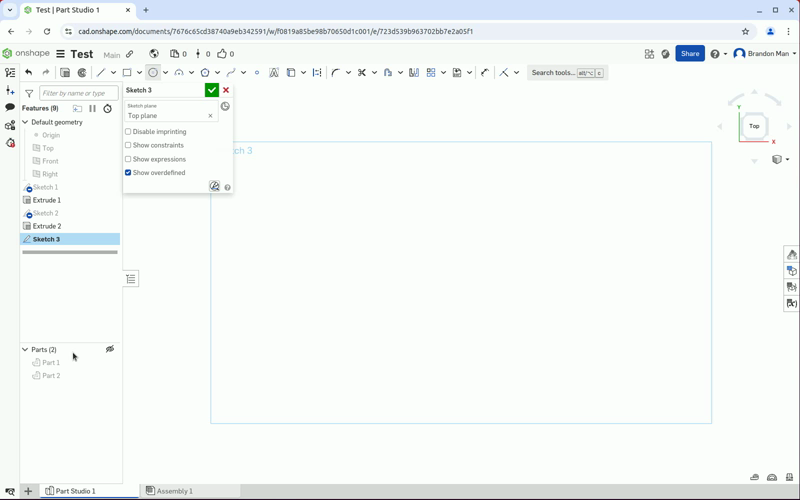
mouse_move(461, 282)
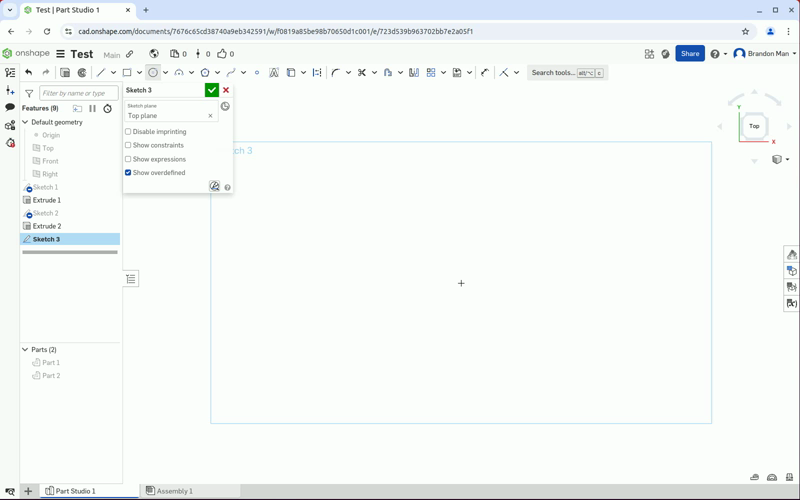
click(461, 282)
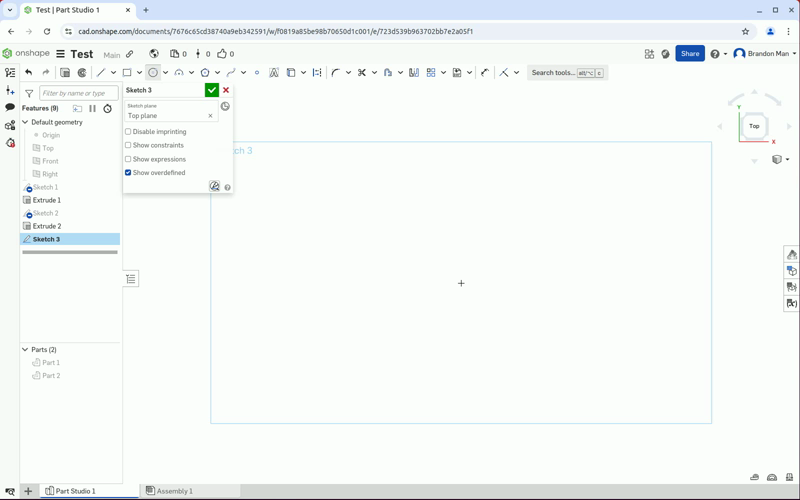
key_up(shift)
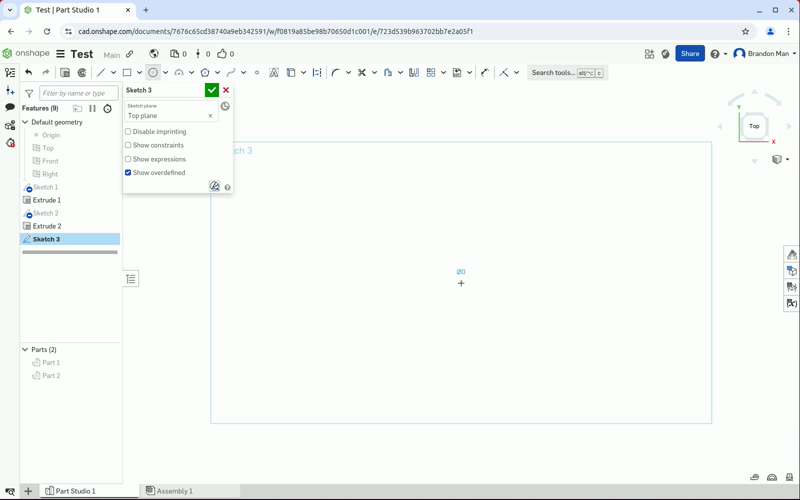
mouse_move(569, 282)
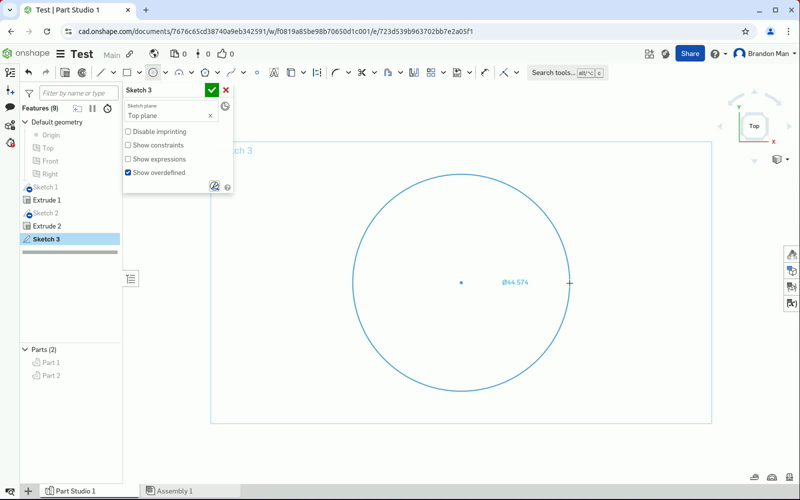
click(569, 282)
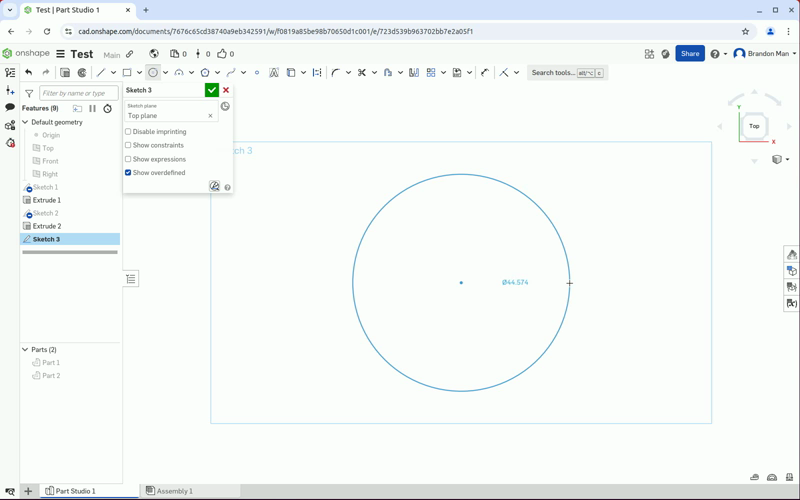
key(esc)
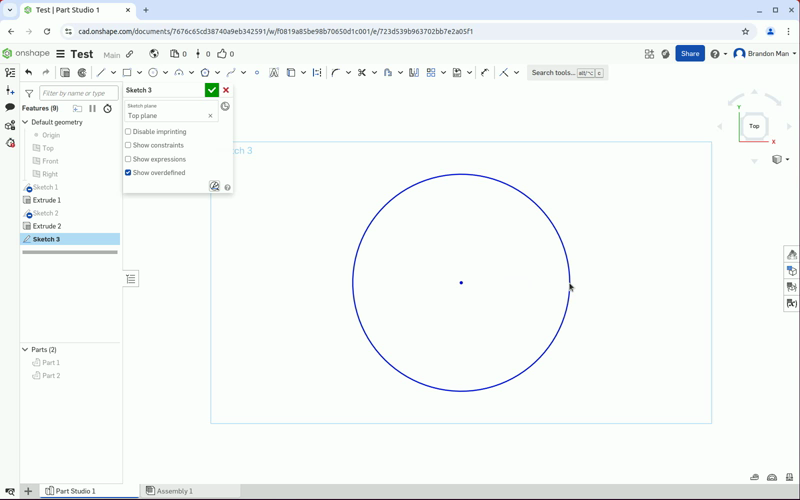
key(c)
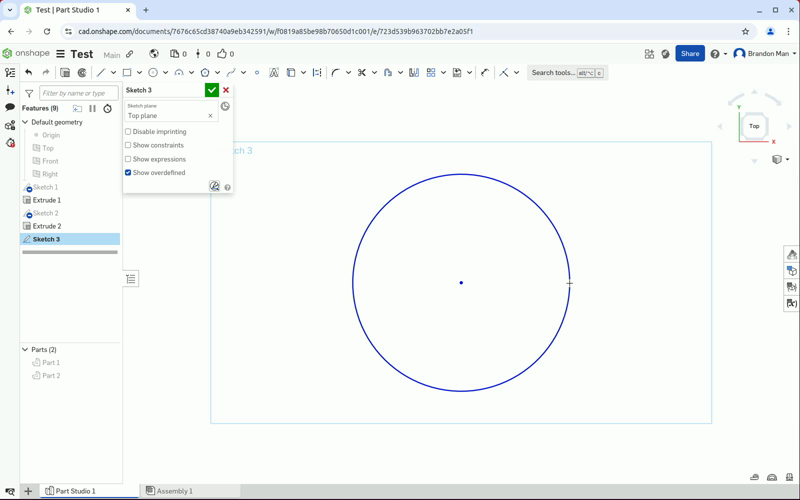
key_down(shift)
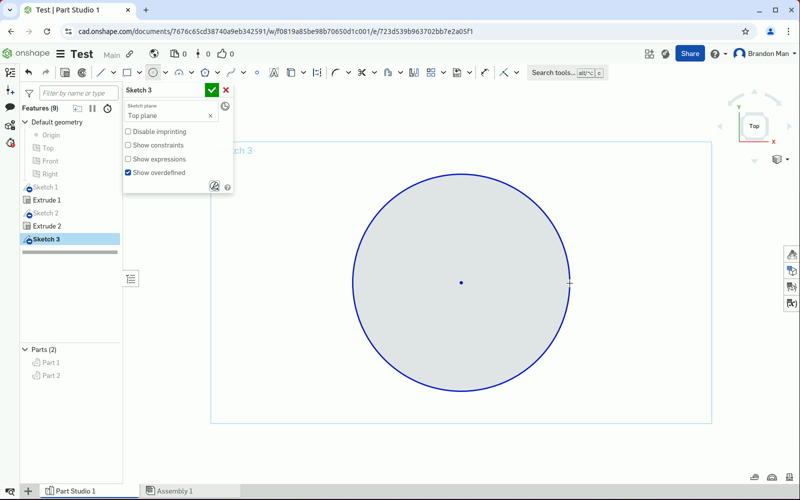
mouse_move(461, 282)
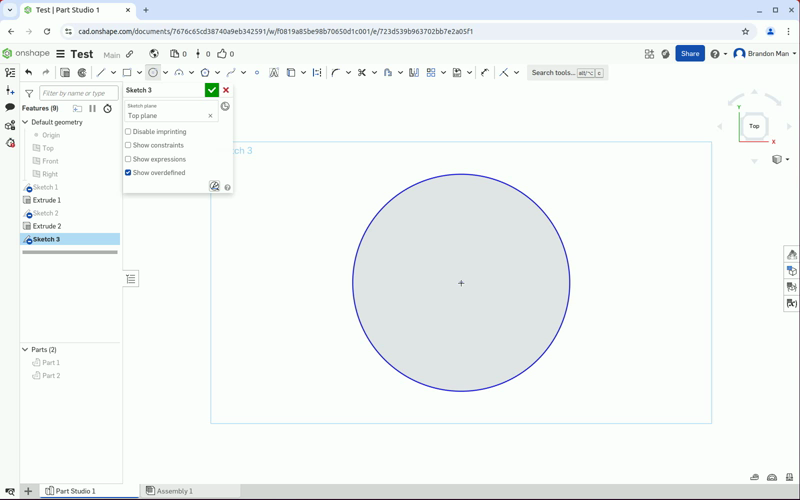
click(461, 282)
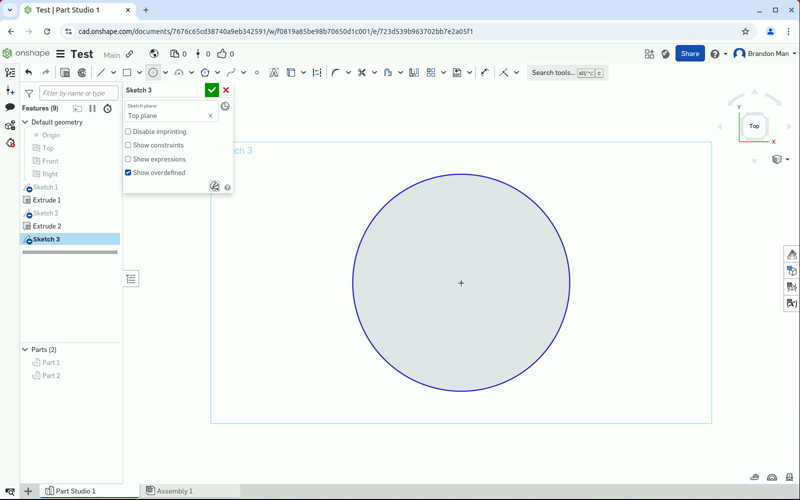
key_up(shift)
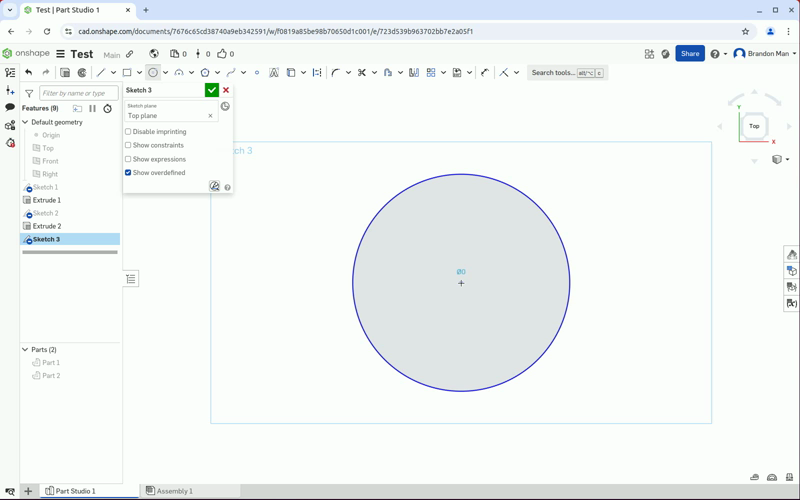
mouse_move(565, 282)
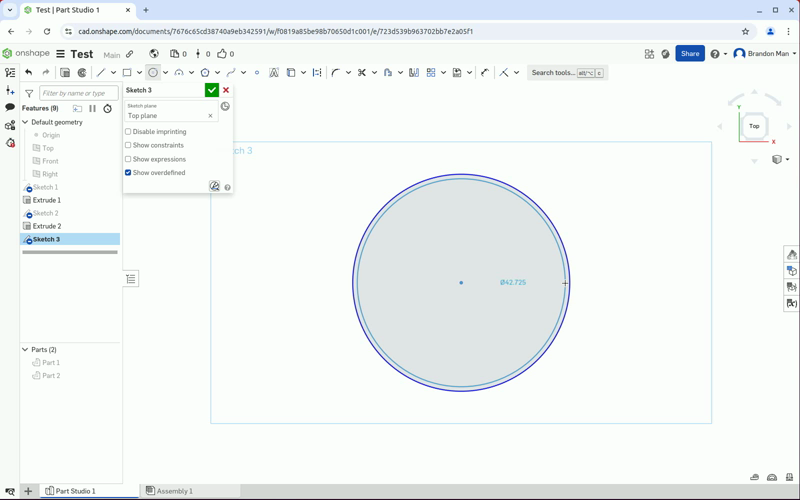
click(565, 282)
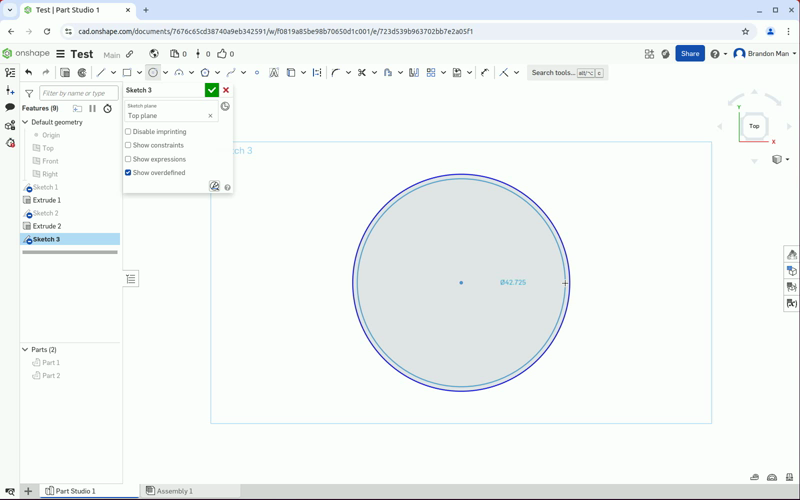
key(esc)
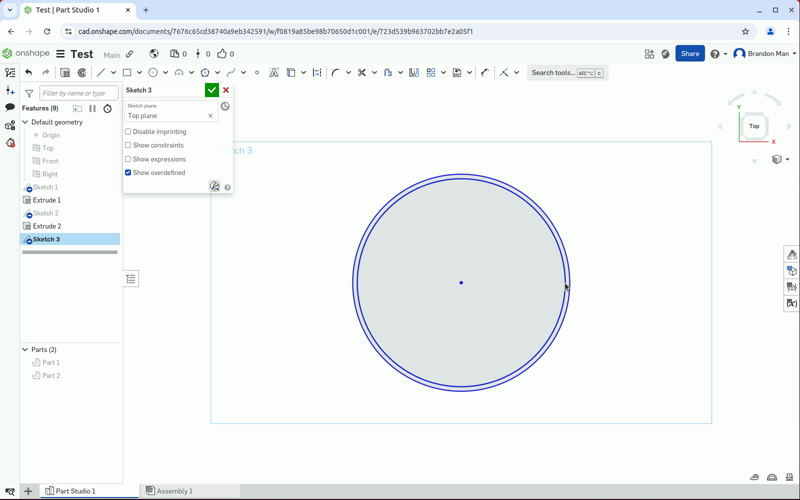
mouse_move(449, 177)
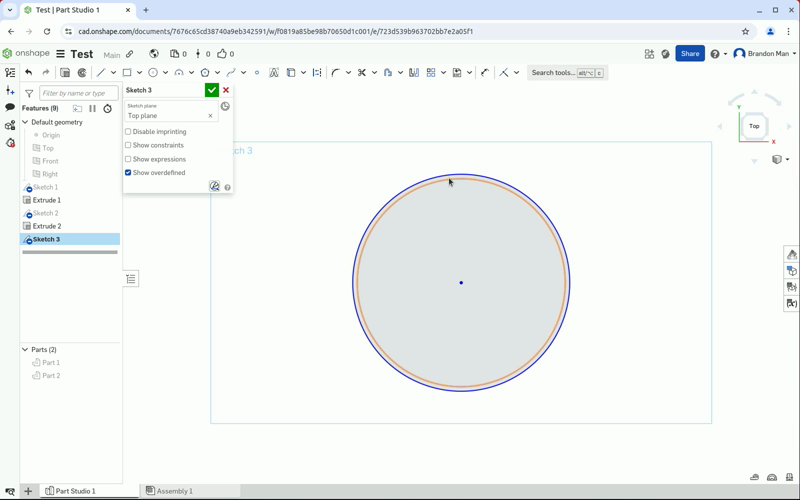
click(449, 177)
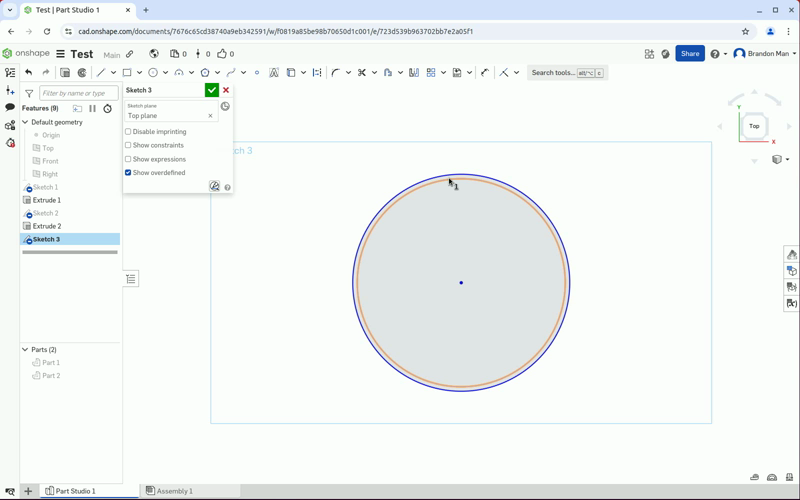
mouse_move(73, 352)
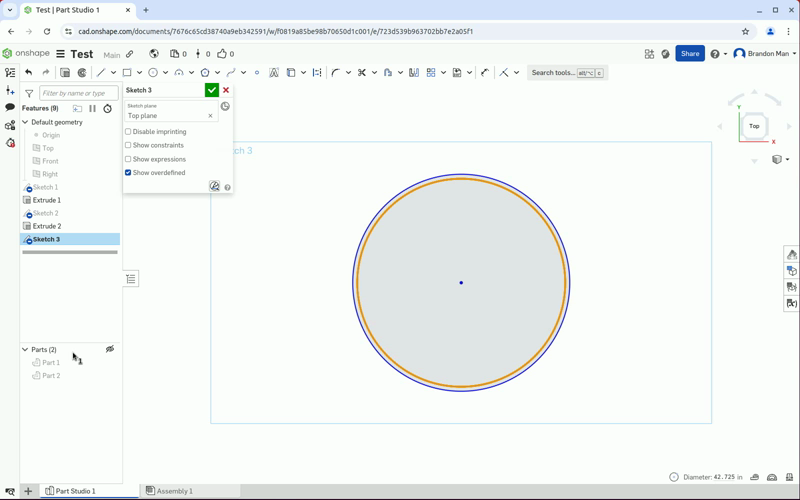
key(shift+y)
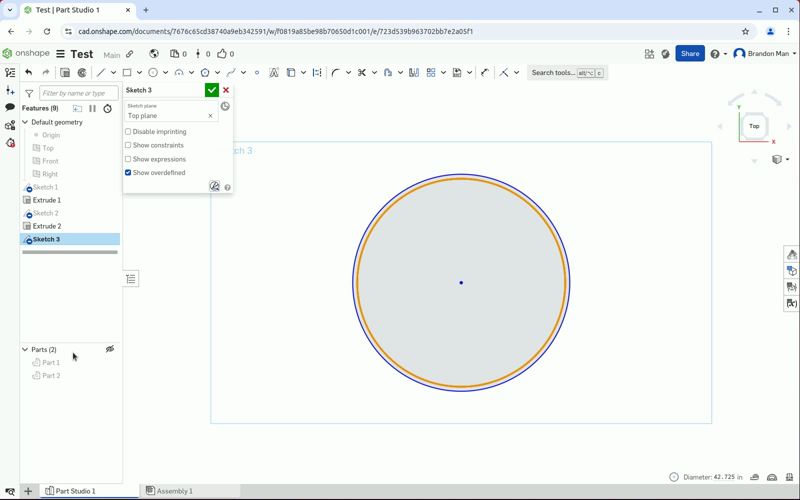
key(shift+e)
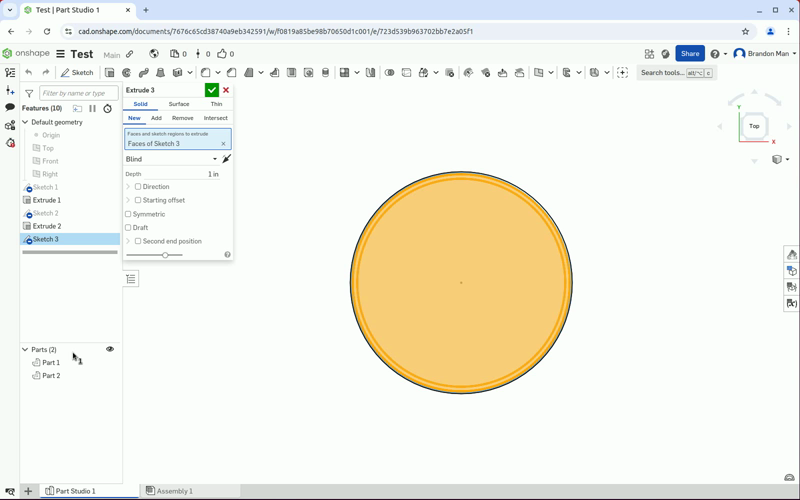
mouse_move(143, 106)
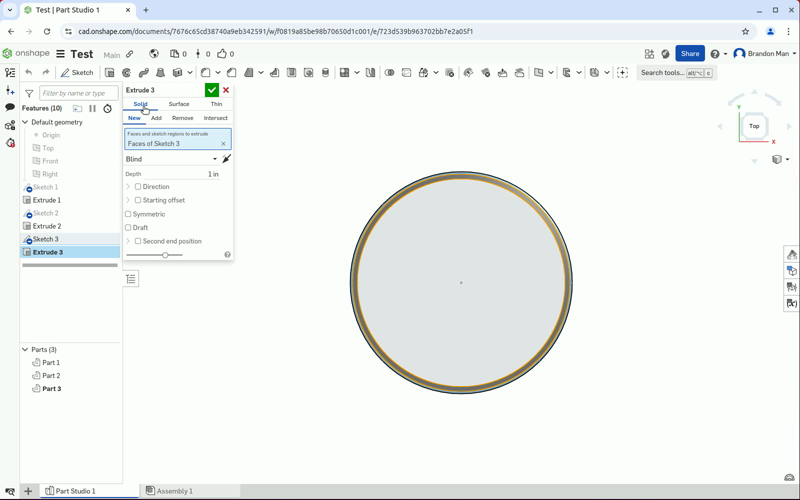
click(143, 106)
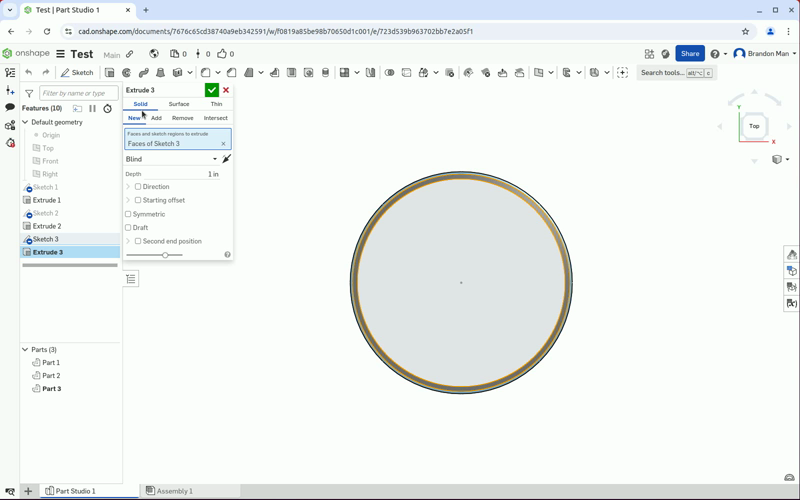
mouse_move(137, 120)
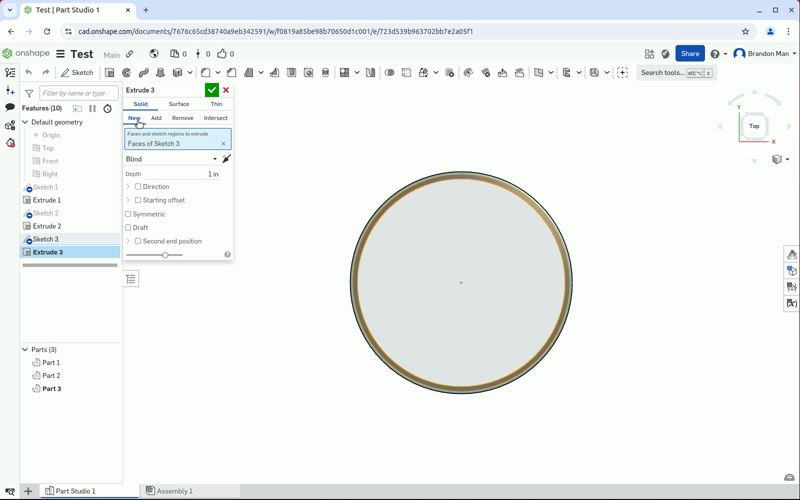
click(137, 120)
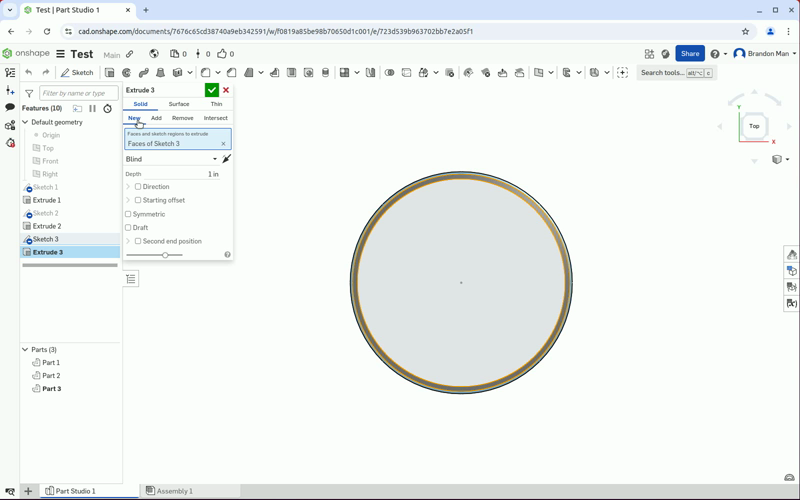
key(tab, 4)
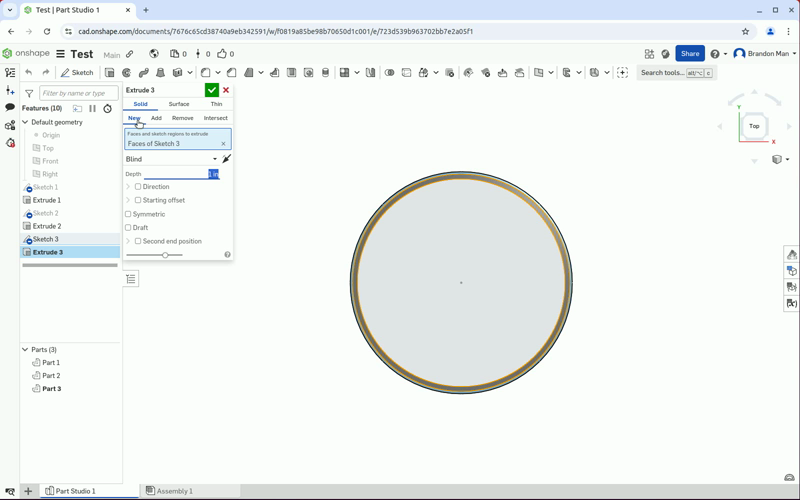
text(0.963)
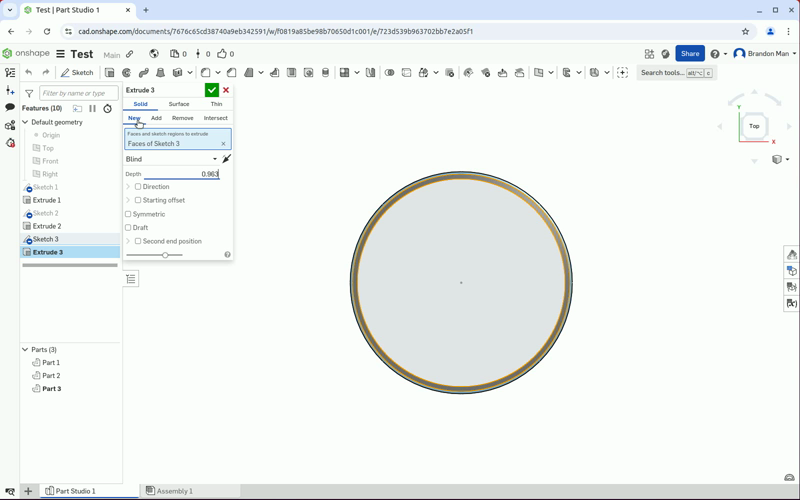
key(enter)
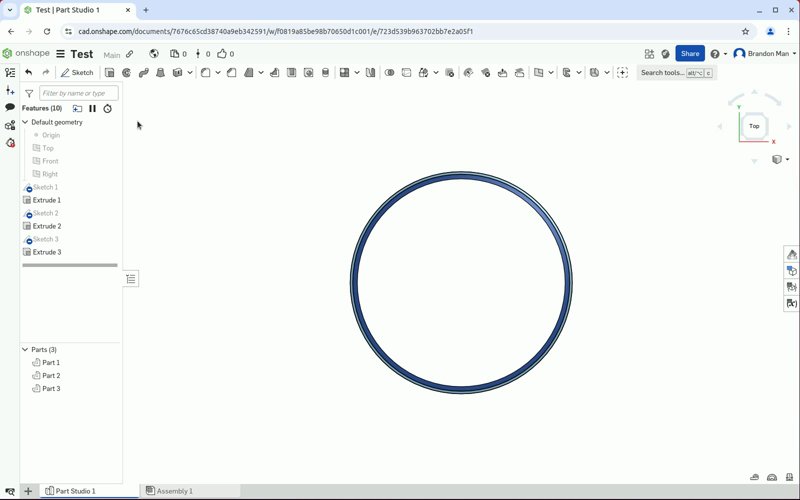
key(shift+h)
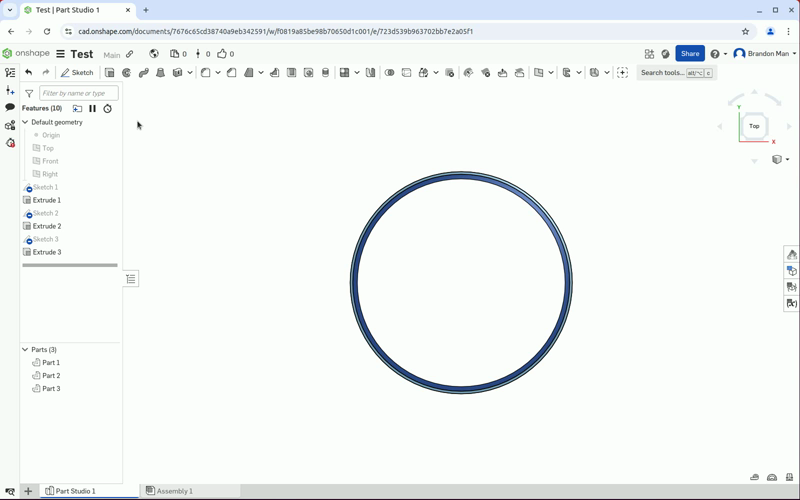
key(shift+h)
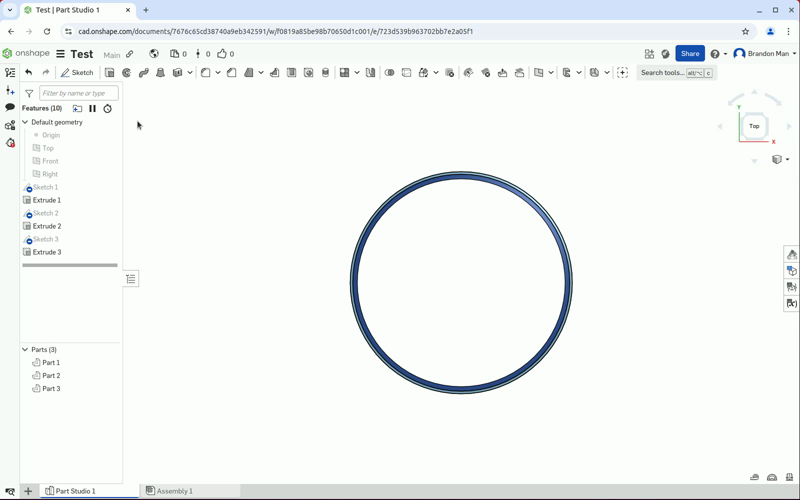
mouse_move(73, 189)
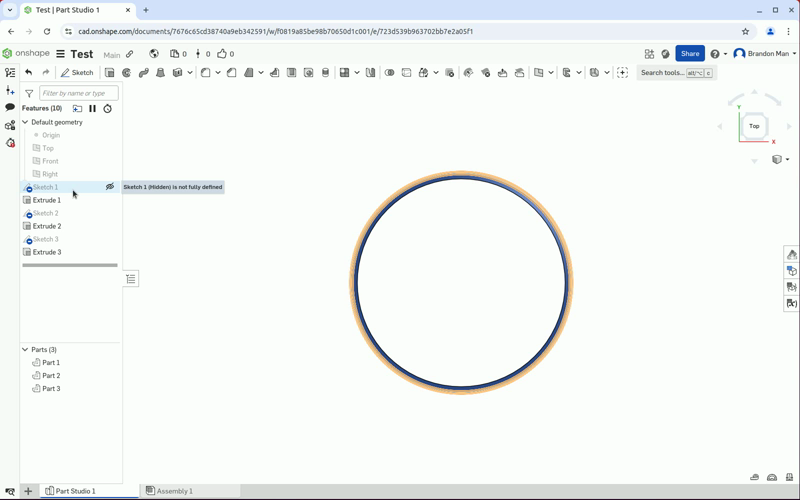
click(73, 189)
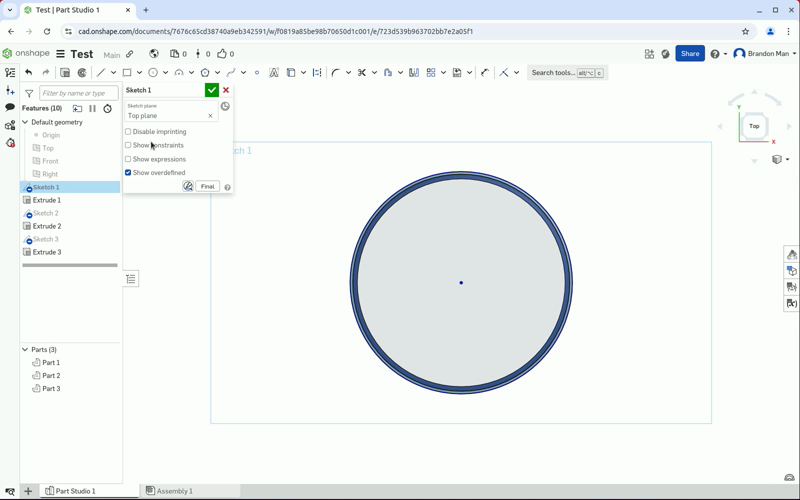
mouse_move(229, 92)
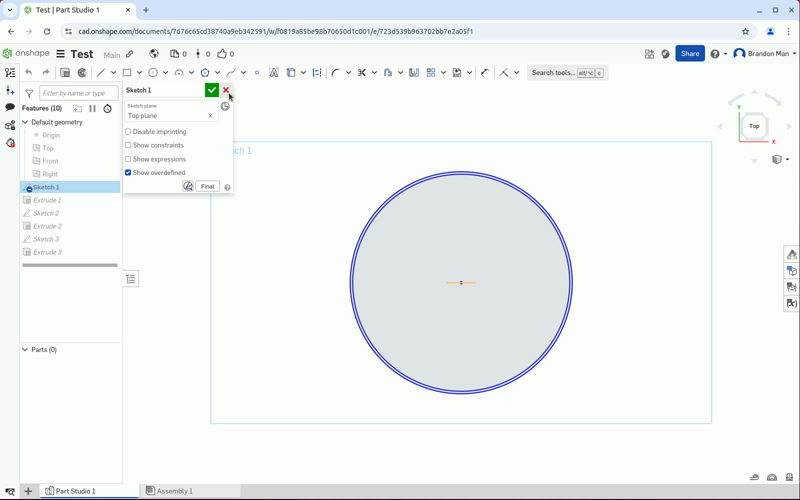
click(229, 92)
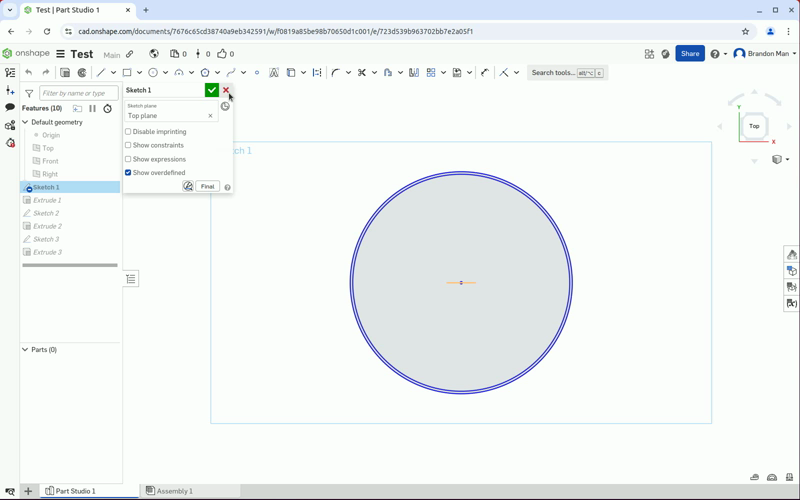
key(shift+s)
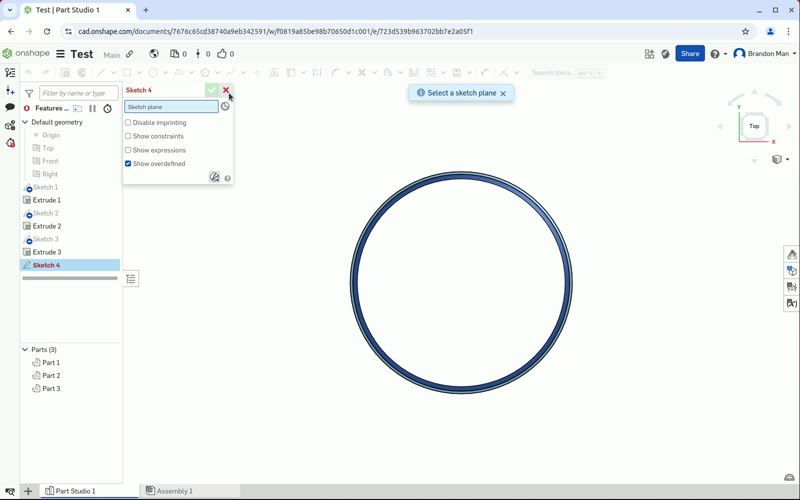
mouse_move(73, 150)
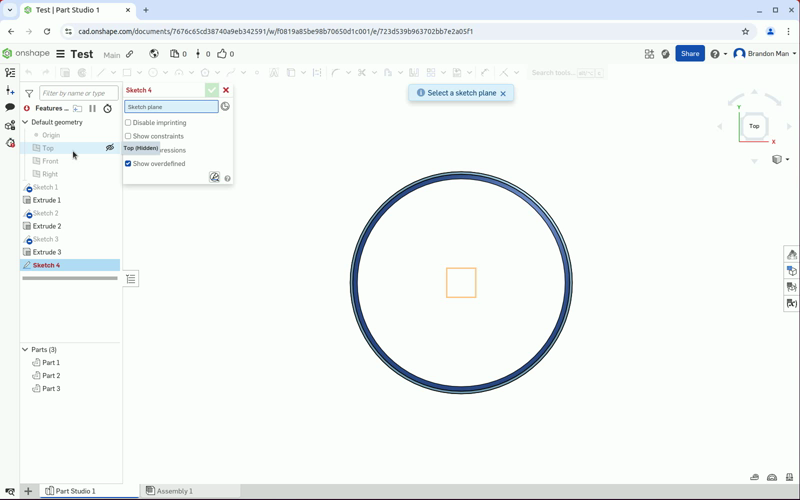
click(73, 150)
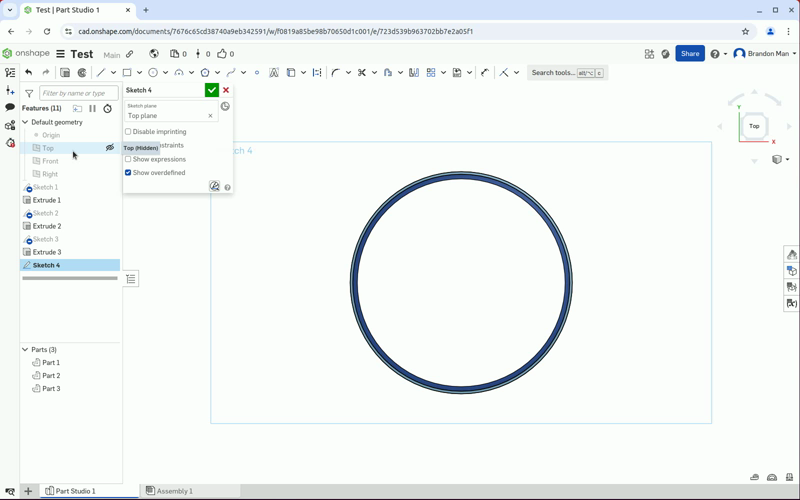
mouse_move(73, 352)
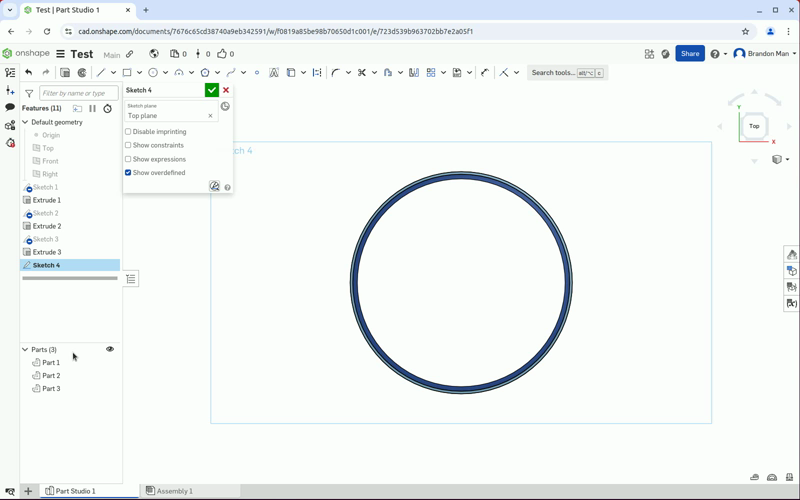
key(y)
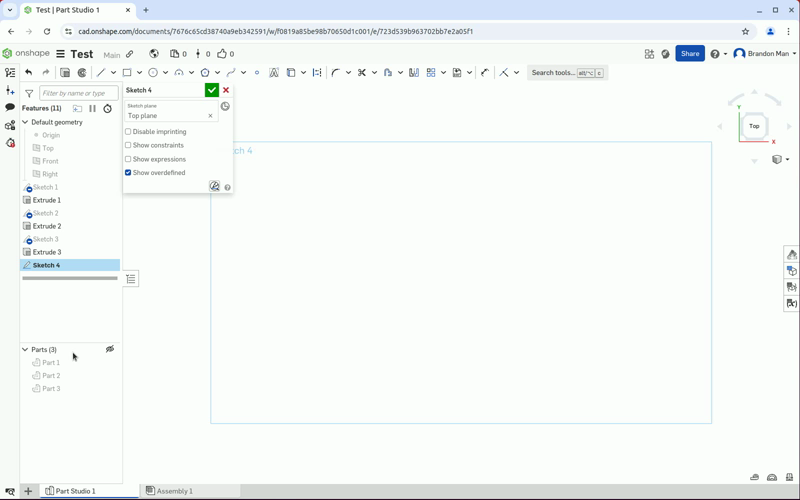
key(c)
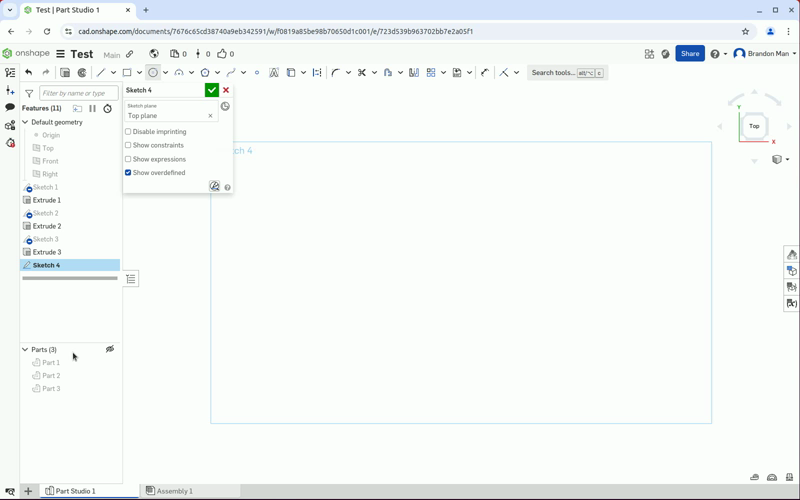
key_down(shift)
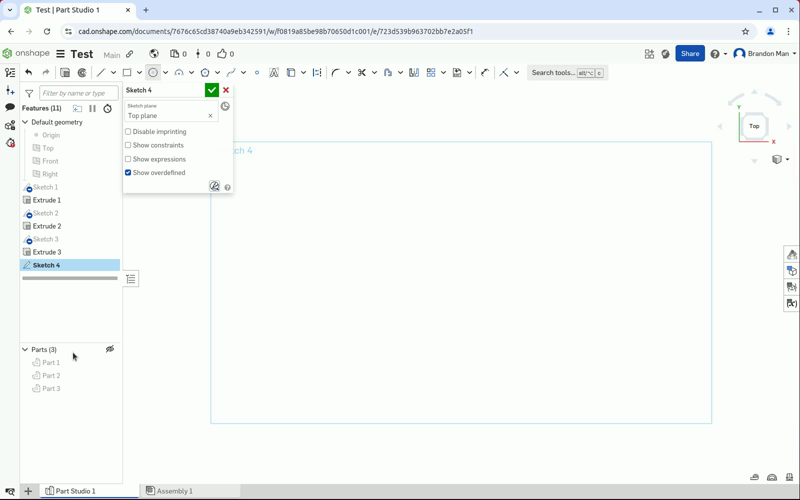
mouse_move(460, 282)
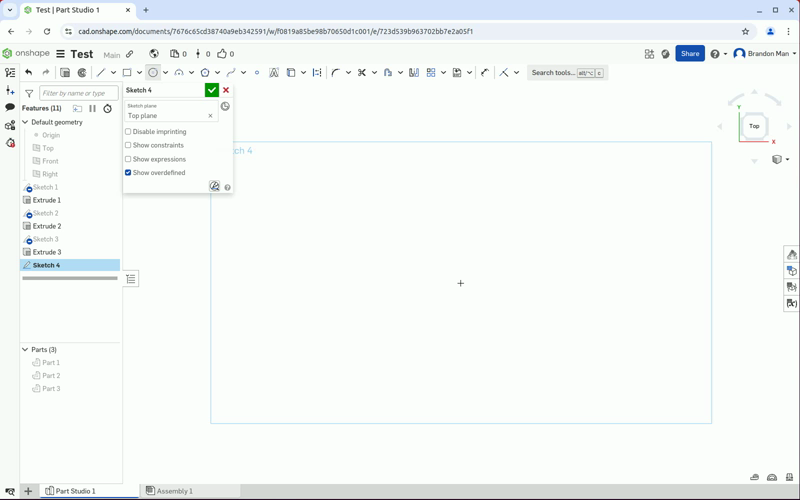
click(460, 282)
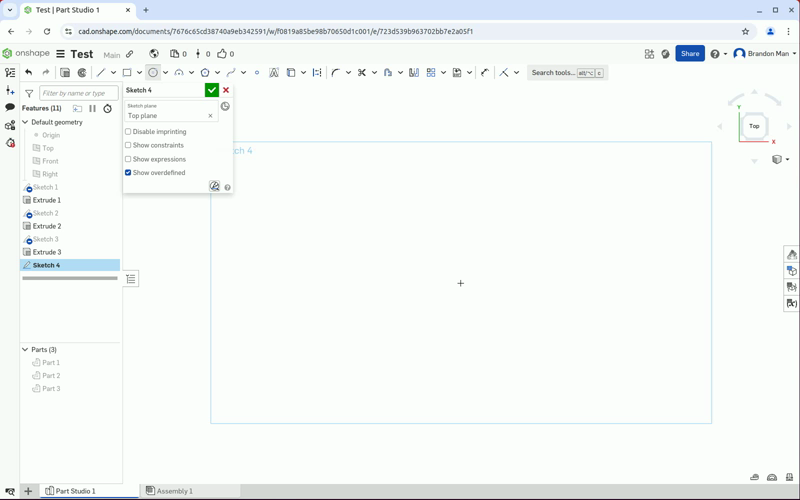
key_up(shift)
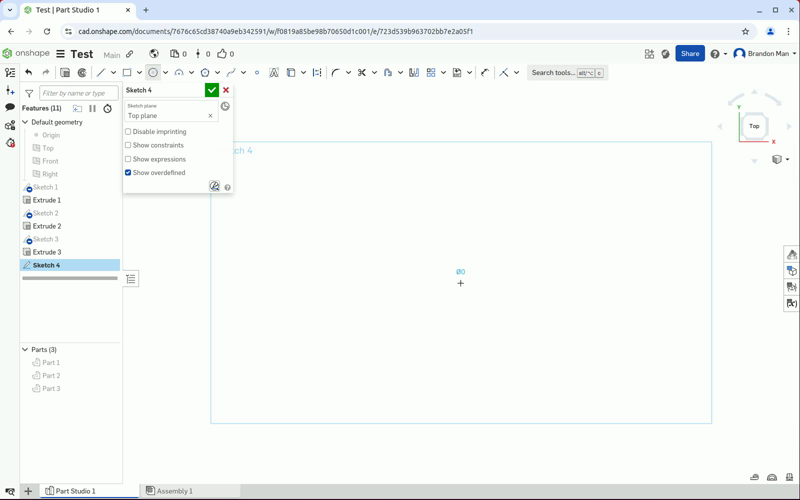
mouse_move(566, 282)
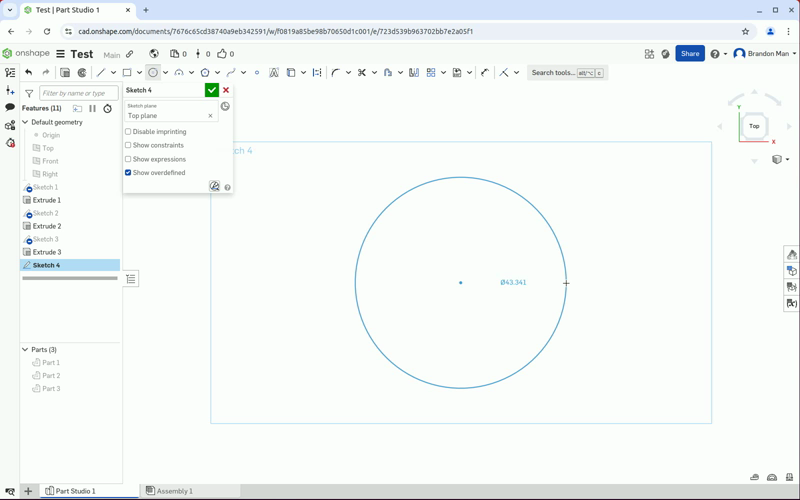
click(566, 282)
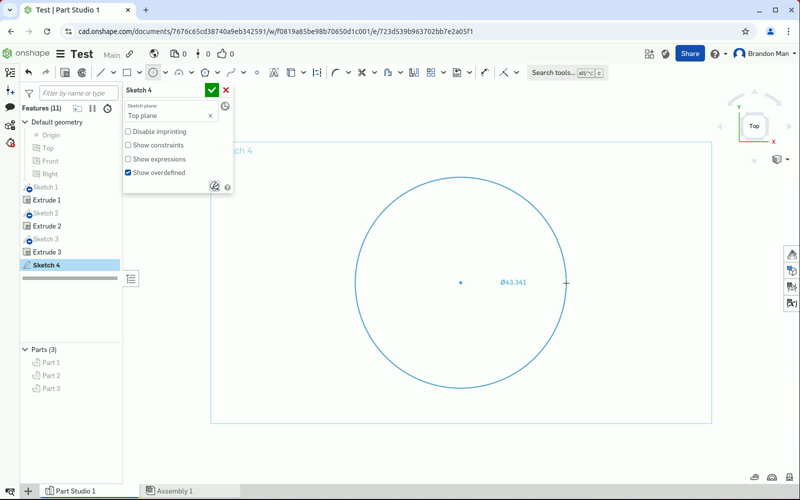
key(esc)
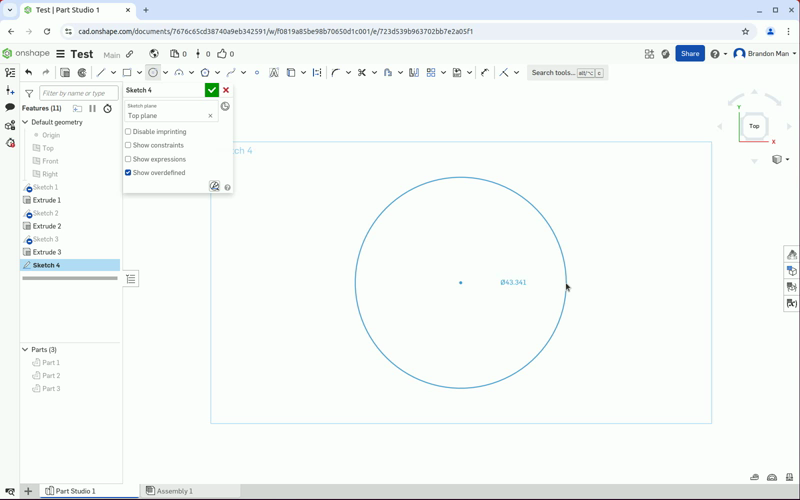
key(c)
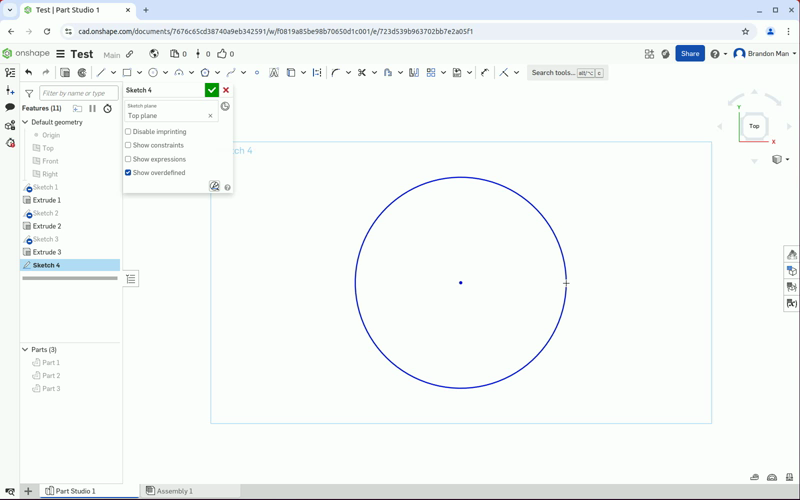
key_down(shift)
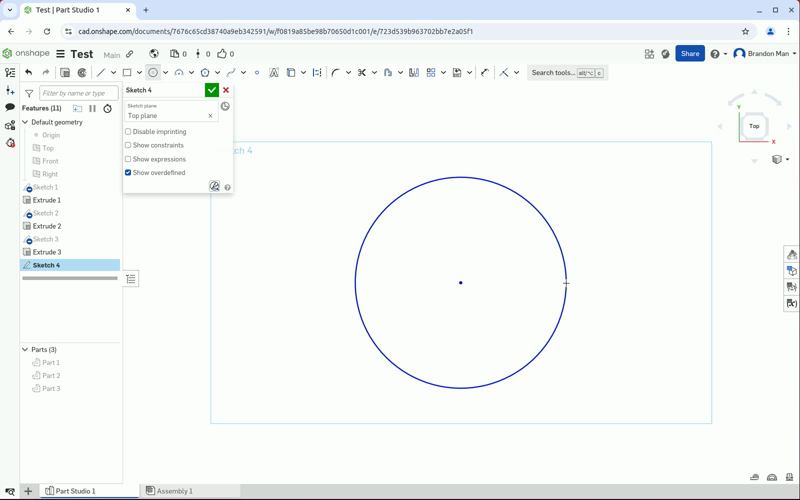
mouse_move(460, 282)
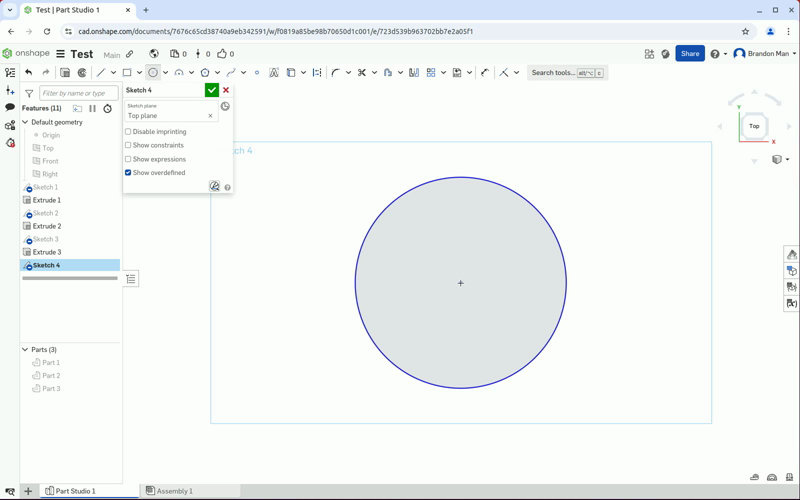
click(460, 282)
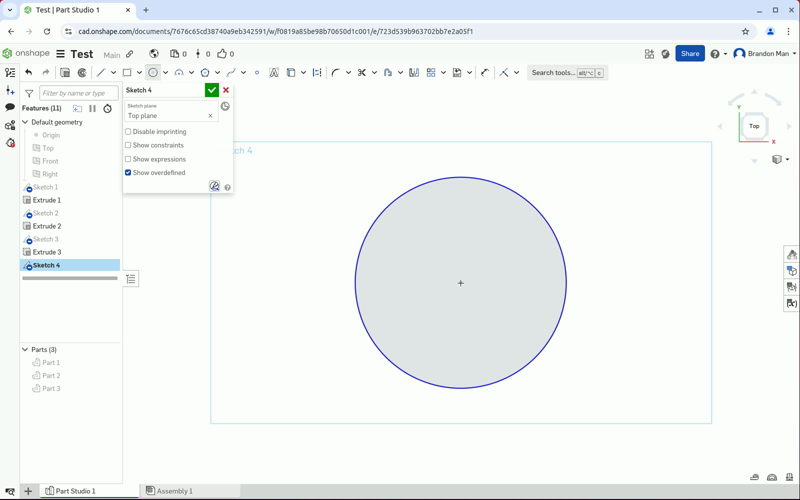
key_up(shift)
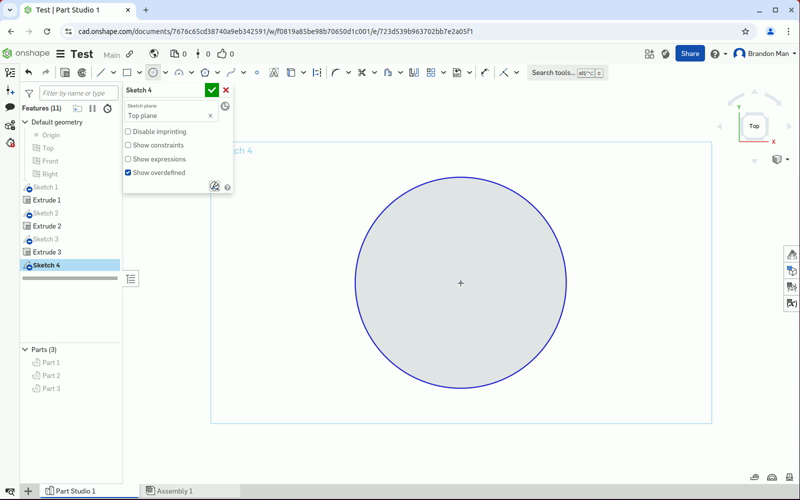
mouse_move(559, 282)
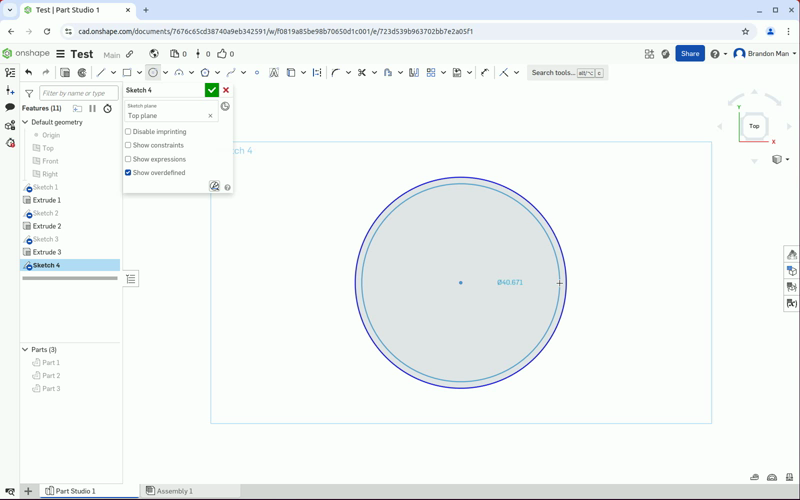
click(559, 282)
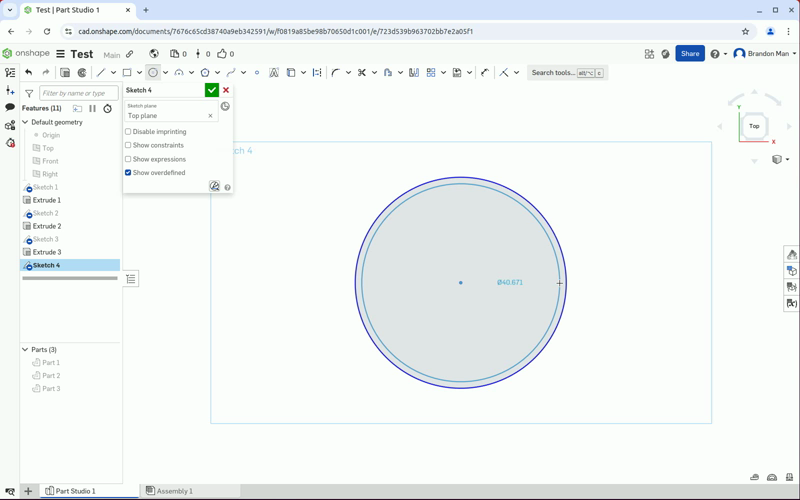
key(esc)
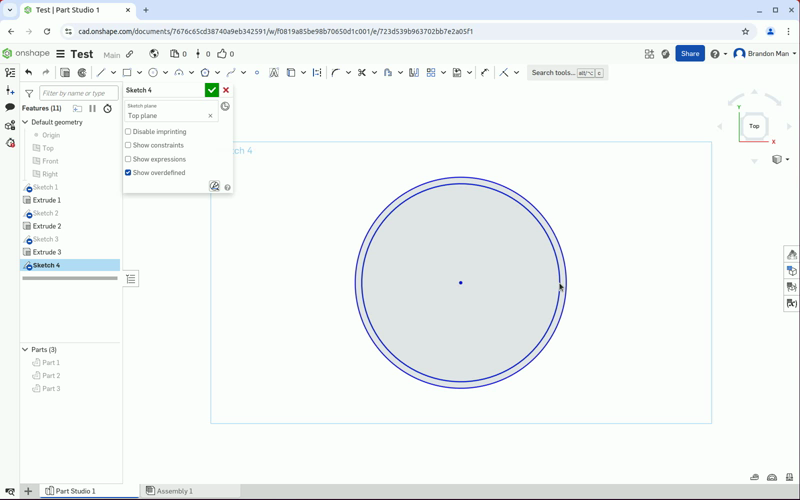
mouse_move(552, 328)
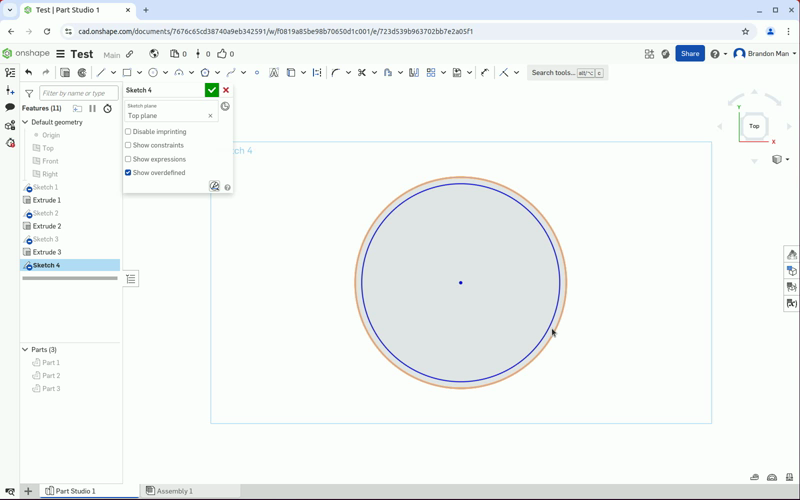
click(552, 328)
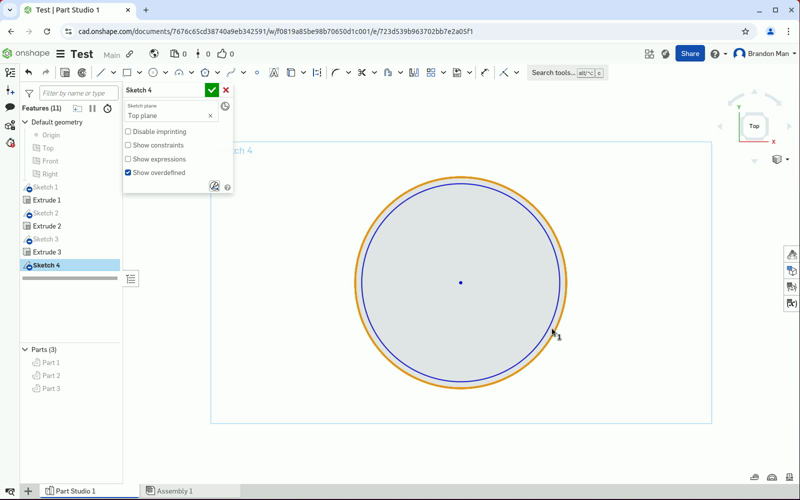
mouse_move(73, 352)
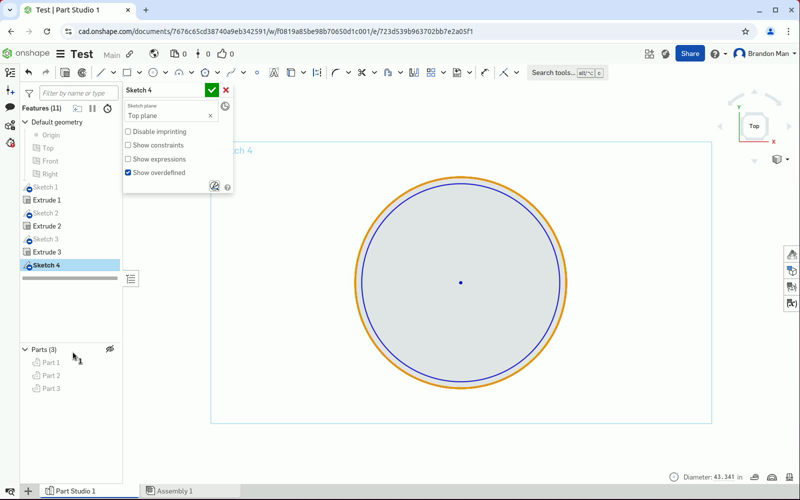
key(shift+y)
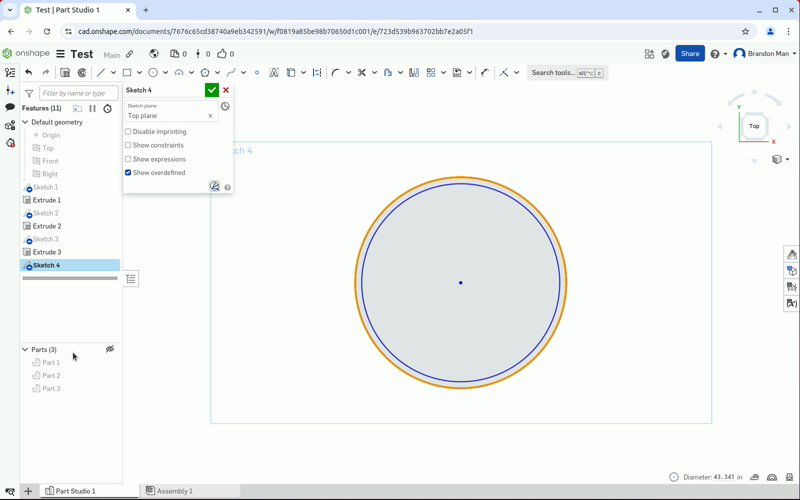
key(shift+e)
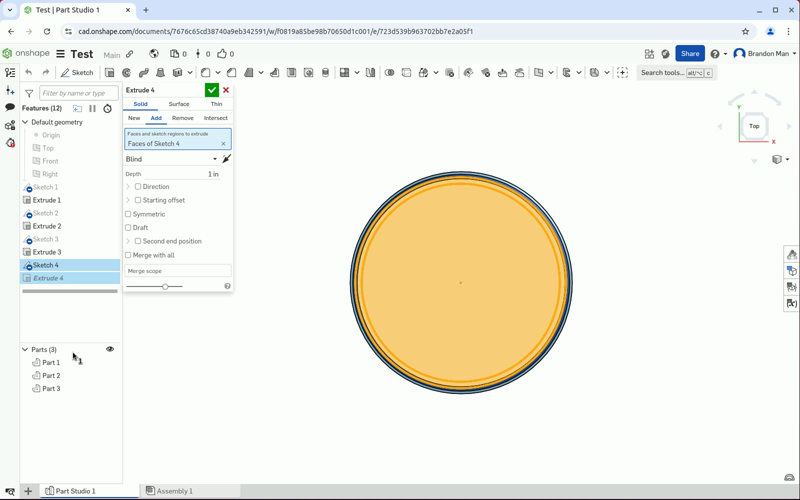
mouse_move(143, 106)
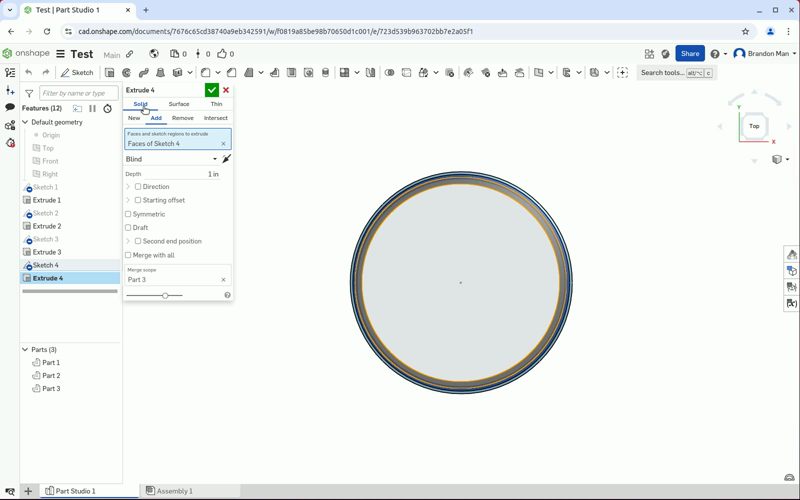
click(143, 106)
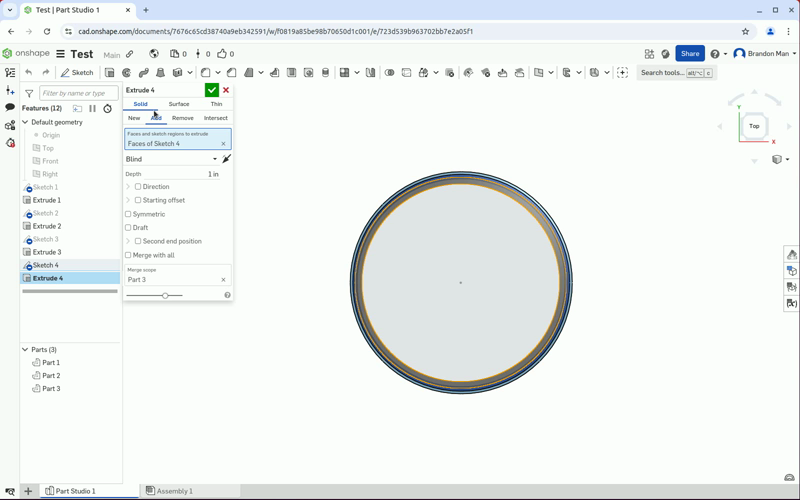
mouse_move(186, 120)
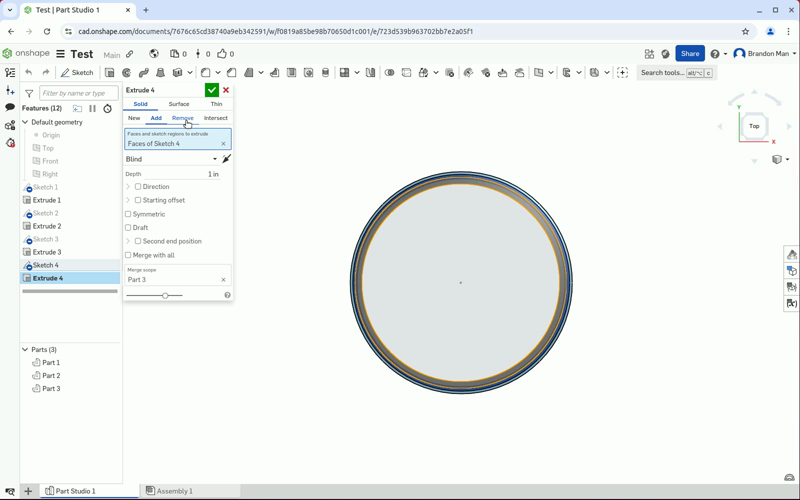
click(186, 120)
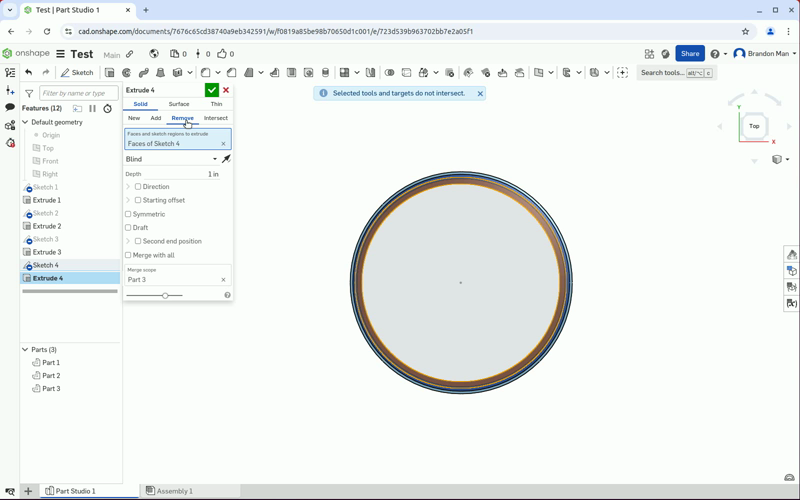
key(tab, 4)
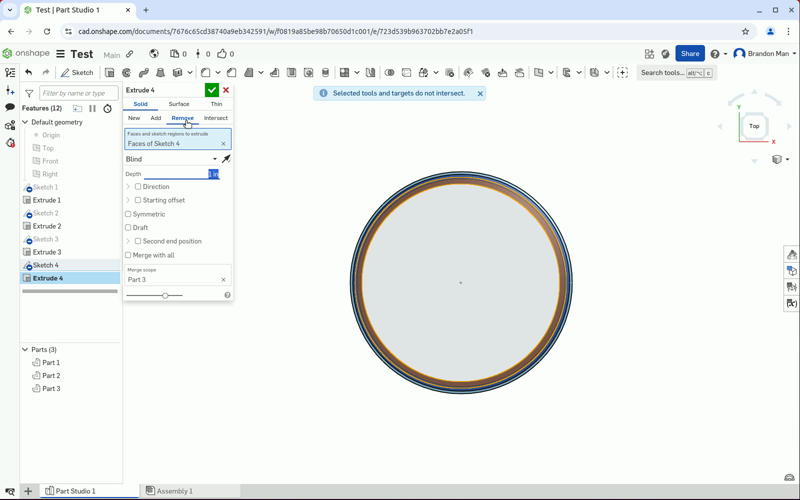
text(-0.722)
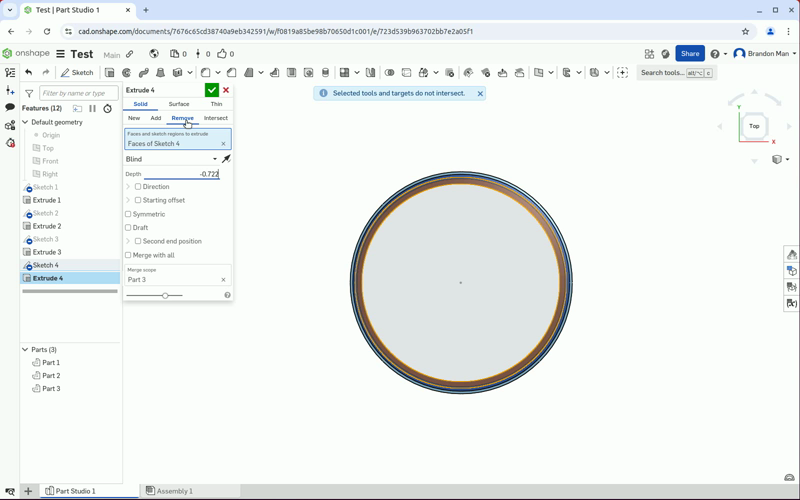
key(tab, 6)
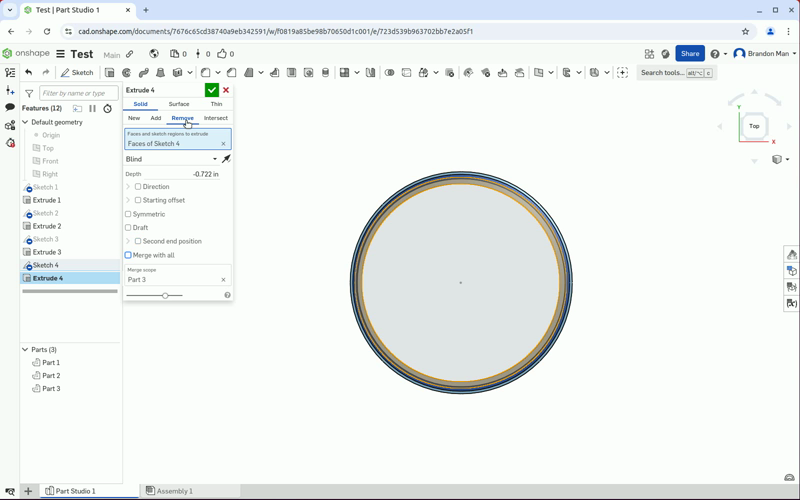
key(space)
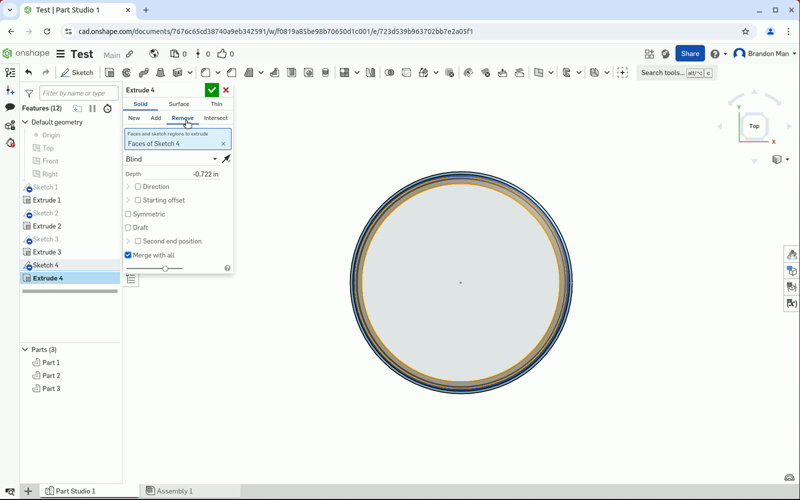
key(enter)
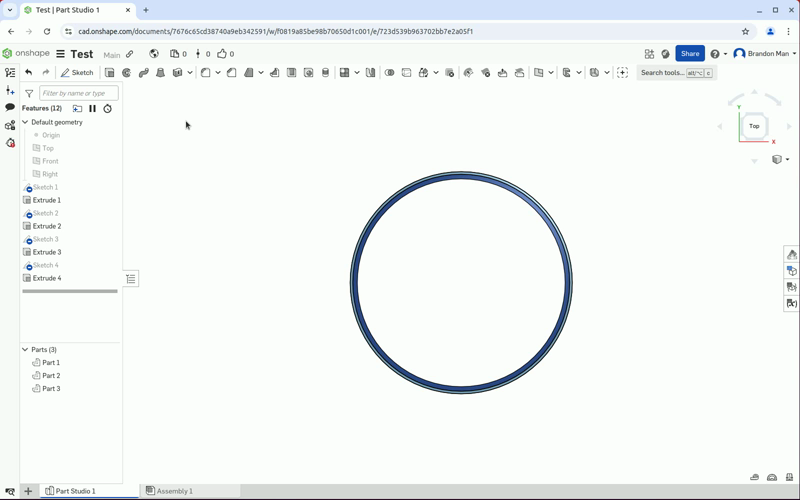
key(shift+h)
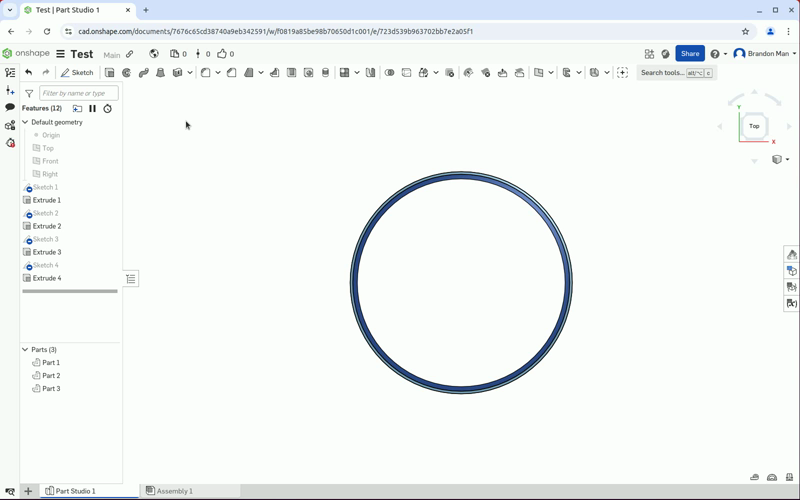
key(shift+h)
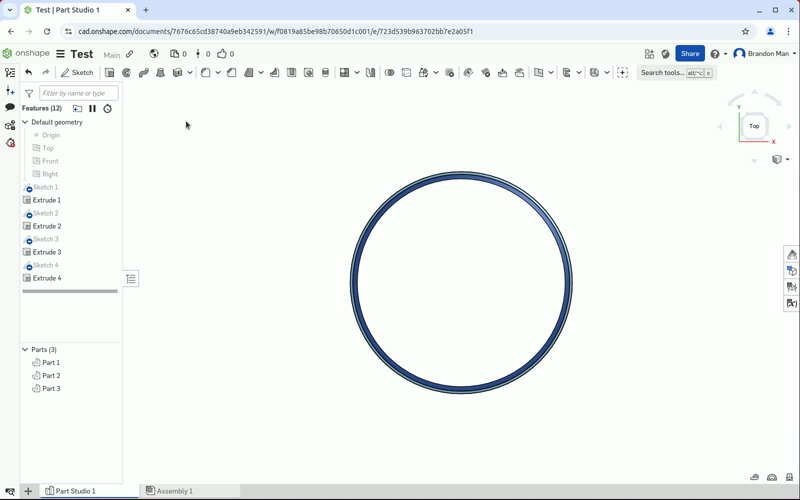
key(shift+7)
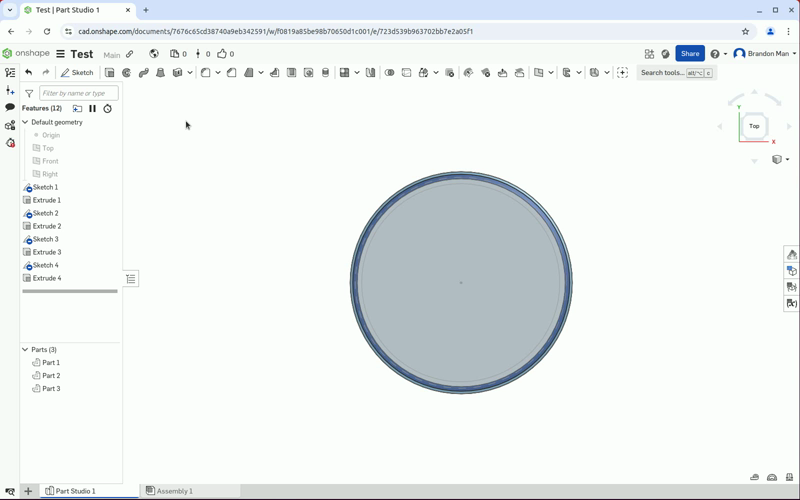
key(up, 3)
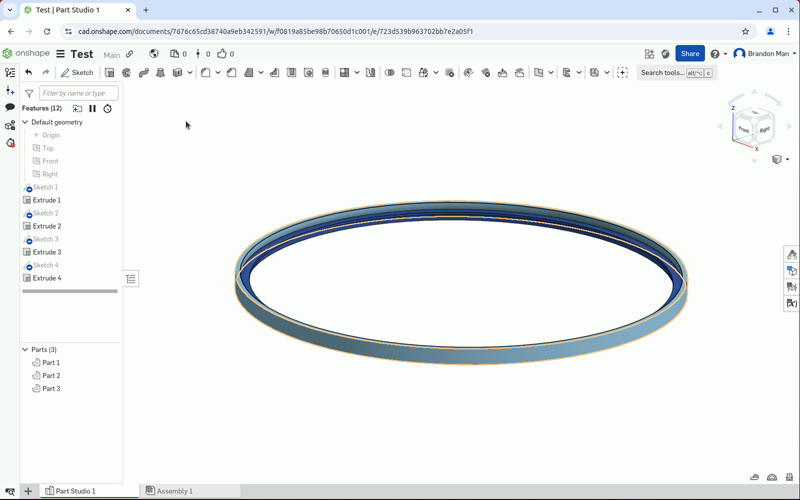
key(left, 3)
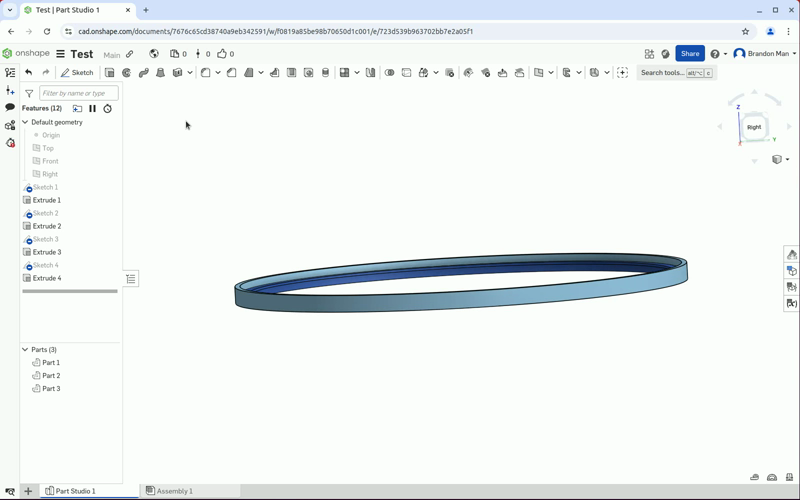
key(right, 3)
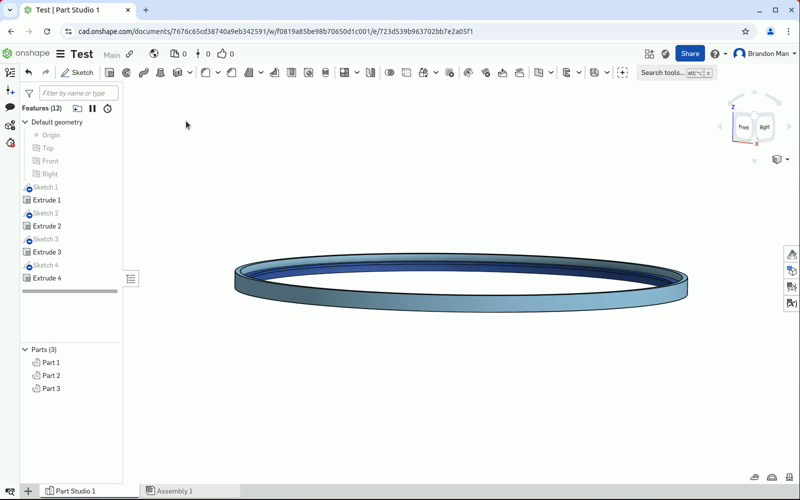
key(down, 3)
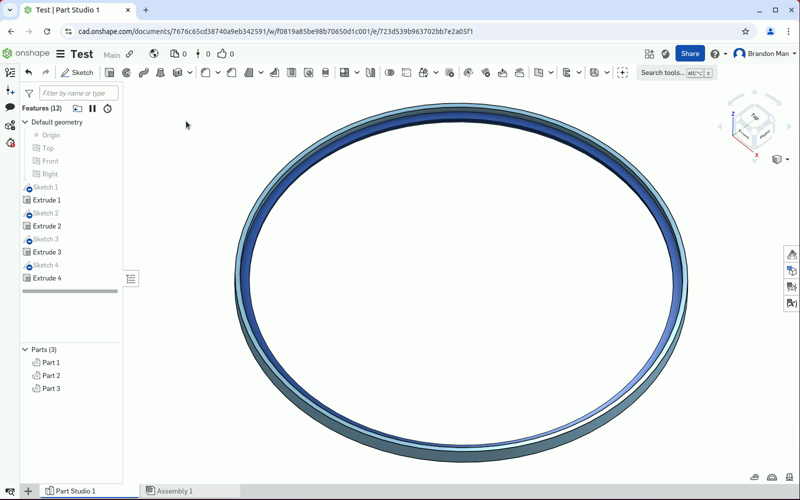
mouse_move(73, 189)
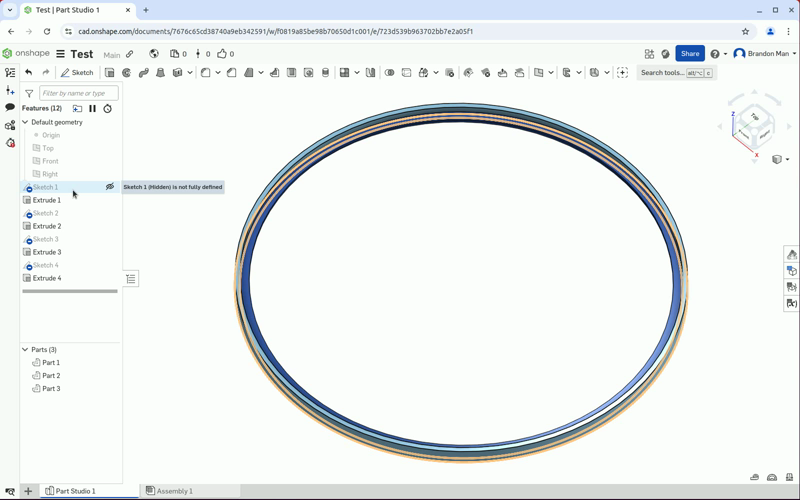
click(73, 189)